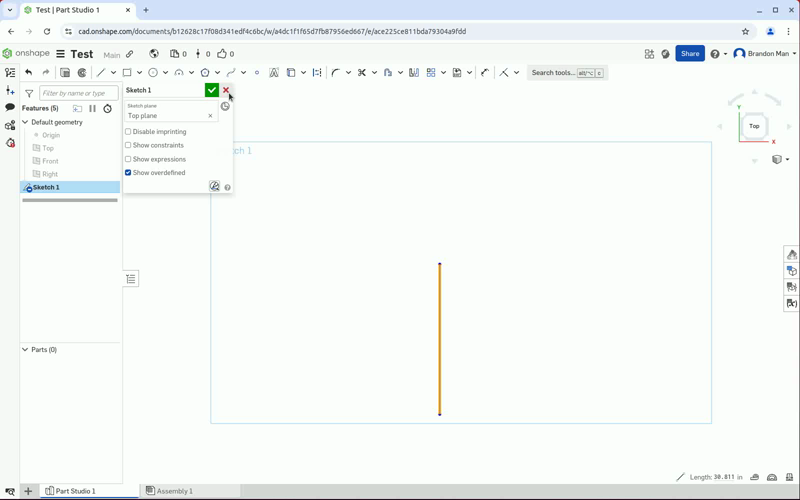
key(shift+h)
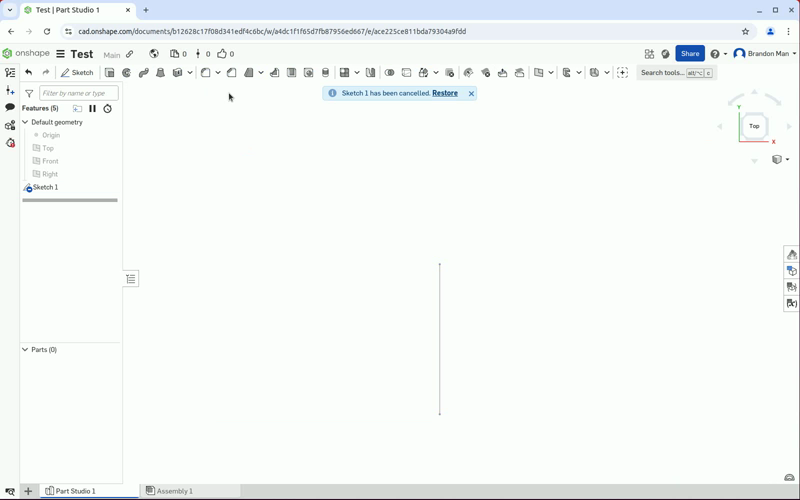
key(shift+s)
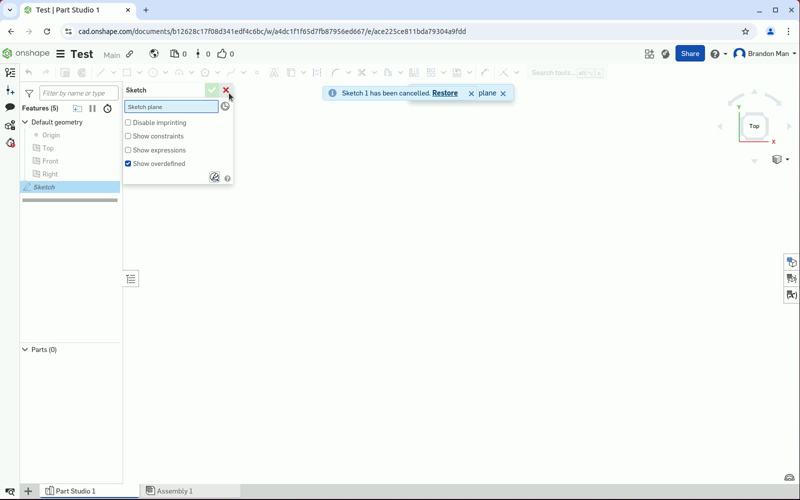
mouse_move(73, 150)
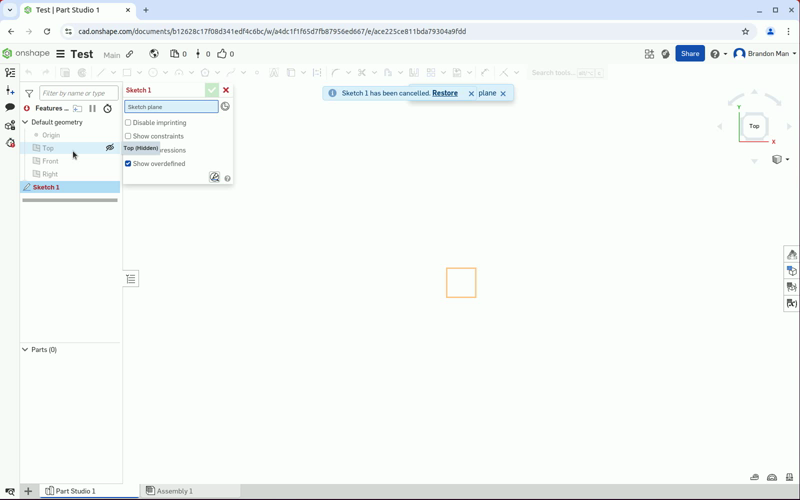
click(73, 150)
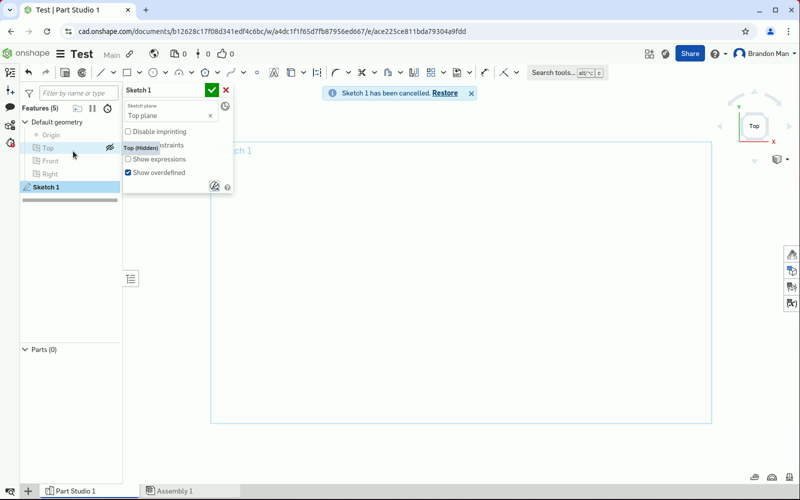
mouse_move(73, 352)
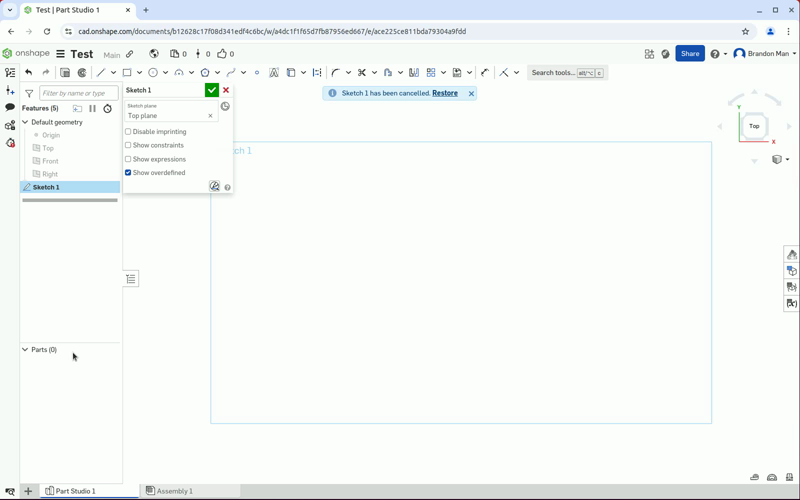
key(y)
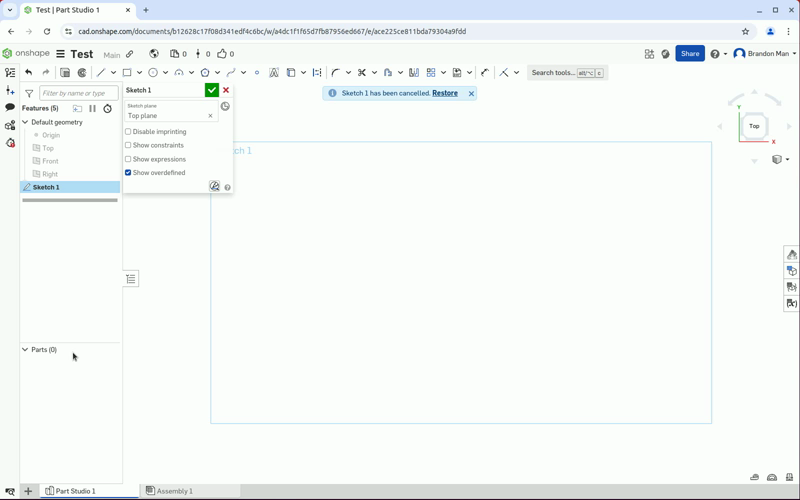
key(l)
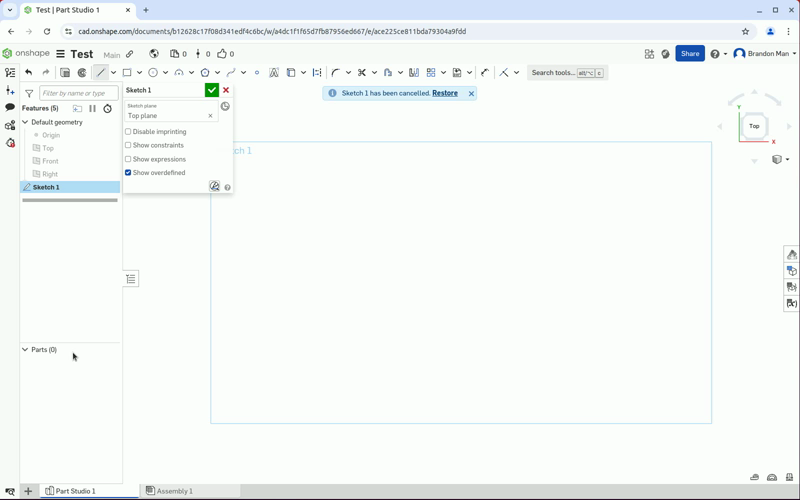
key_down(shift)
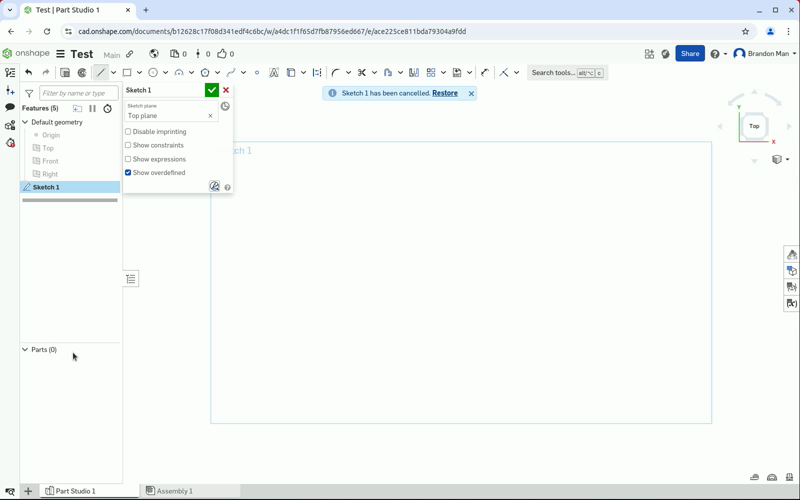
mouse_move(352, 353)
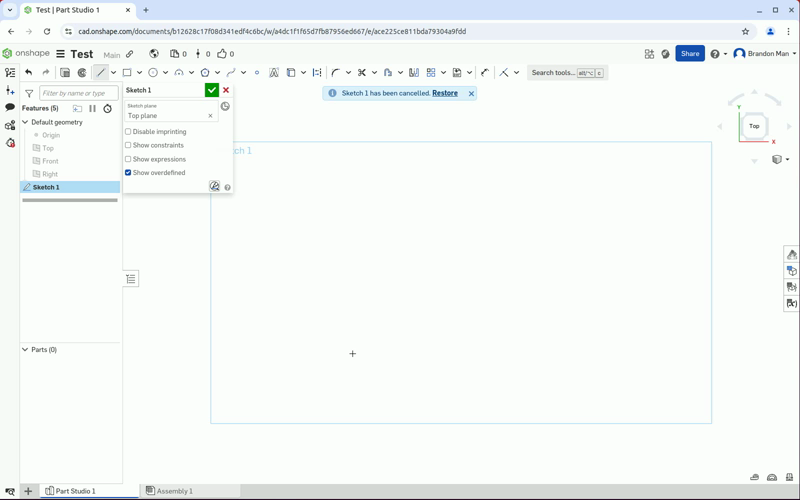
click(352, 353)
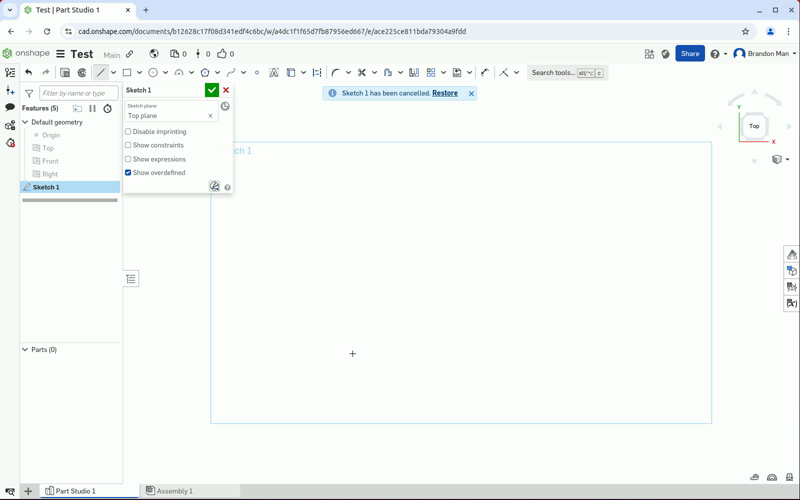
key_up(shift)
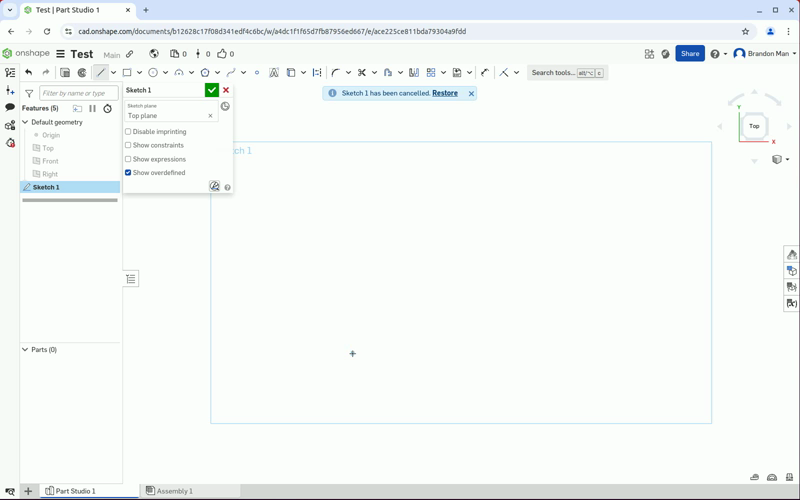
key_down(shift)
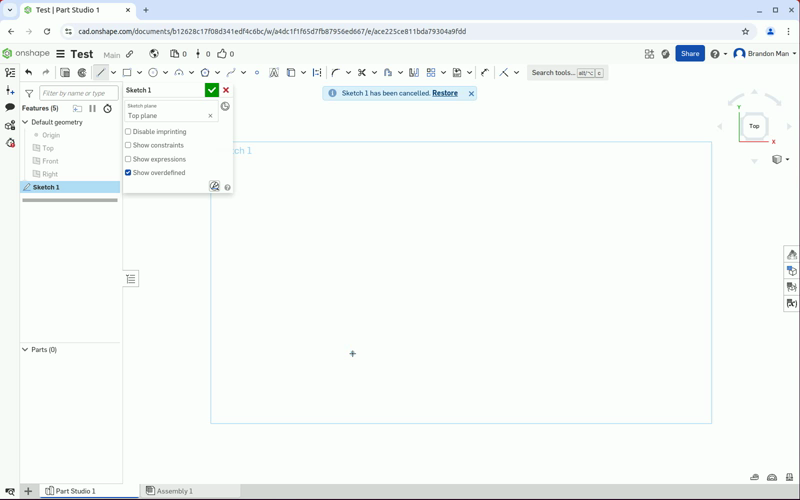
mouse_move(566, 353)
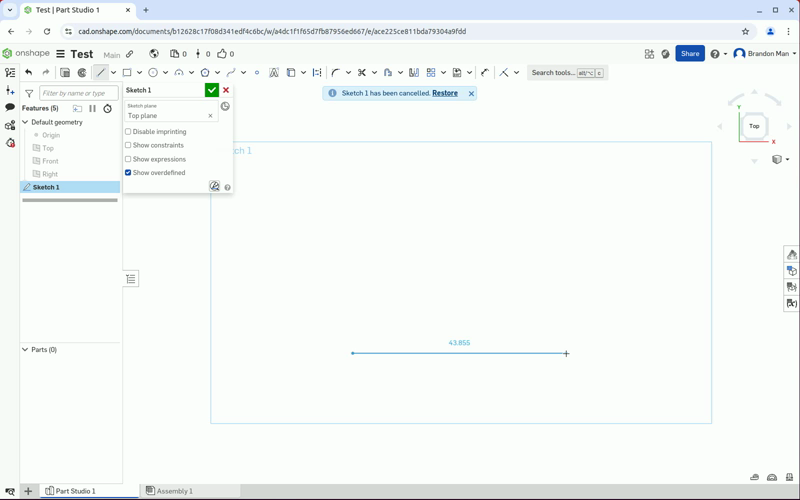
click(566, 353)
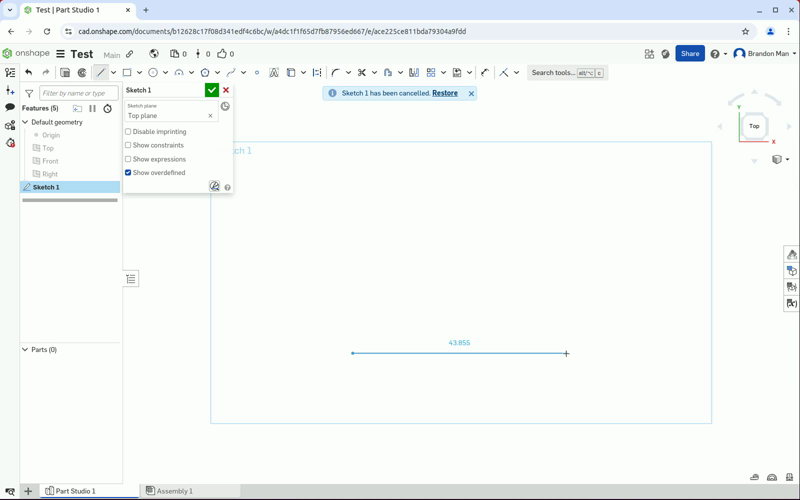
key_up(shift)
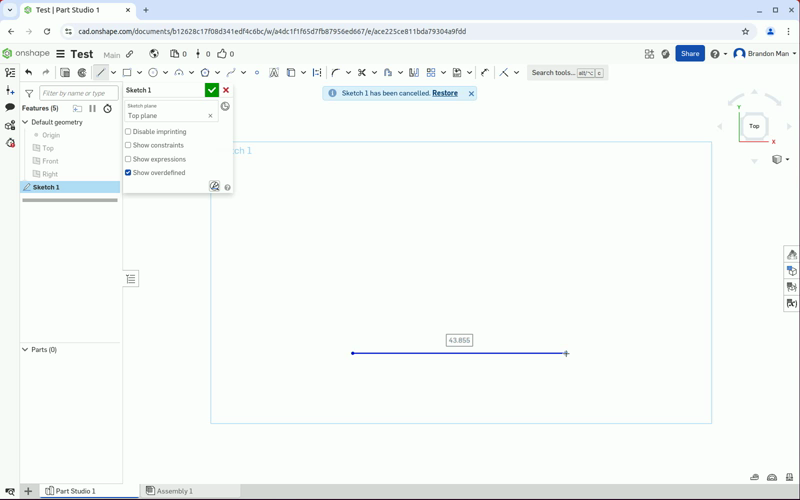
key_down(shift)
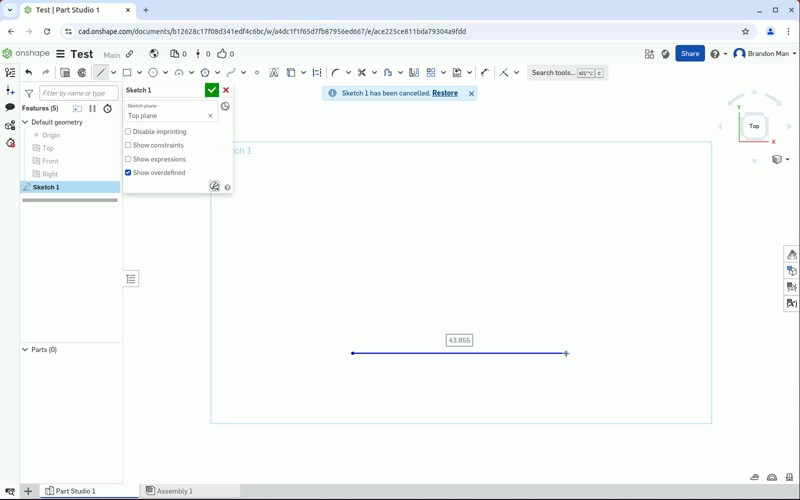
mouse_move(566, 211)
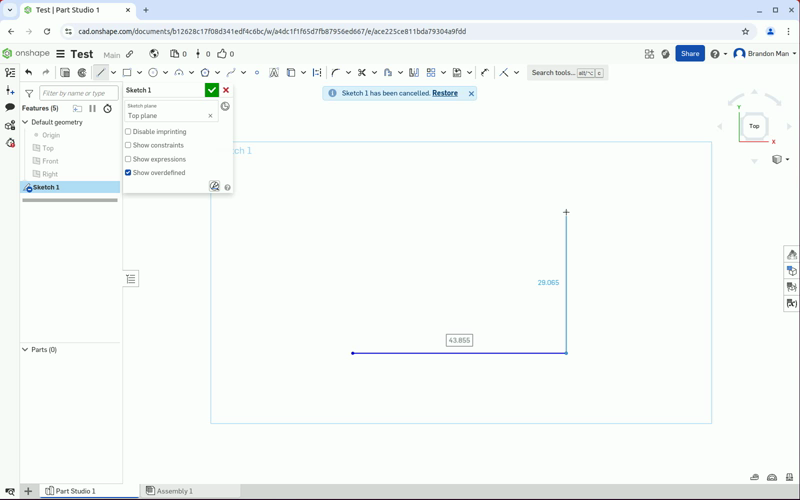
click(566, 211)
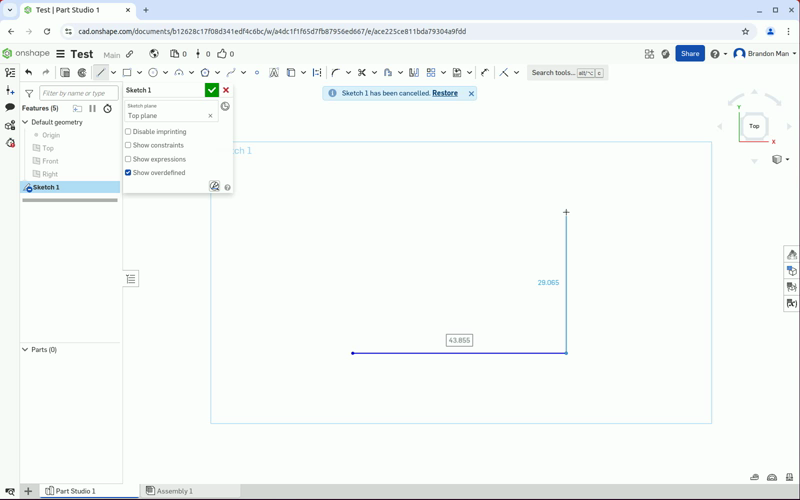
key_up(shift)
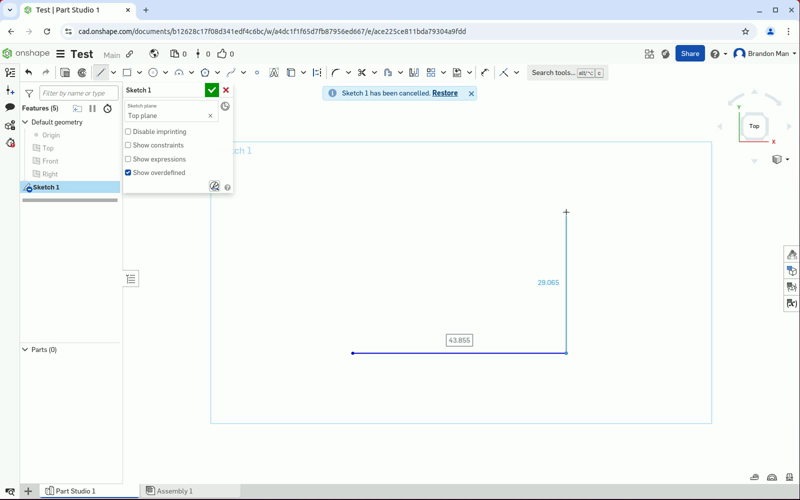
key_down(shift)
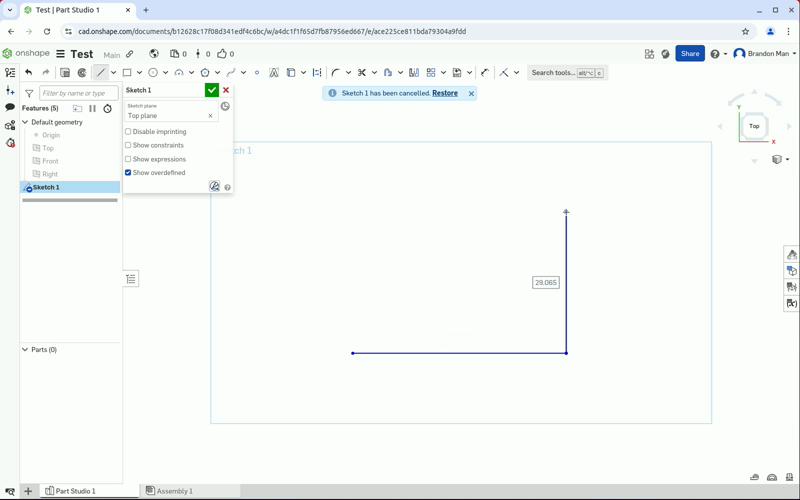
mouse_move(352, 211)
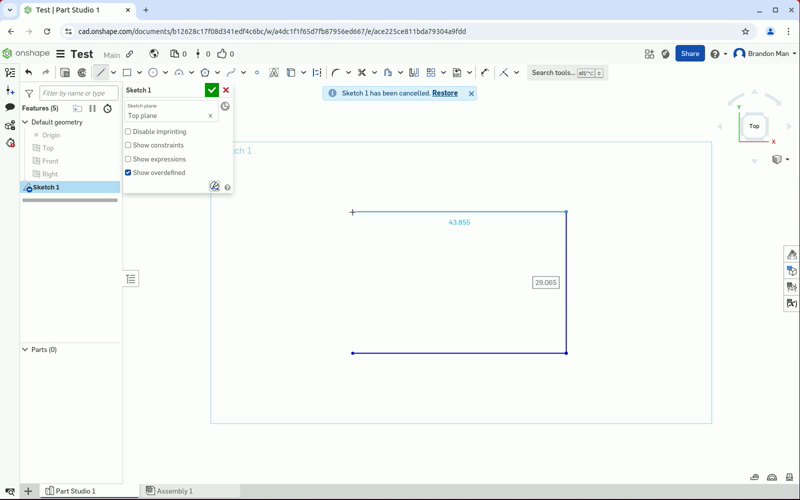
click(352, 211)
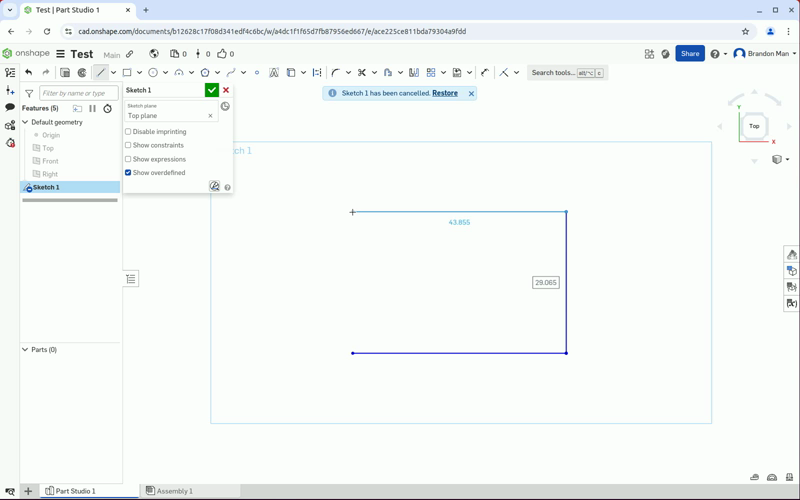
key_up(shift)
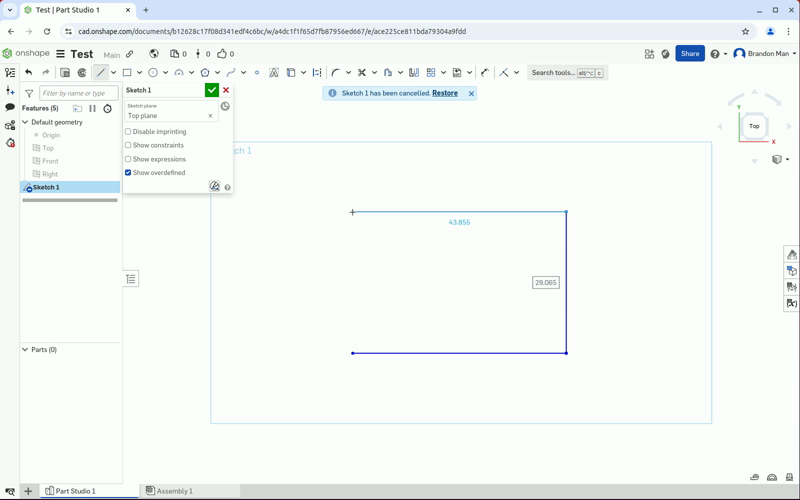
key_down(shift)
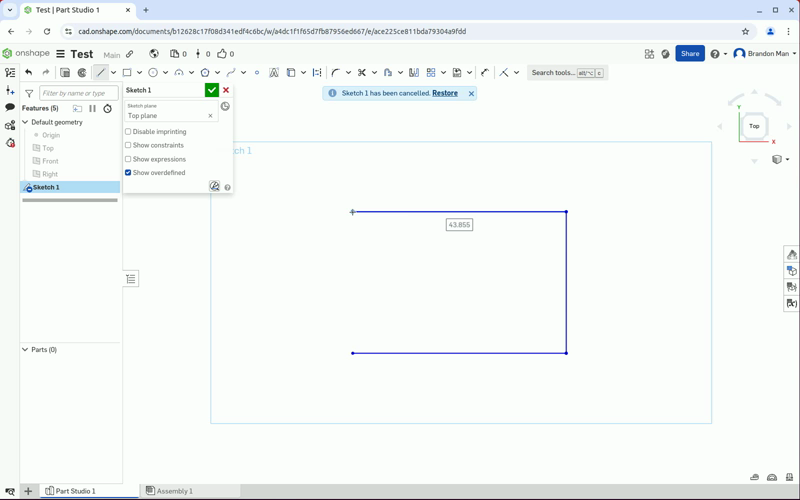
mouse_move(352, 353)
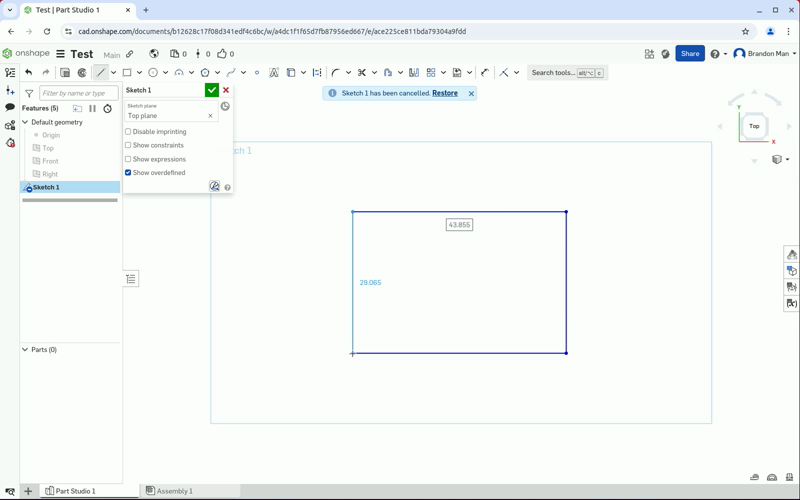
key_up(shift)
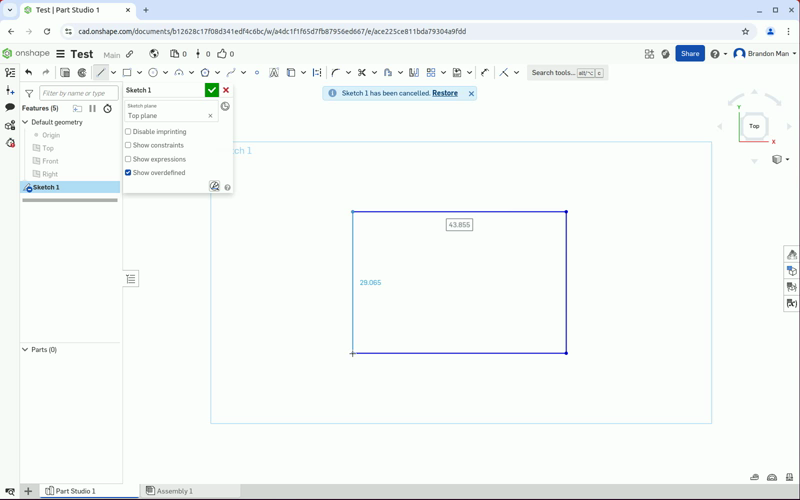
click(352, 353)
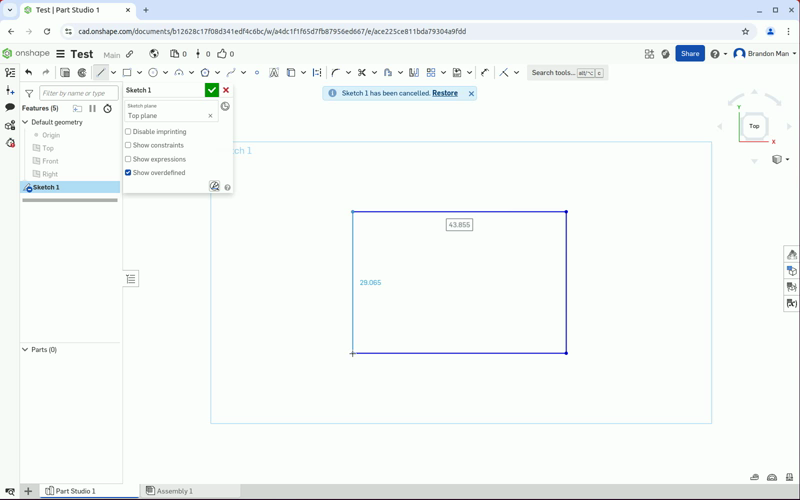
key(esc)
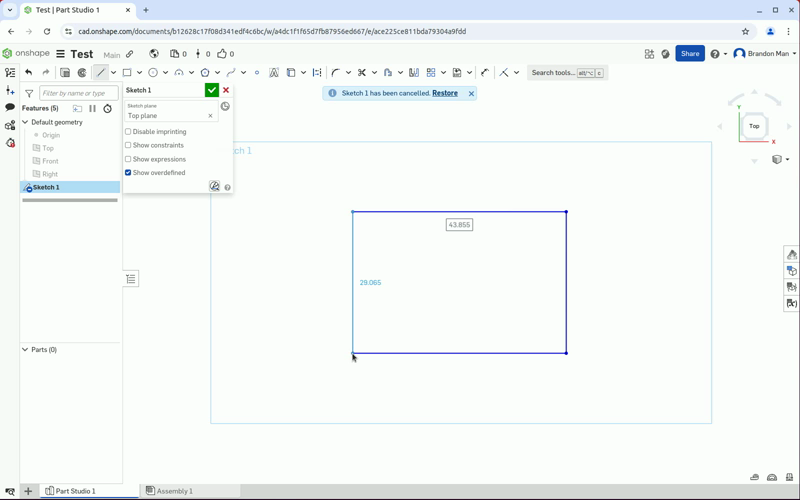
key(c)
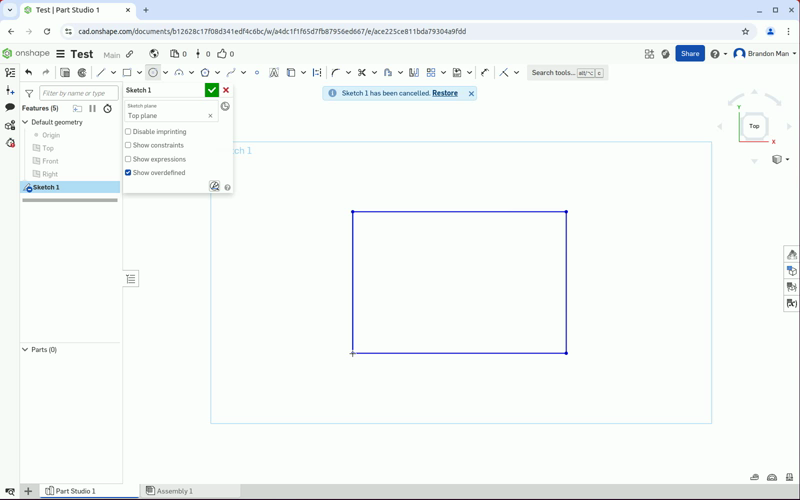
key_down(shift)
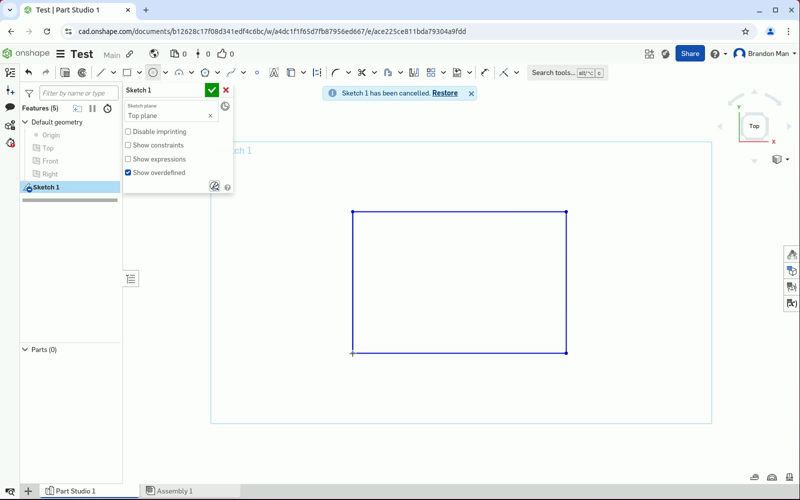
mouse_move(361, 344)
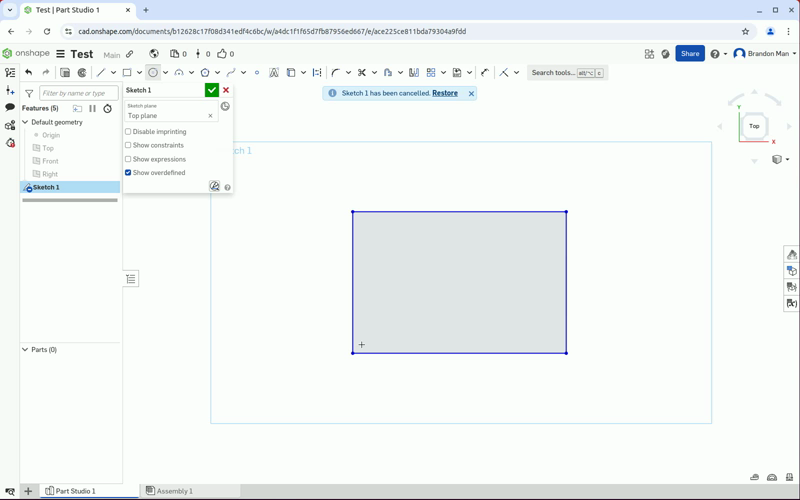
click(361, 344)
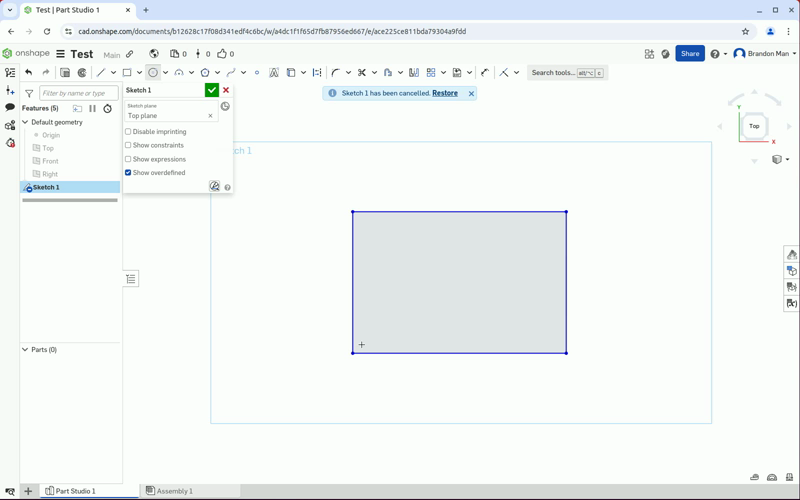
key_up(shift)
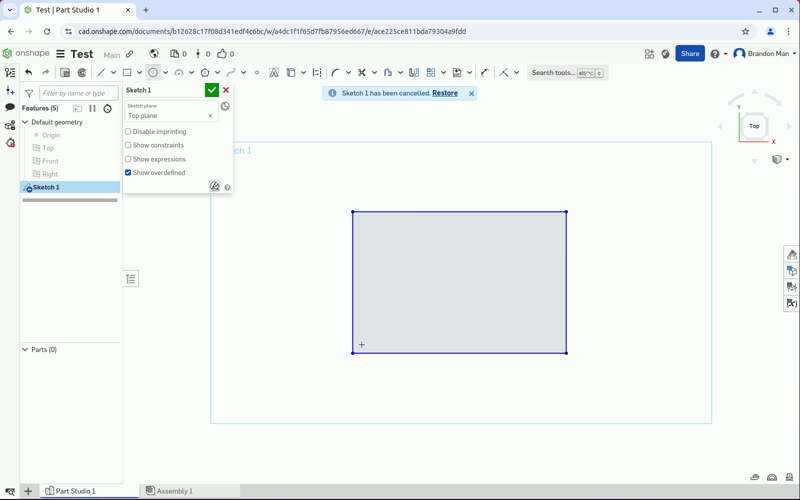
mouse_move(366, 344)
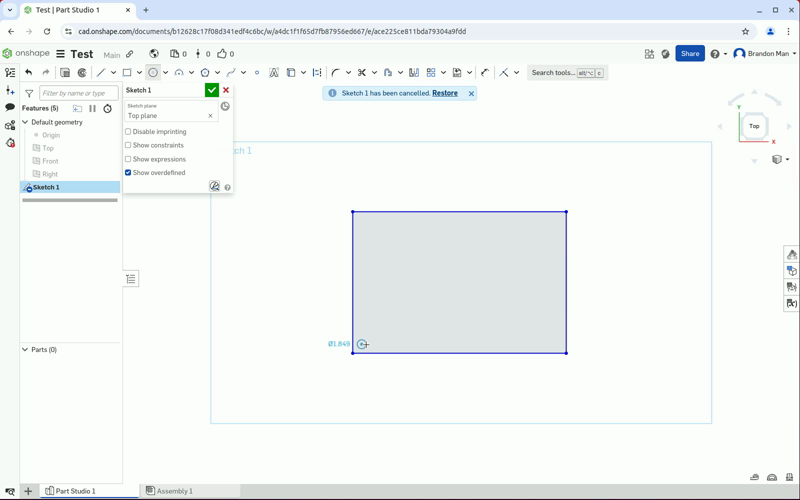
click(366, 344)
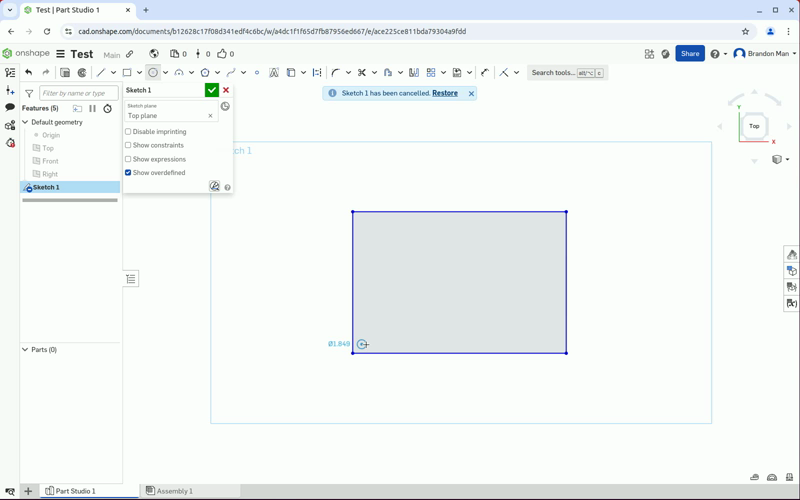
key(esc)
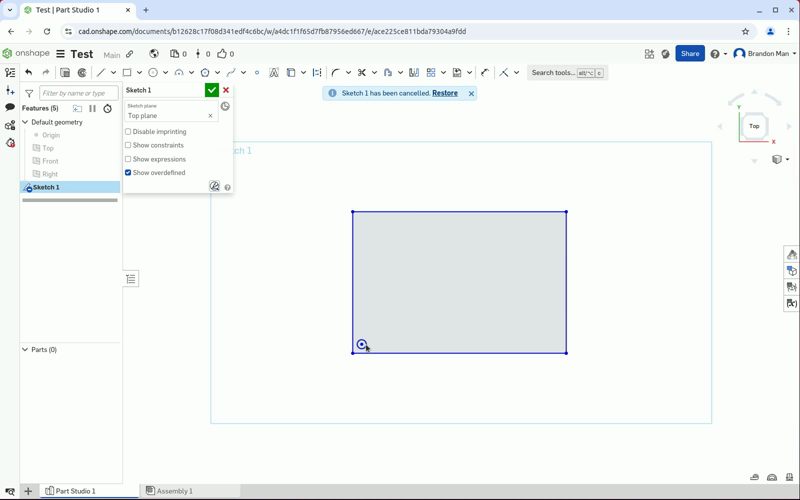
key(c)
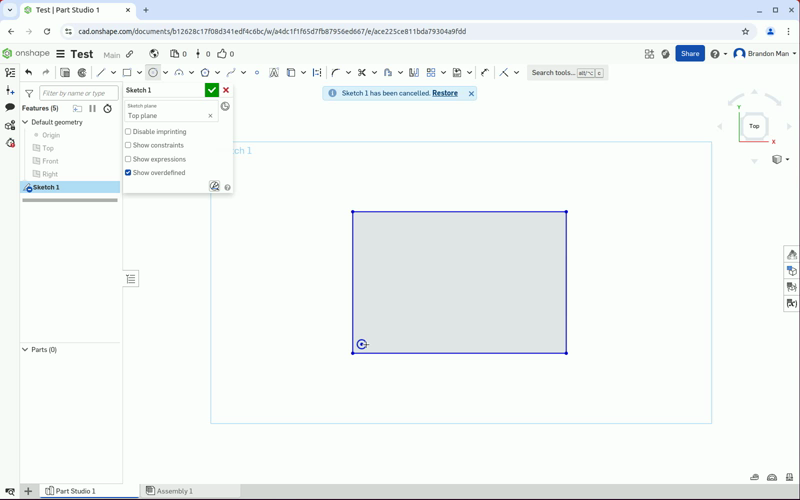
key_down(shift)
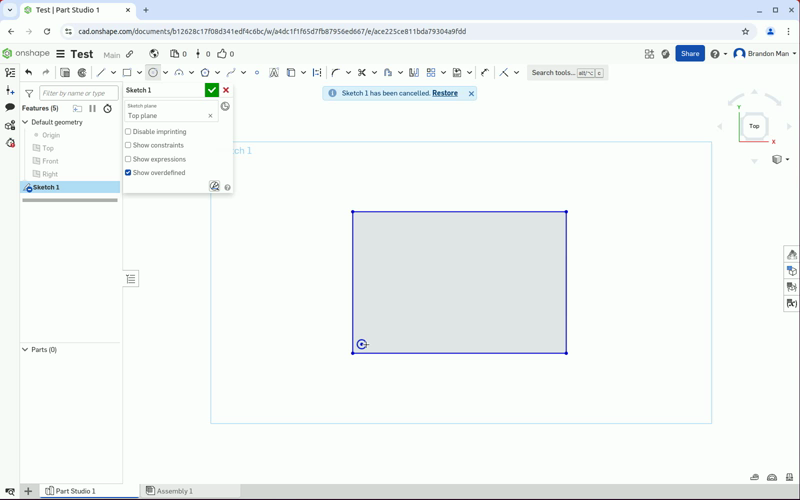
mouse_move(361, 220)
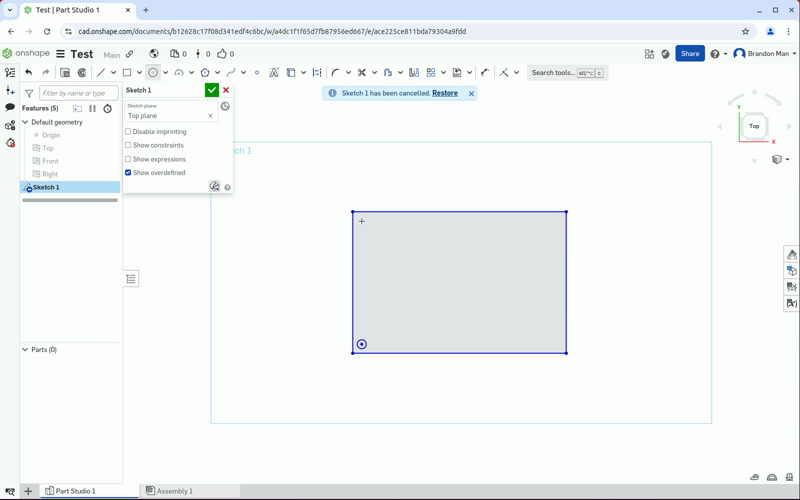
click(361, 220)
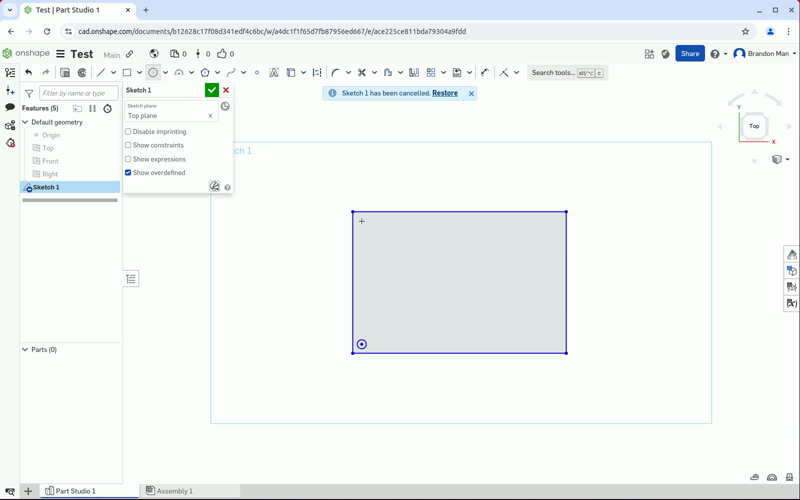
key_up(shift)
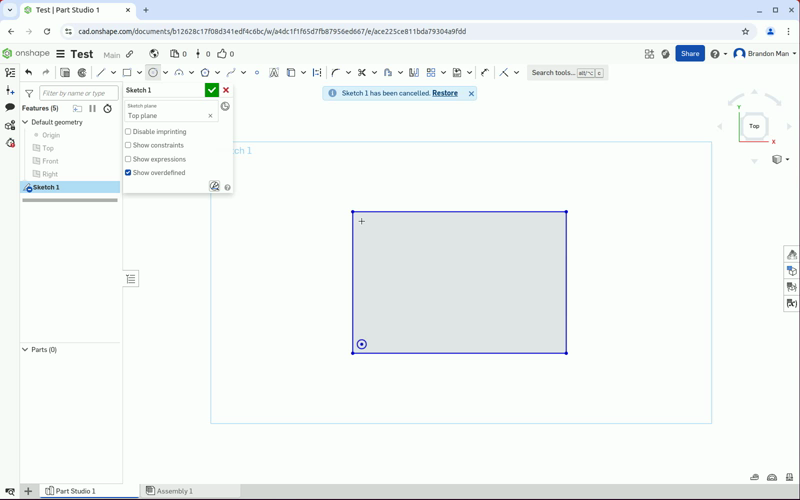
mouse_move(366, 220)
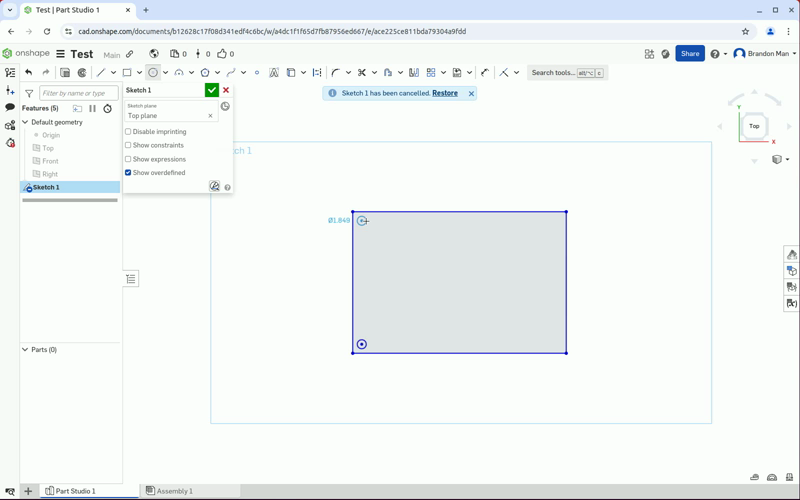
click(366, 220)
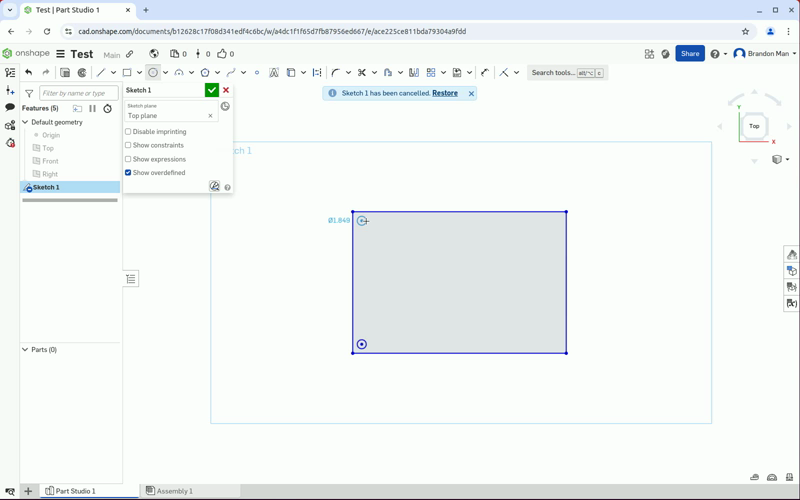
key(esc)
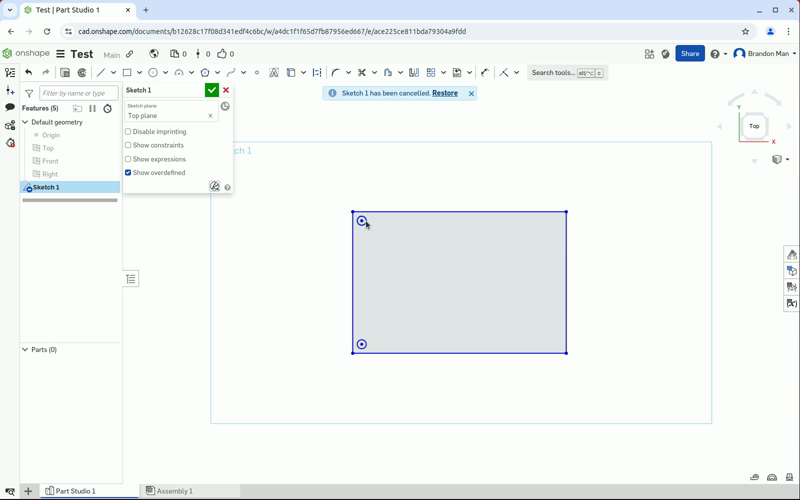
key(c)
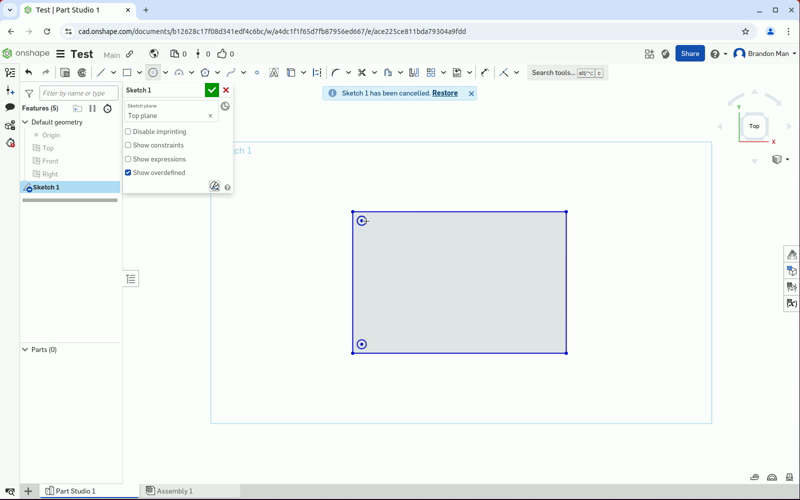
key_down(shift)
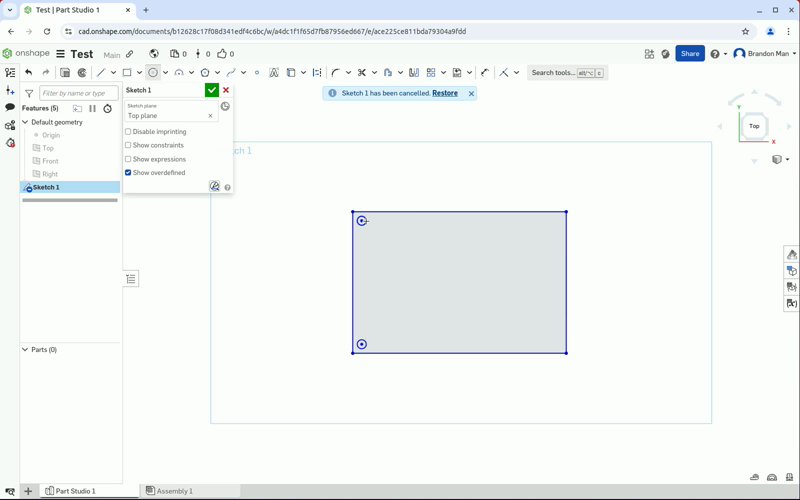
mouse_move(507, 344)
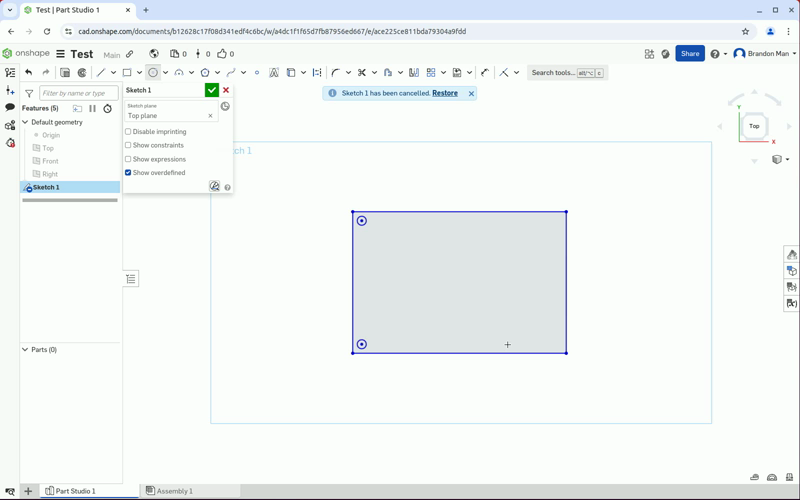
click(507, 344)
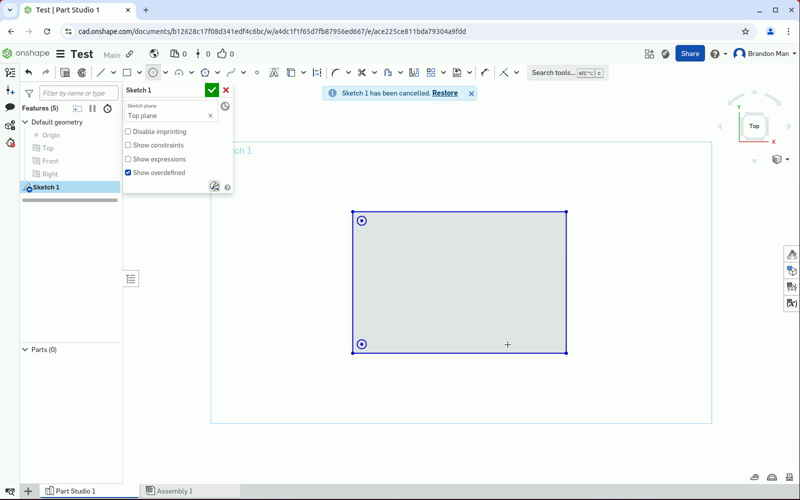
key_up(shift)
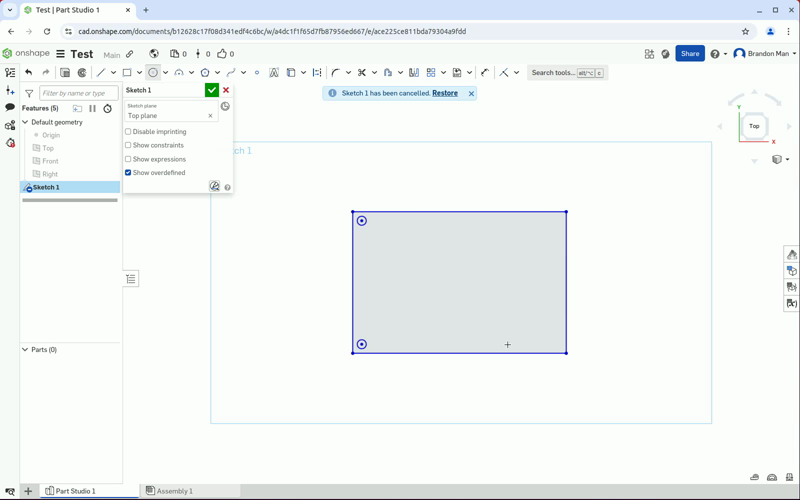
mouse_move(512, 344)
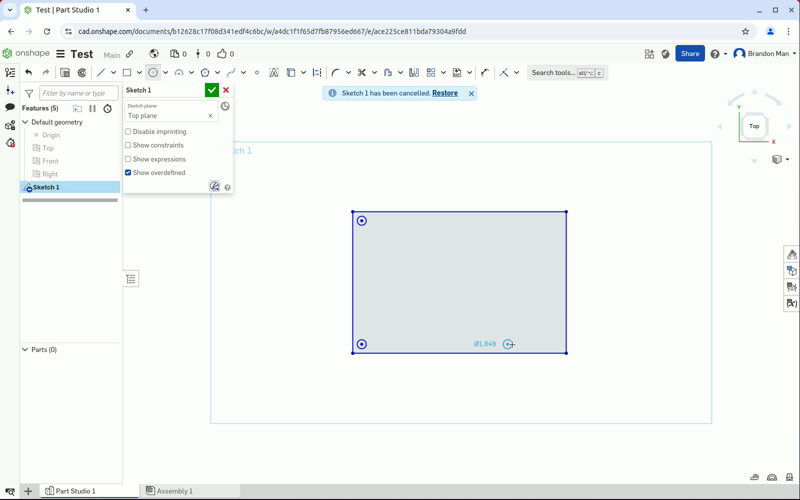
click(512, 344)
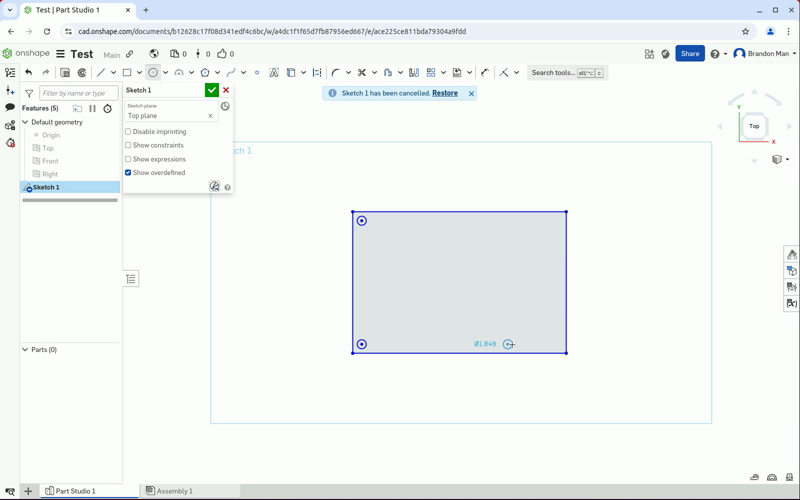
key(esc)
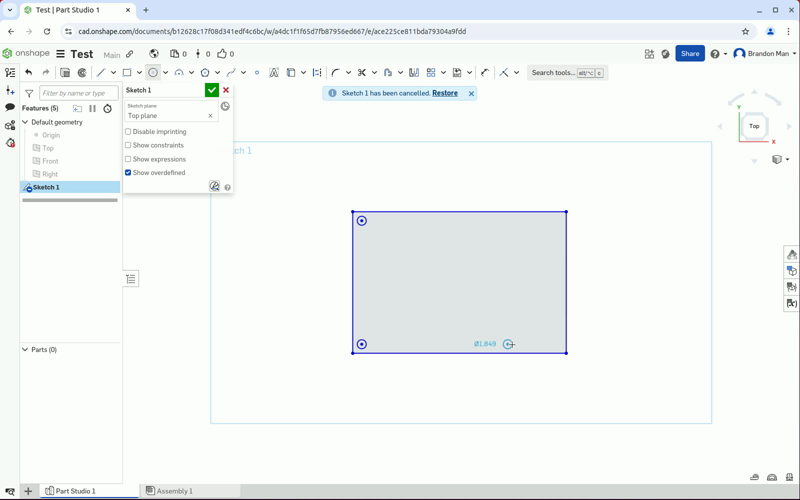
key(c)
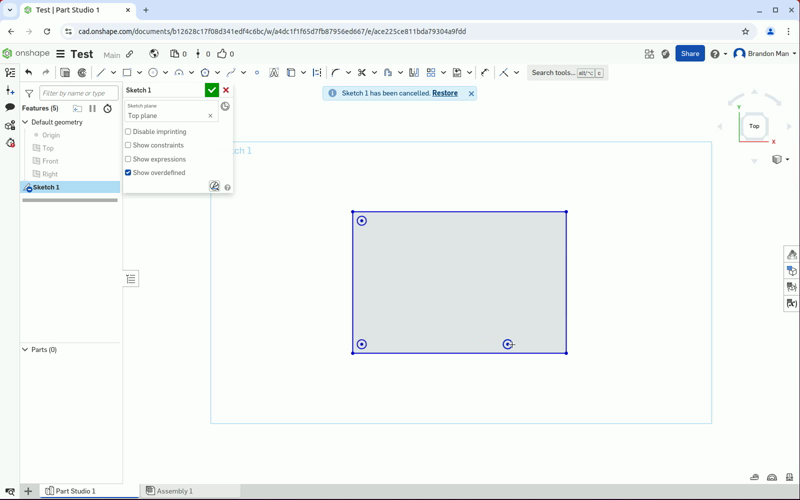
key_down(shift)
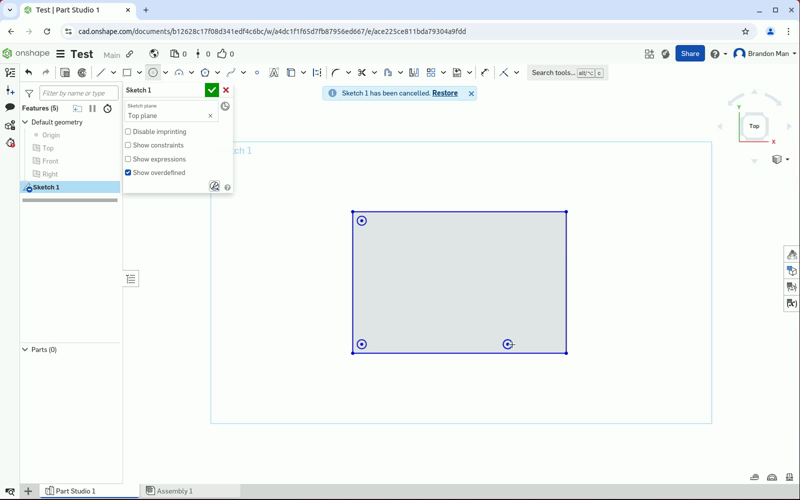
mouse_move(507, 220)
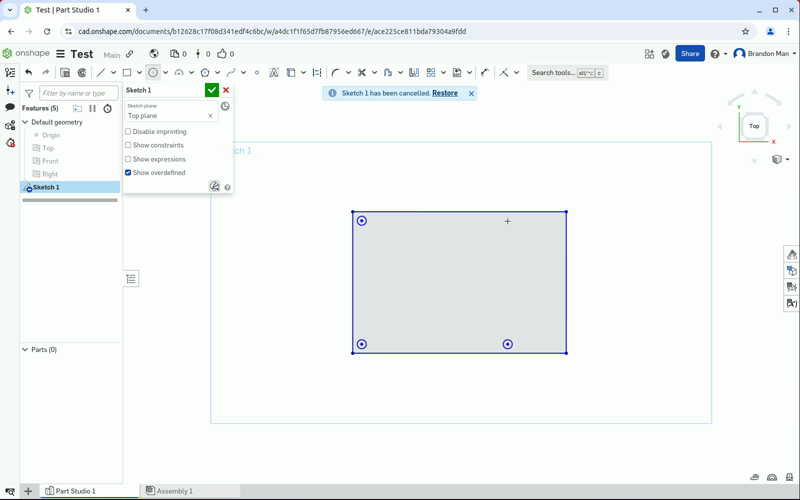
click(507, 220)
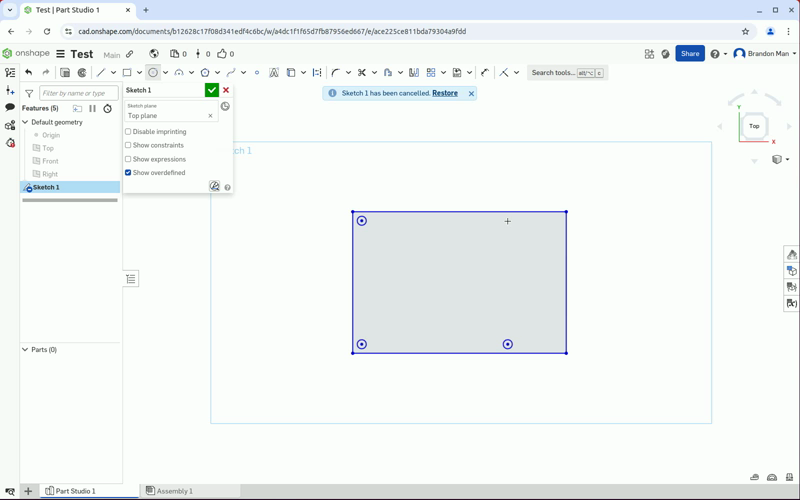
key_up(shift)
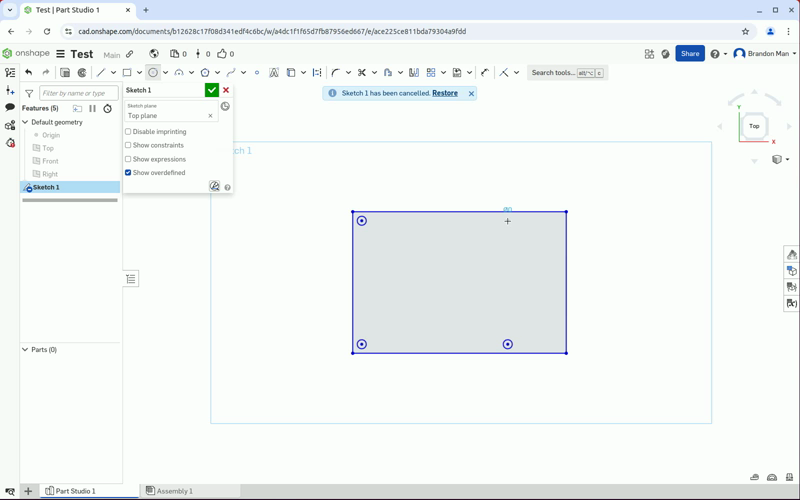
mouse_move(512, 220)
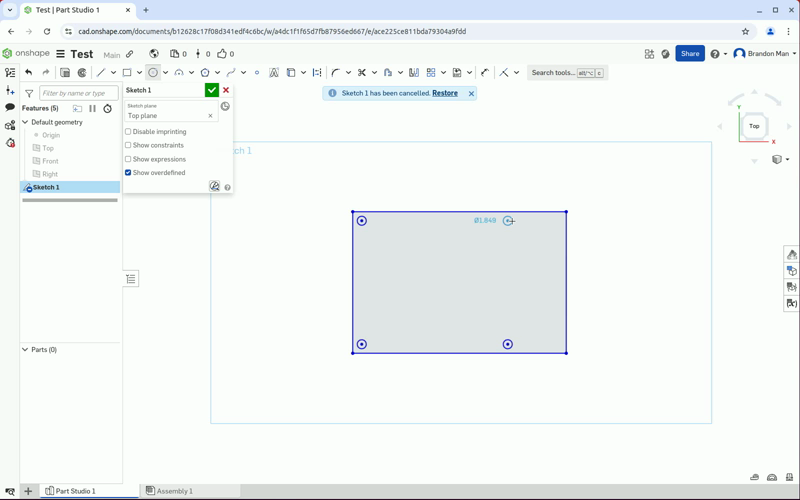
click(512, 220)
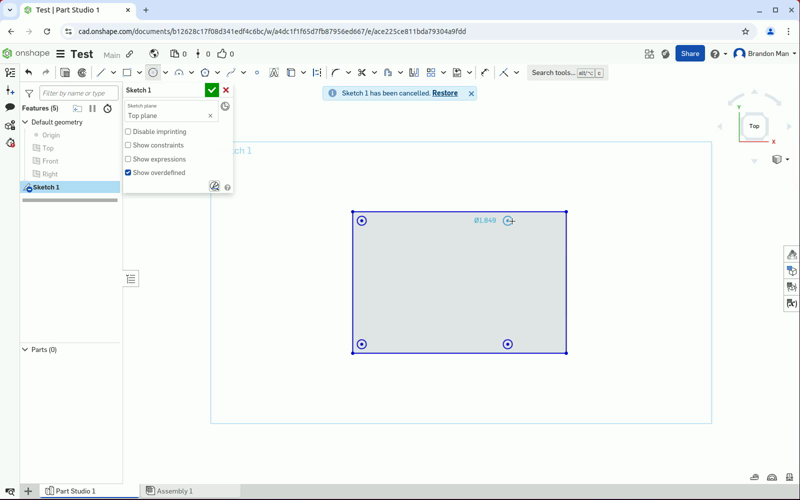
key(esc)
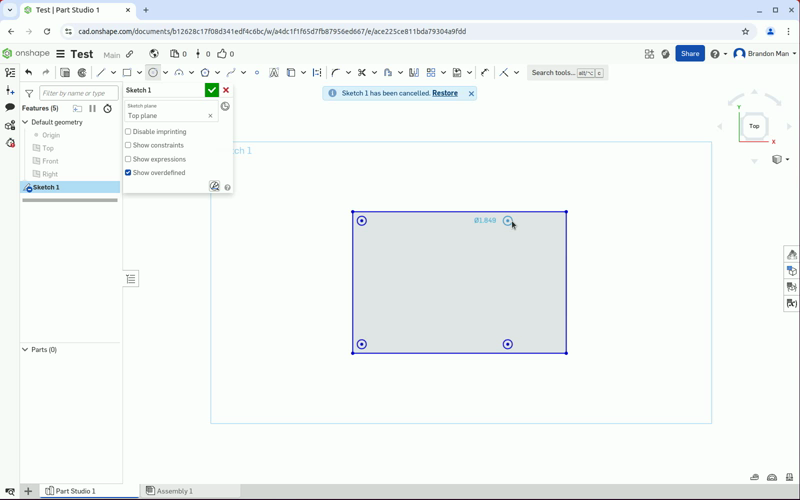
mouse_move(431, 265)
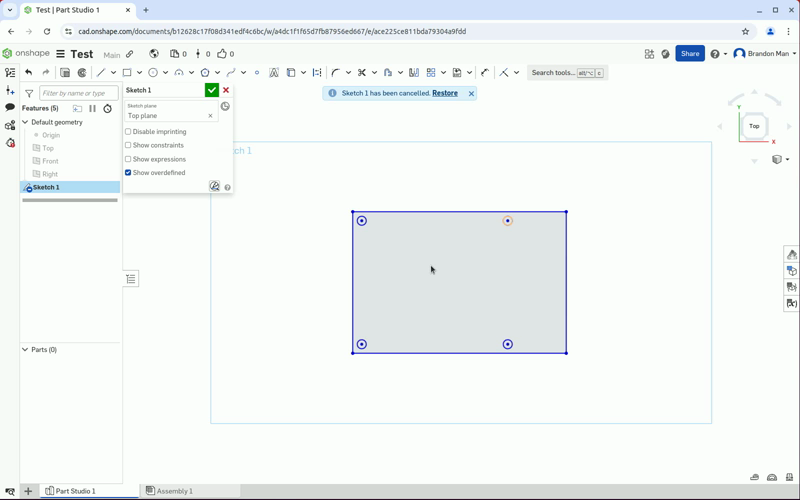
click(431, 265)
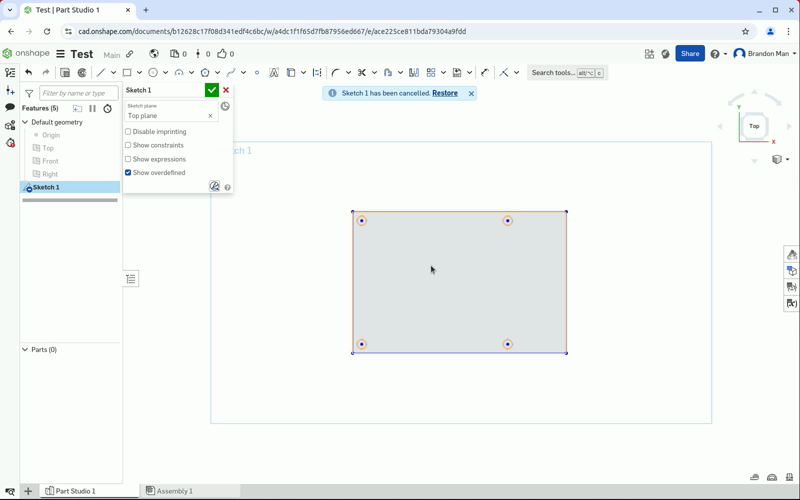
mouse_move(73, 352)
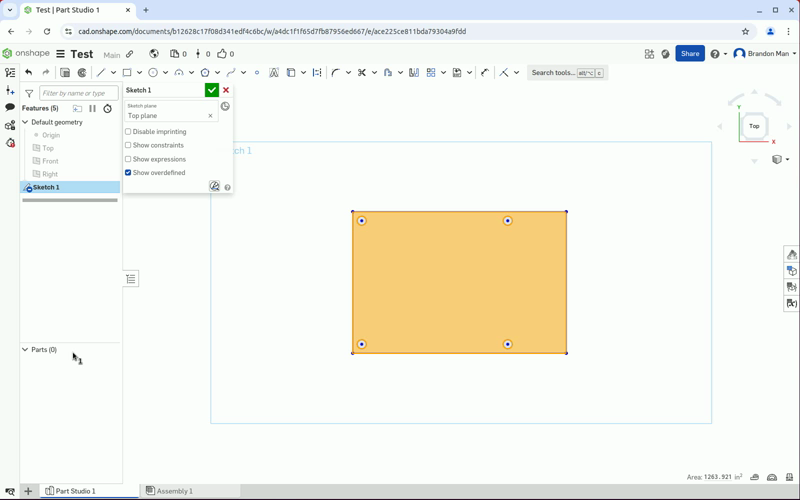
key(shift+y)
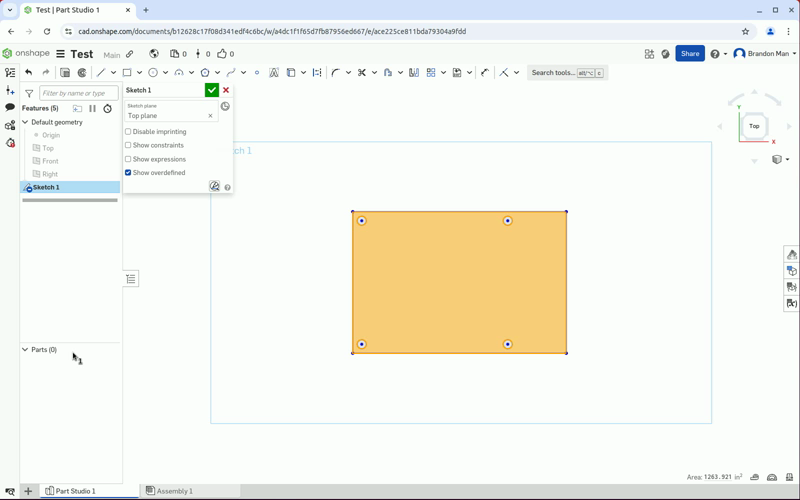
key(shift+e)
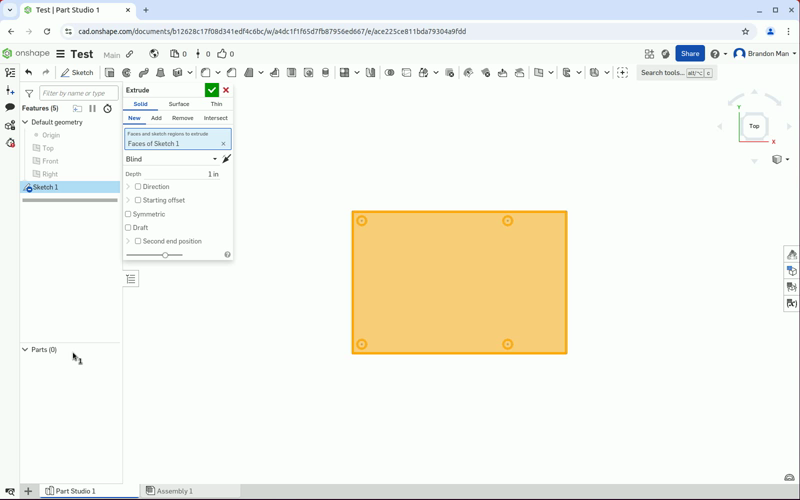
mouse_move(143, 106)
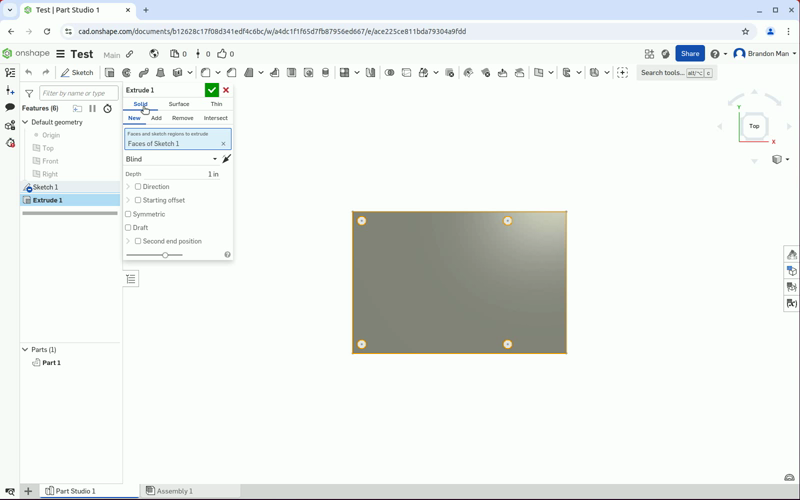
click(143, 106)
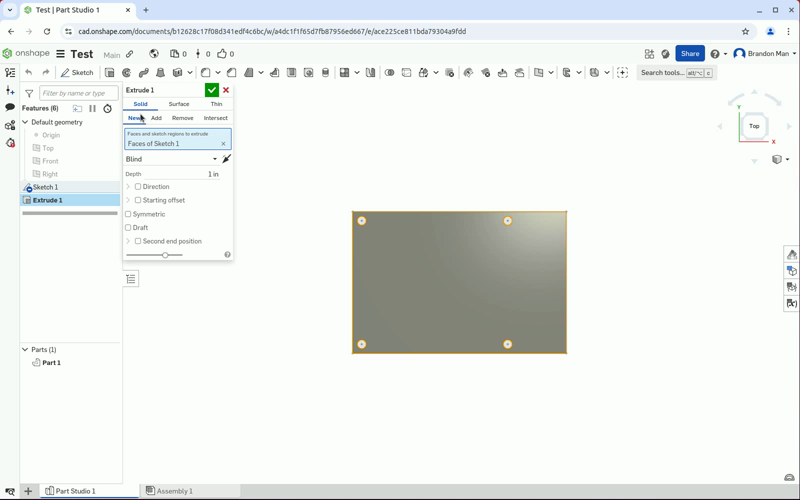
mouse_move(137, 120)
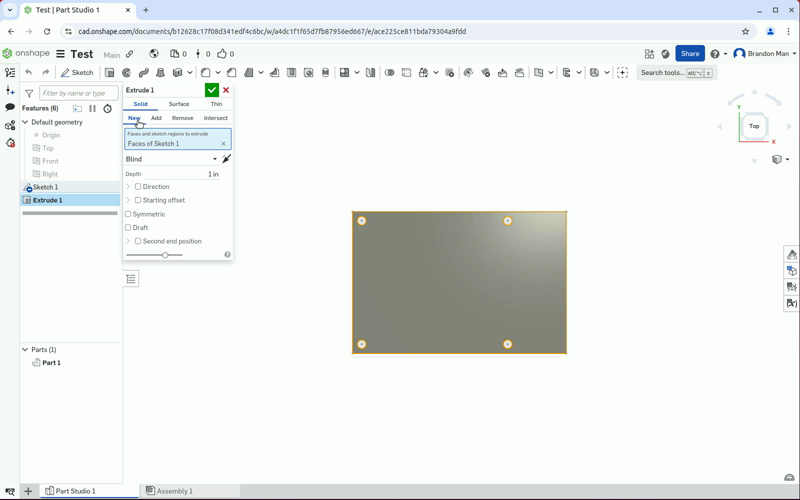
click(137, 120)
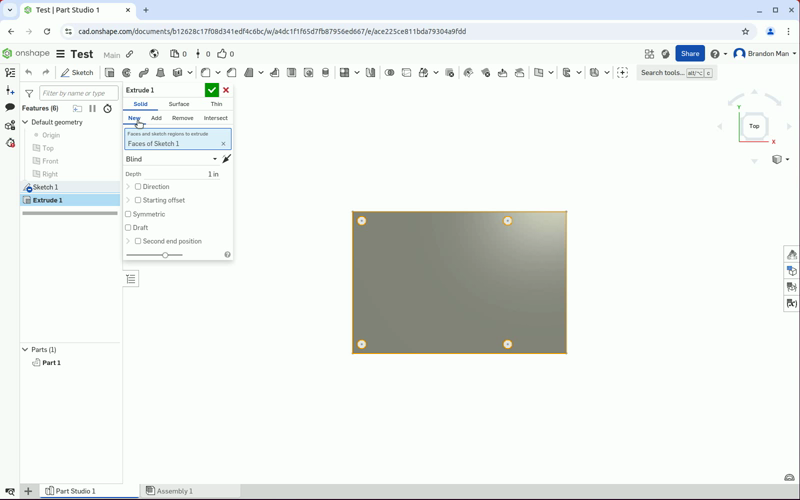
key(tab, 4)
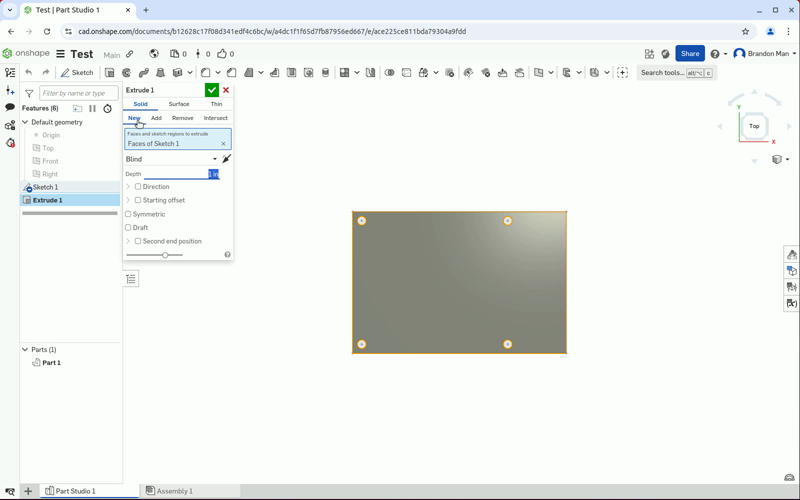
text(0.963)
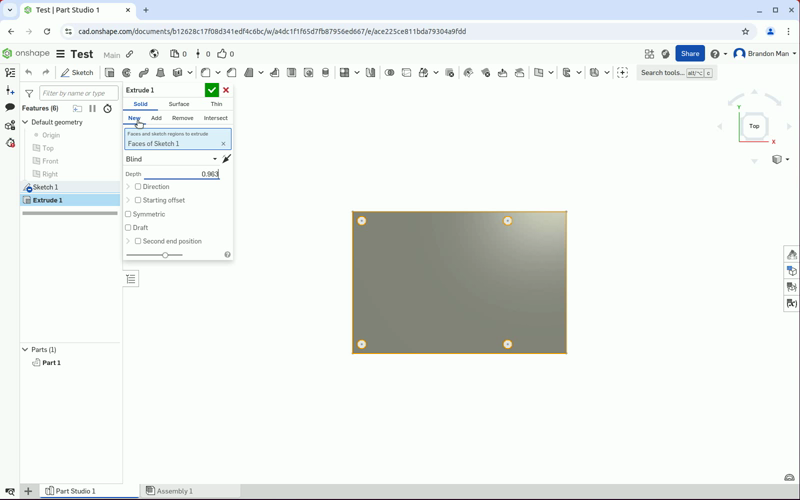
key(enter)
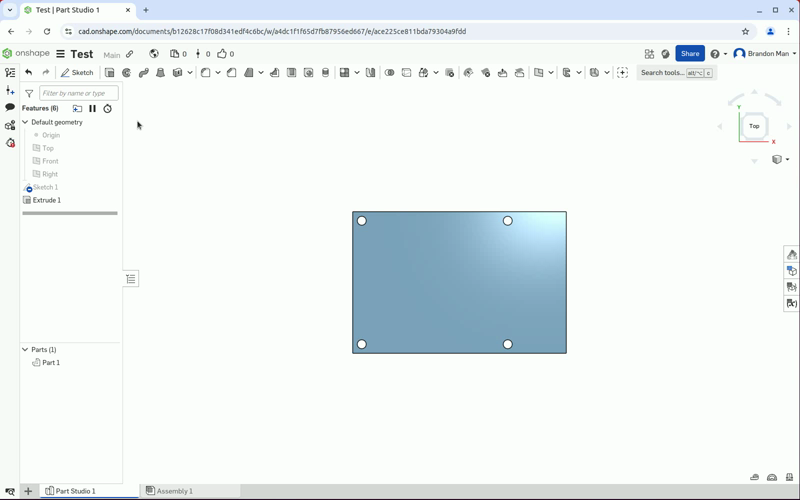
key(shift+h)
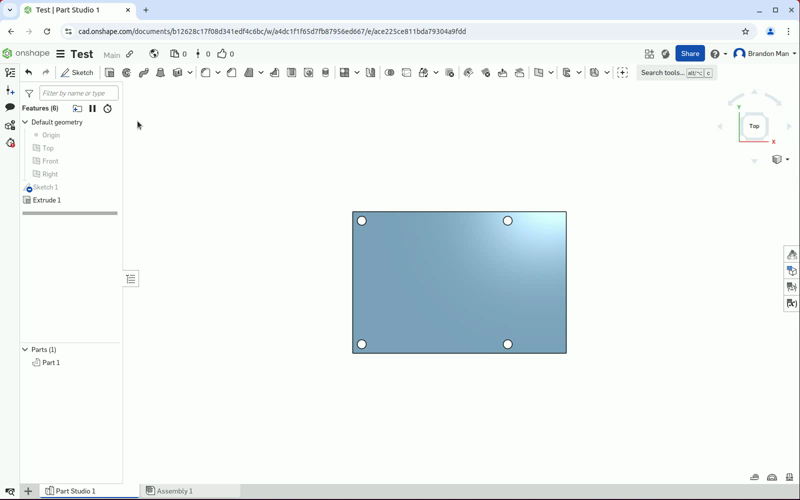
key(shift+h)
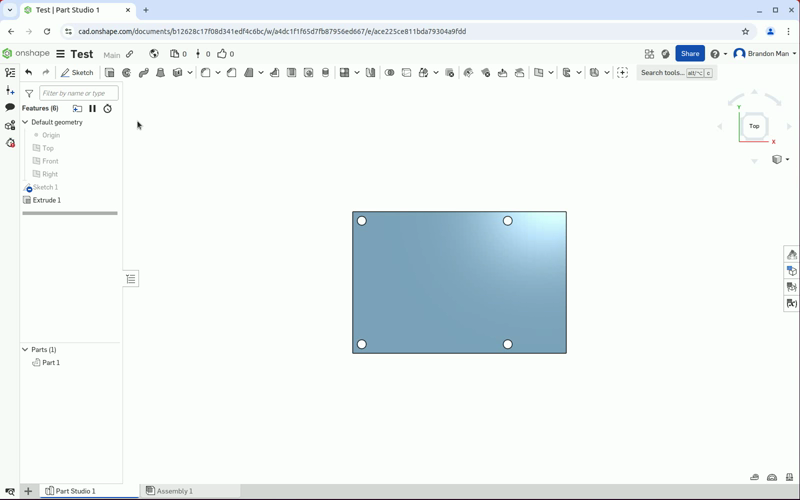
mouse_move(73, 189)
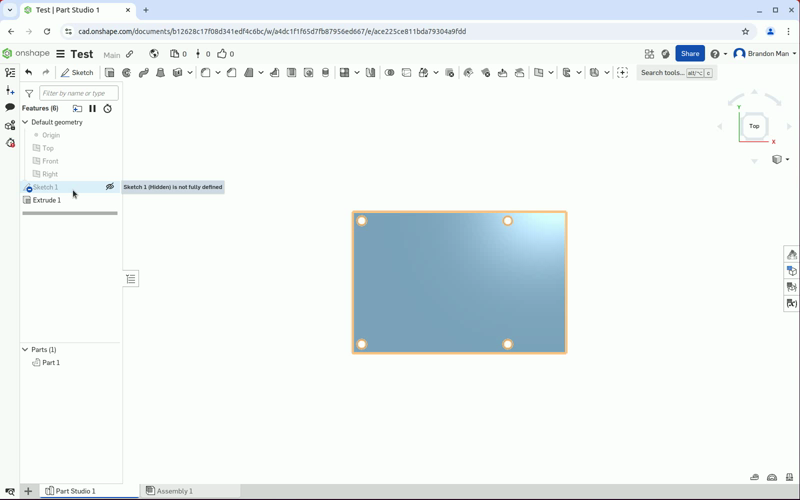
click(73, 189)
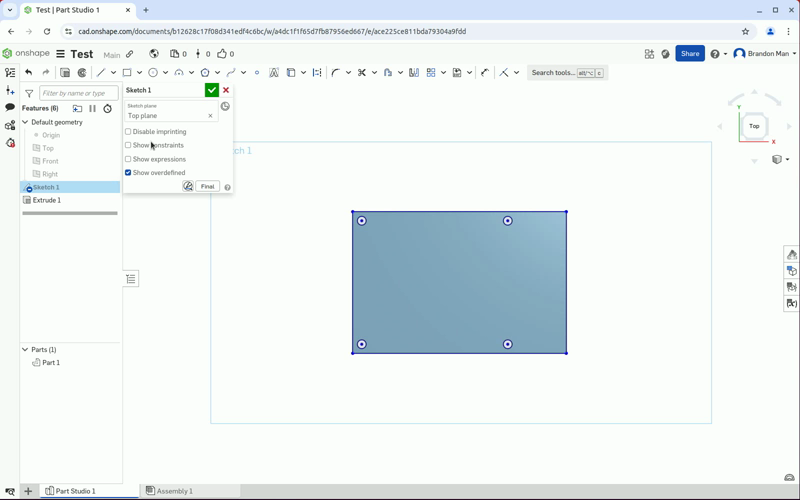
mouse_move(229, 92)
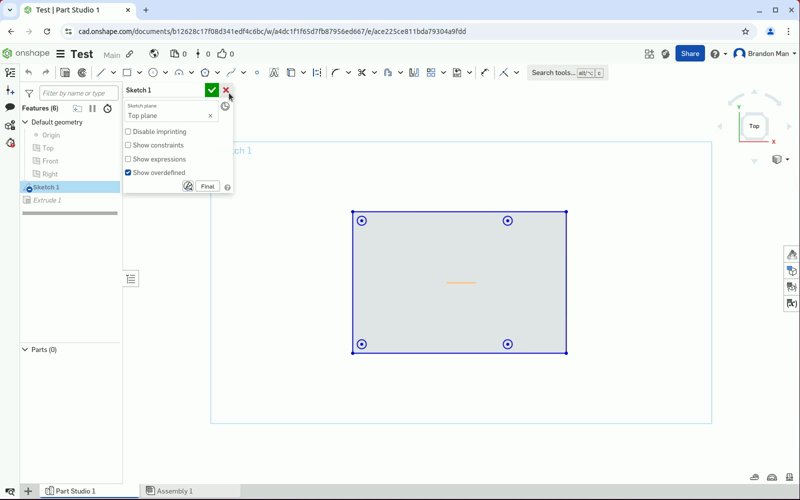
click(229, 92)
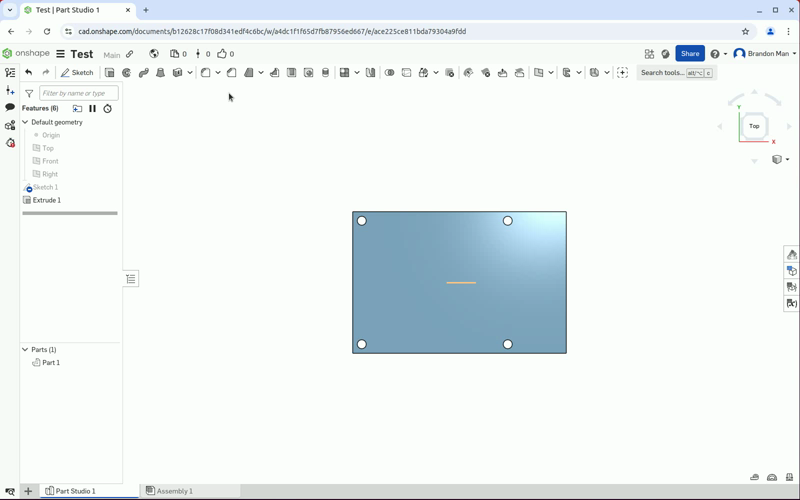
mouse_move(541, 75)
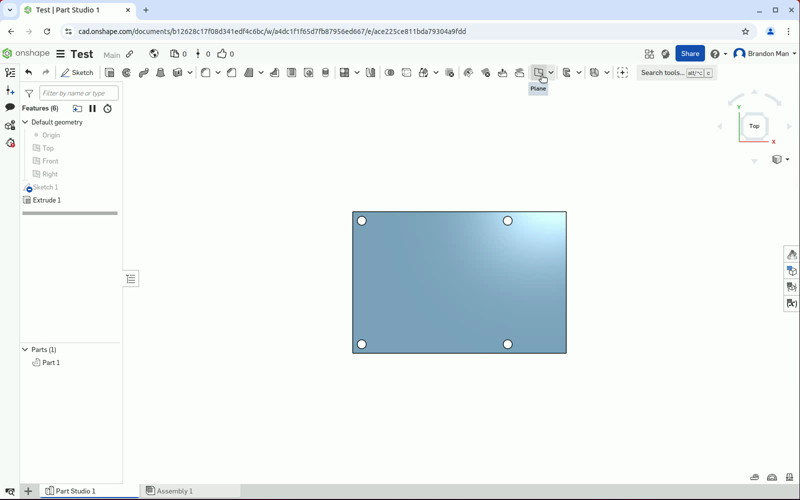
click(541, 75)
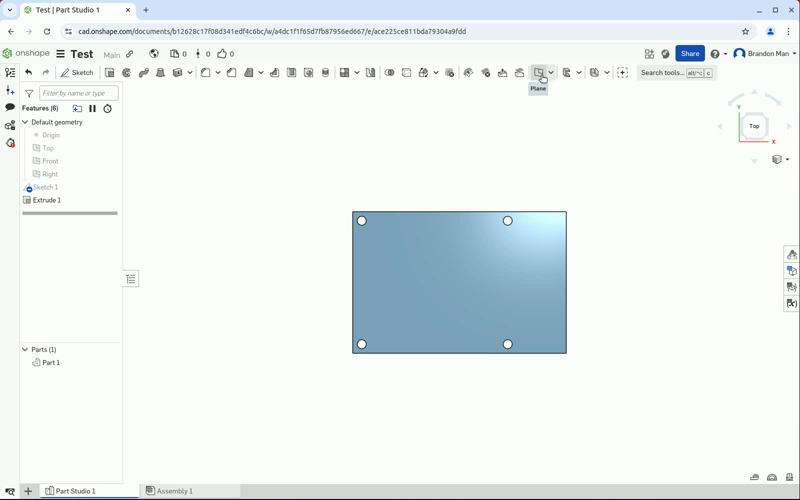
mouse_move(73, 150)
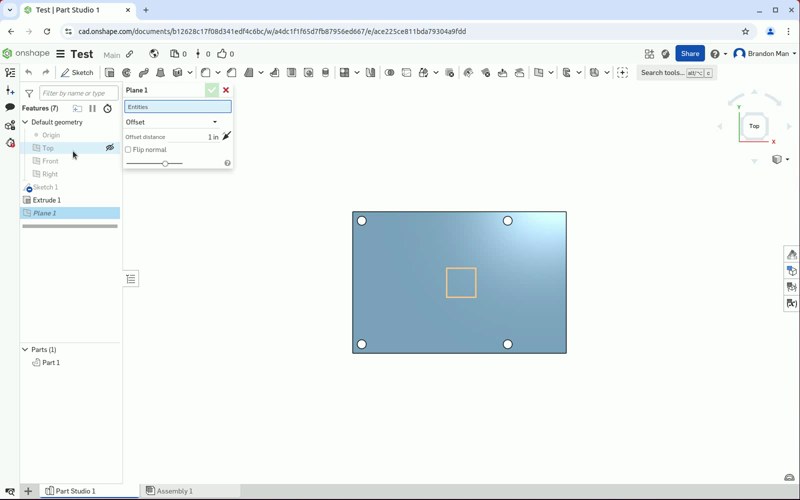
click(73, 150)
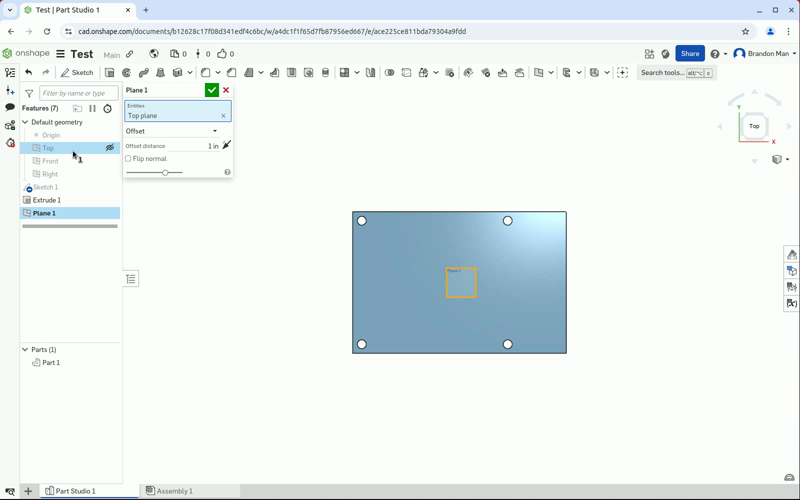
key(tab, 2)
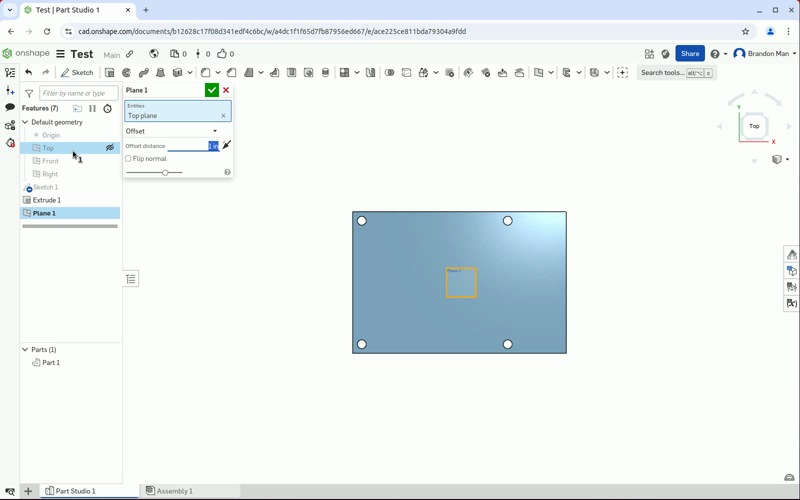
text(0.955)
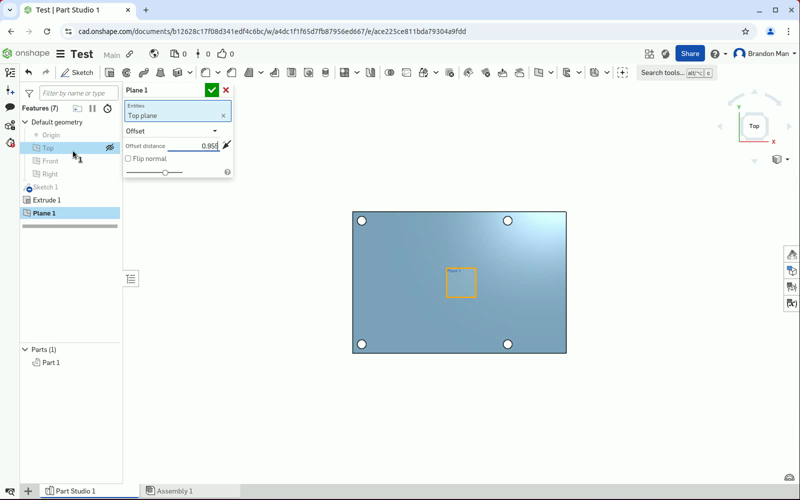
key(enter, 2)
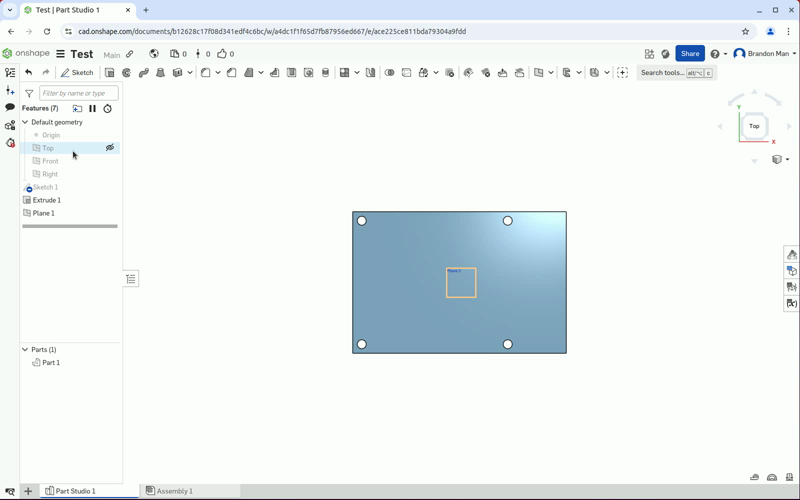
key(shift+s)
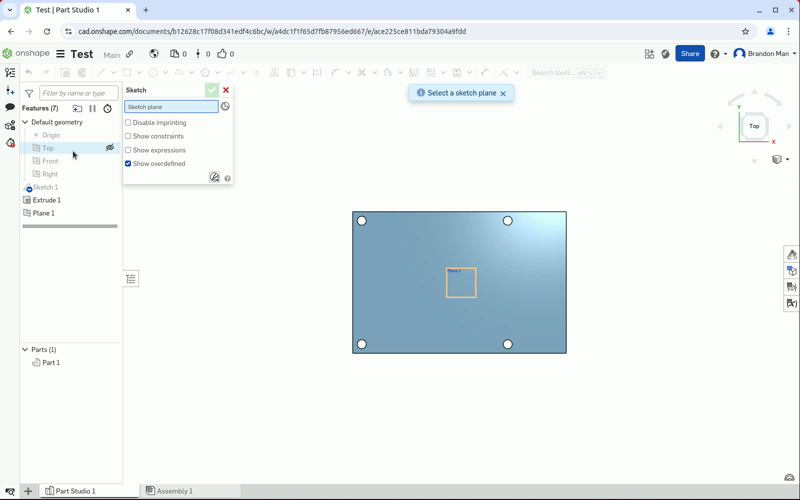
mouse_move(73, 215)
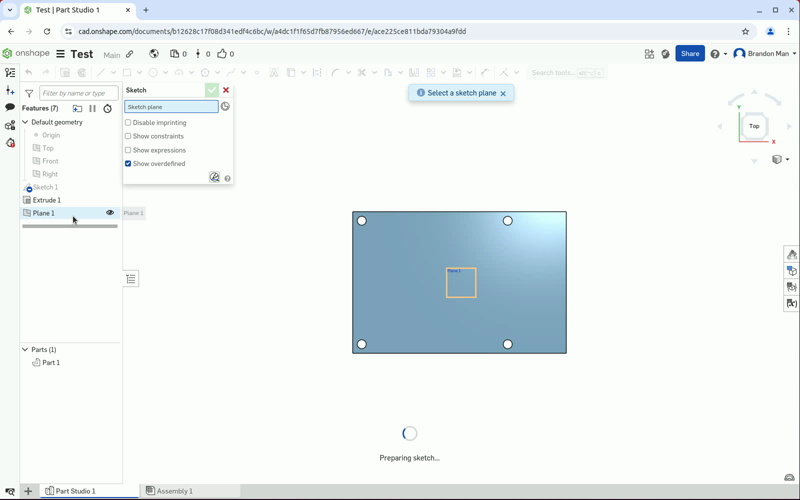
click(73, 215)
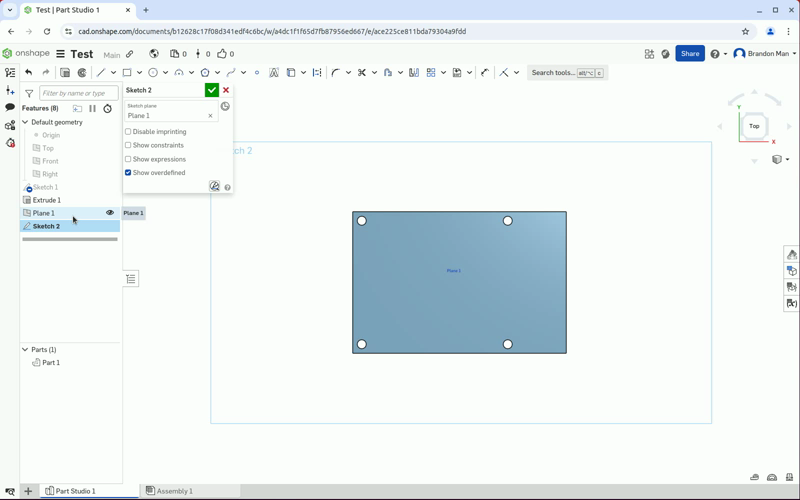
mouse_move(73, 352)
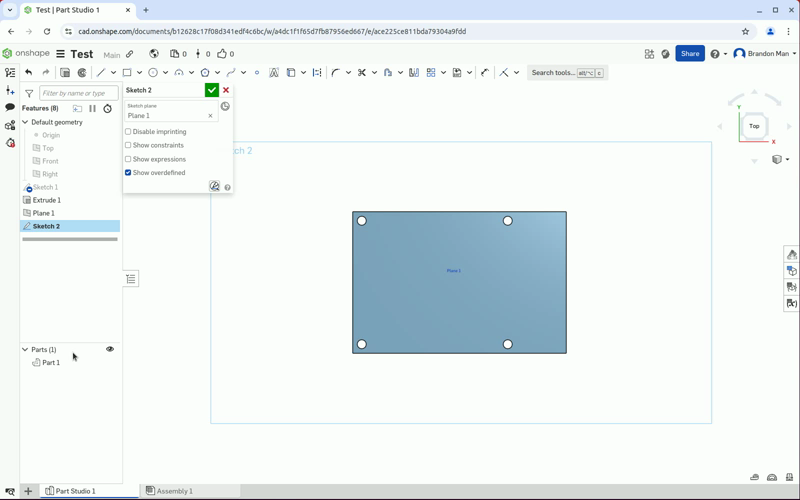
key(y)
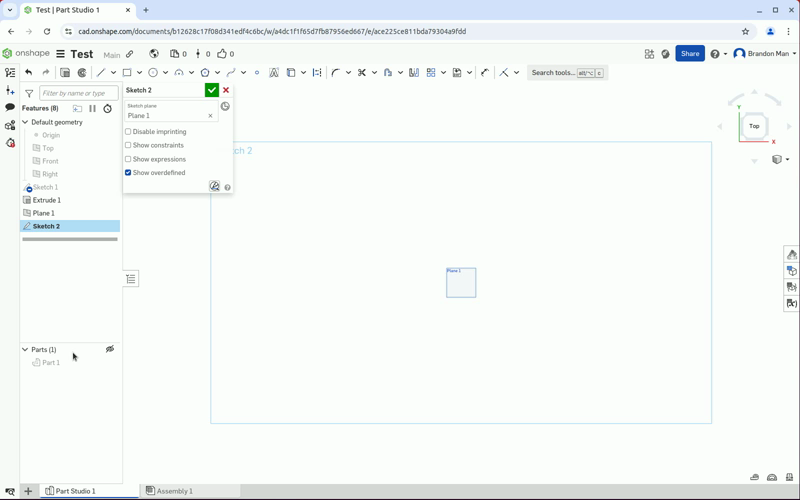
key(l)
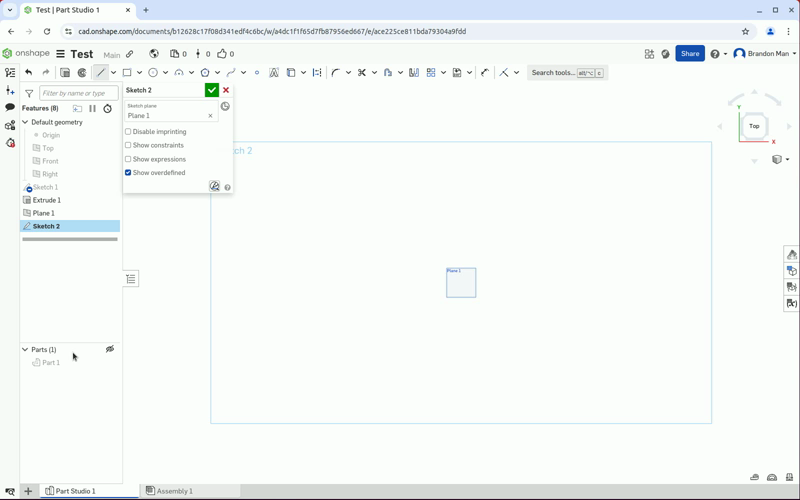
key_down(shift)
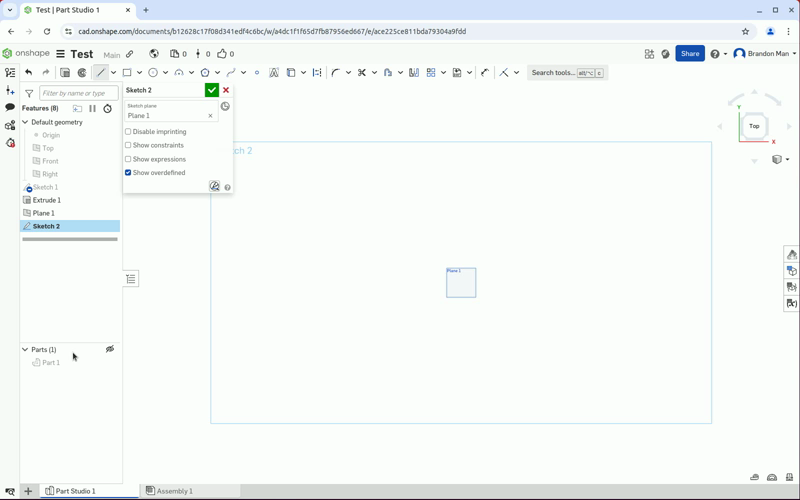
mouse_move(568, 346)
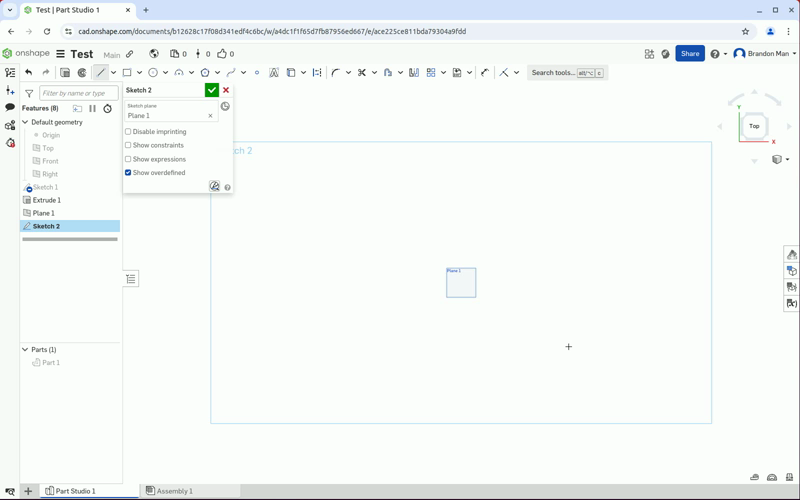
click(568, 346)
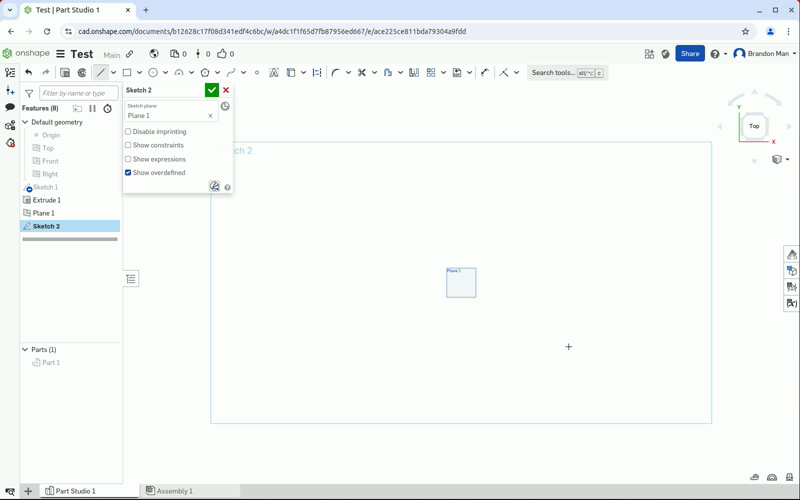
key_up(shift)
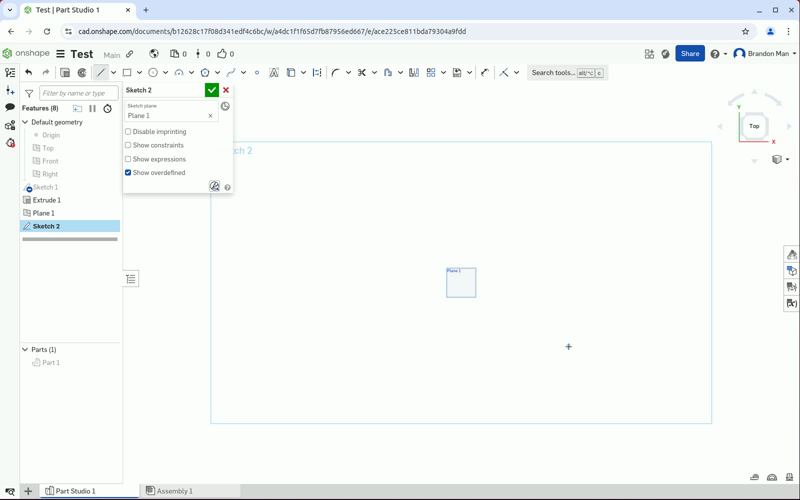
key_down(shift)
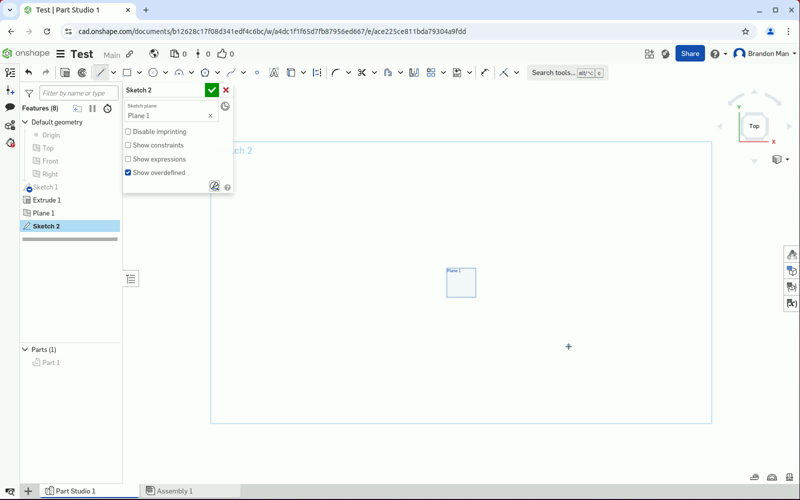
mouse_move(589, 346)
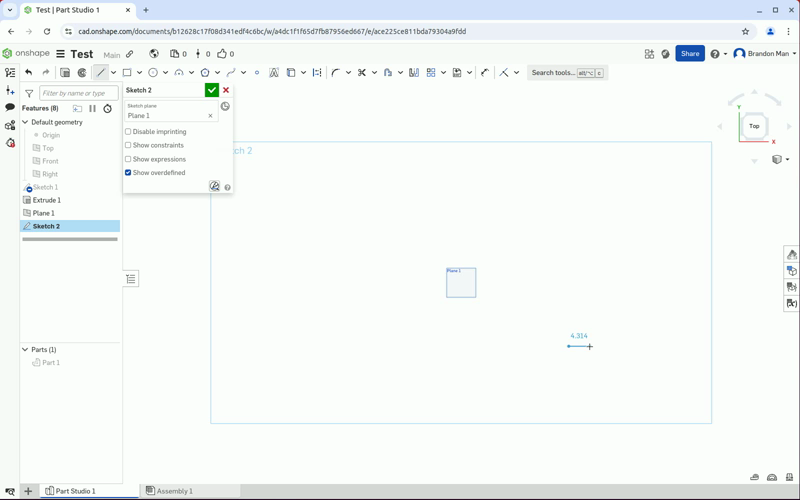
mouse_move(573, 346)
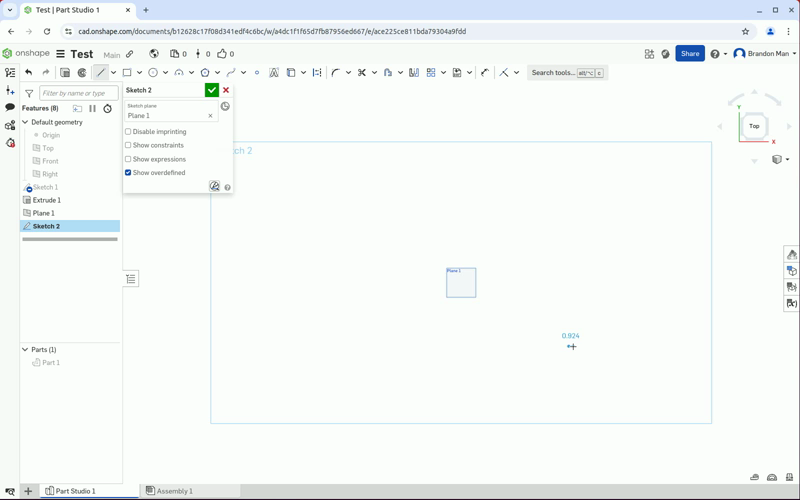
scroll(6)
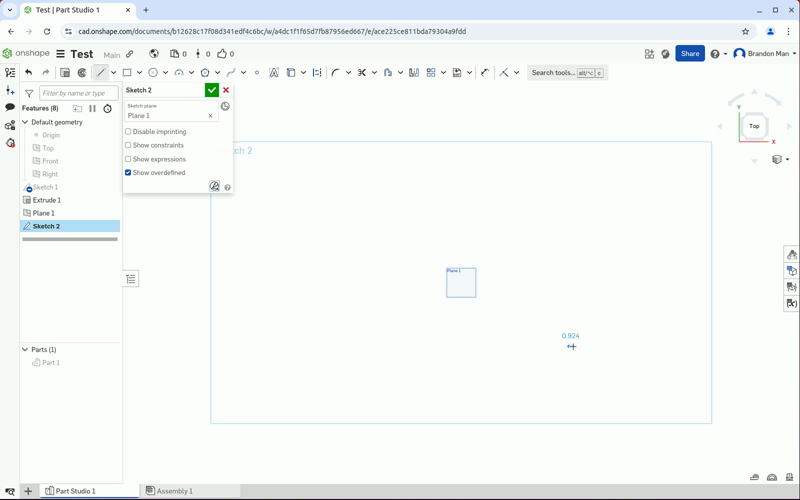
scroll(6)
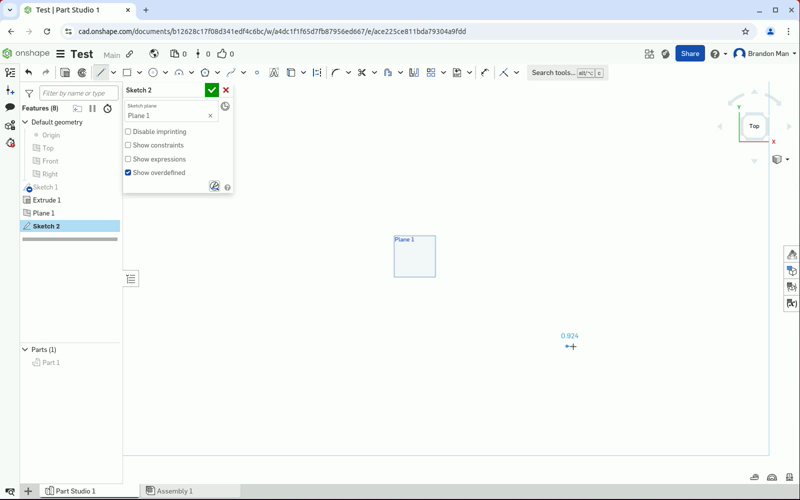
scroll(6)
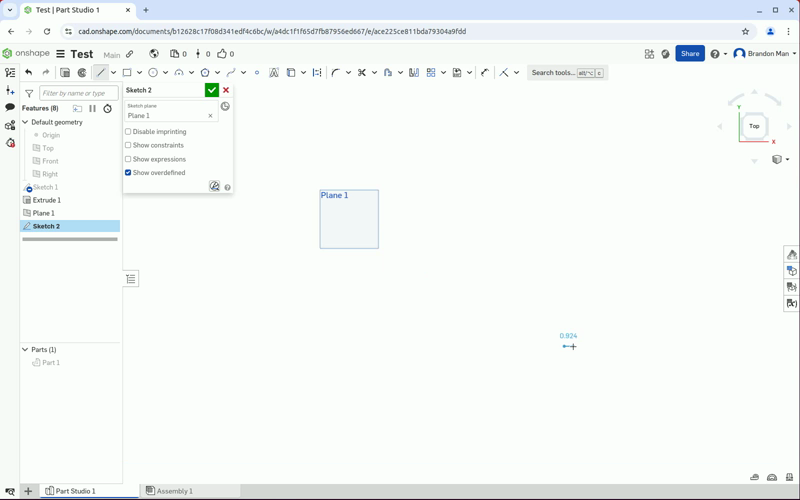
scroll(6)
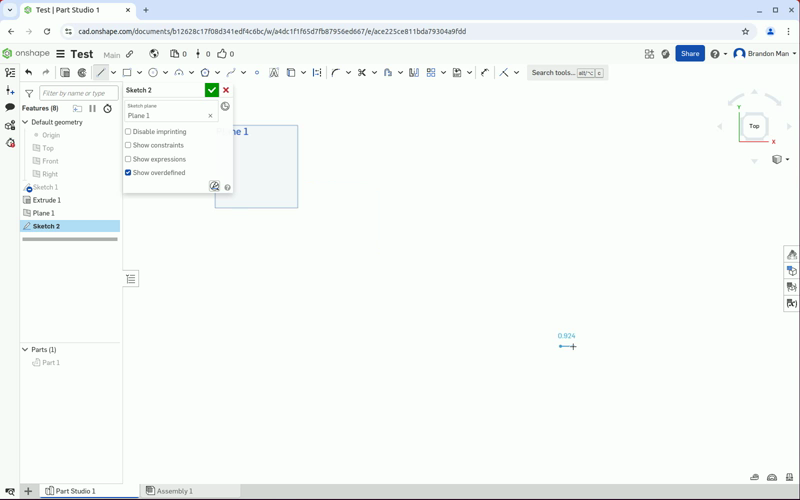
scroll(6)
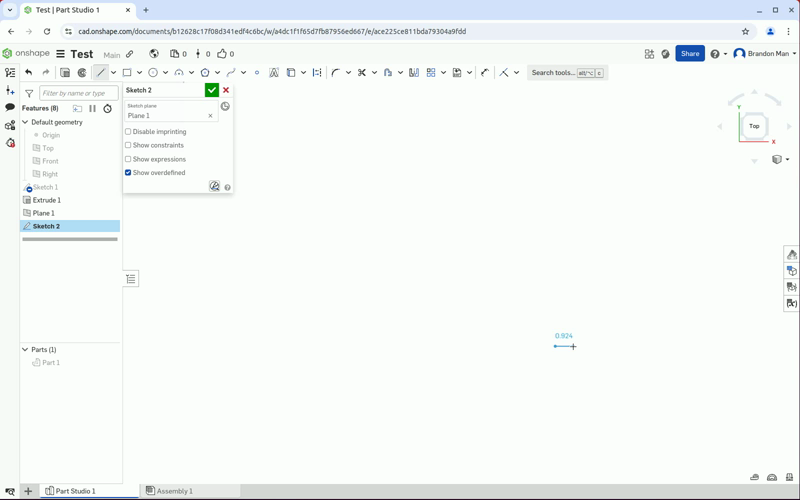
scroll(6)
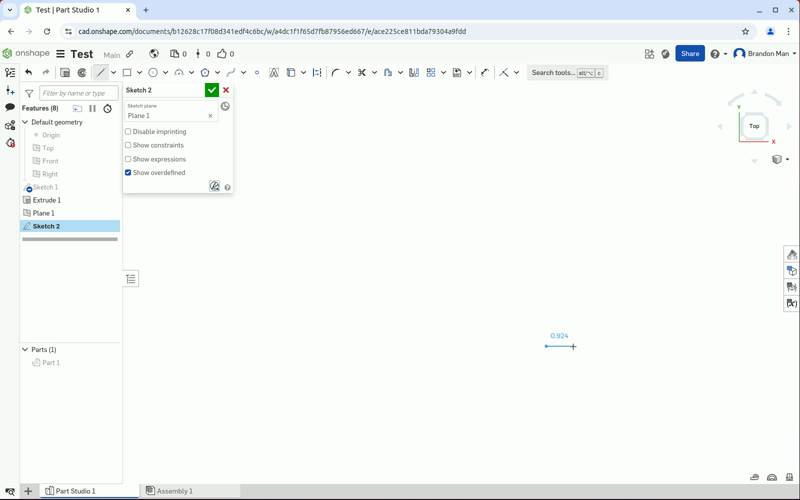
scroll(6)
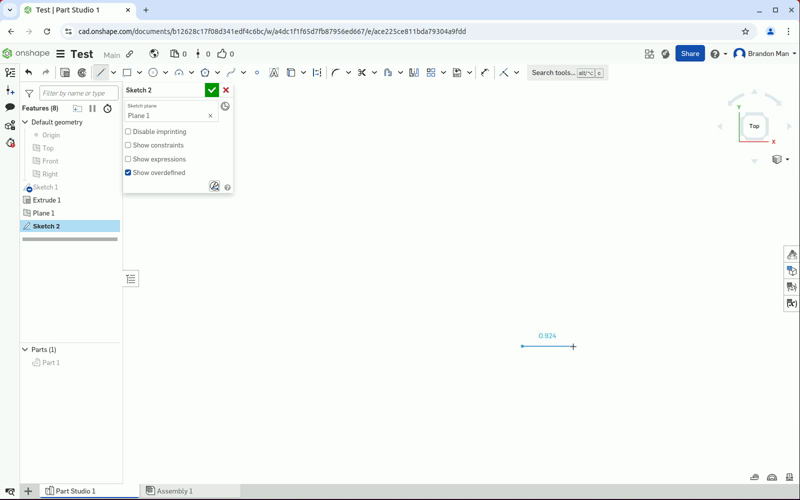
click(573, 346)
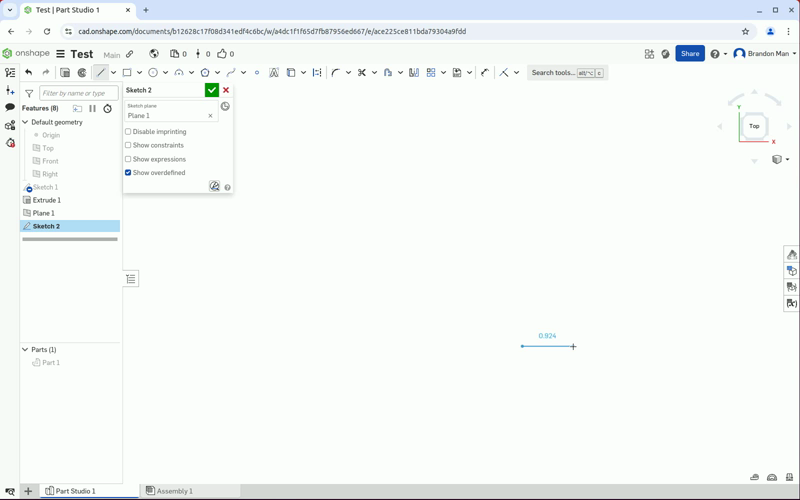
scroll(-6)
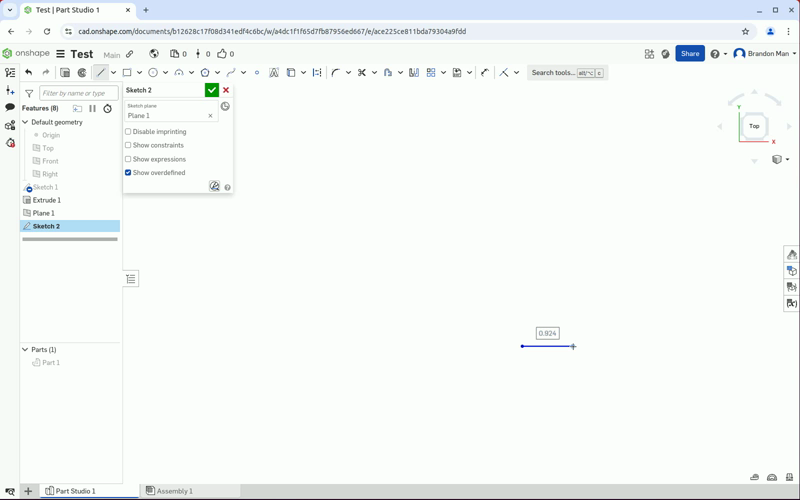
scroll(-6)
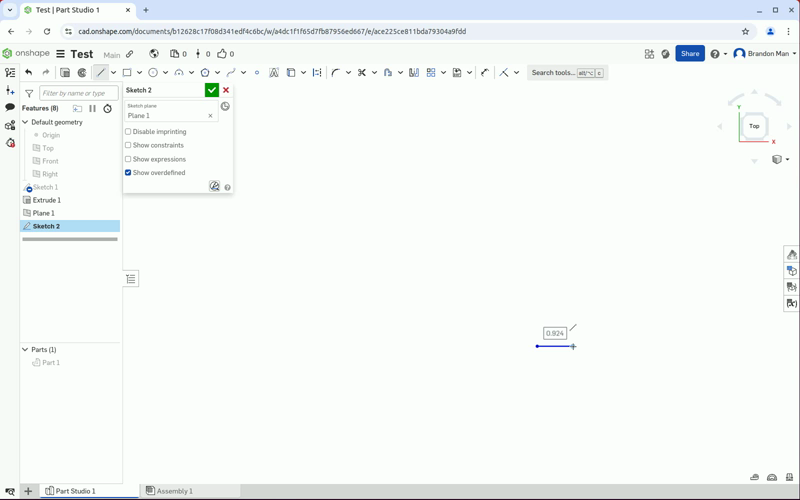
scroll(-6)
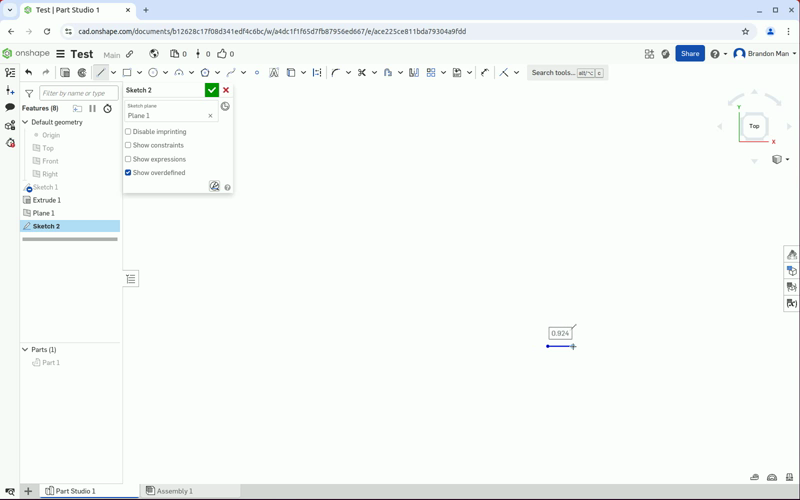
scroll(-6)
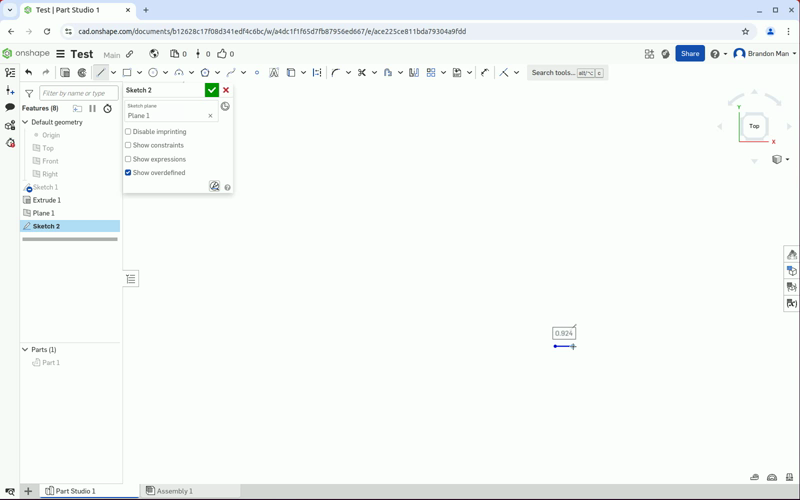
scroll(-6)
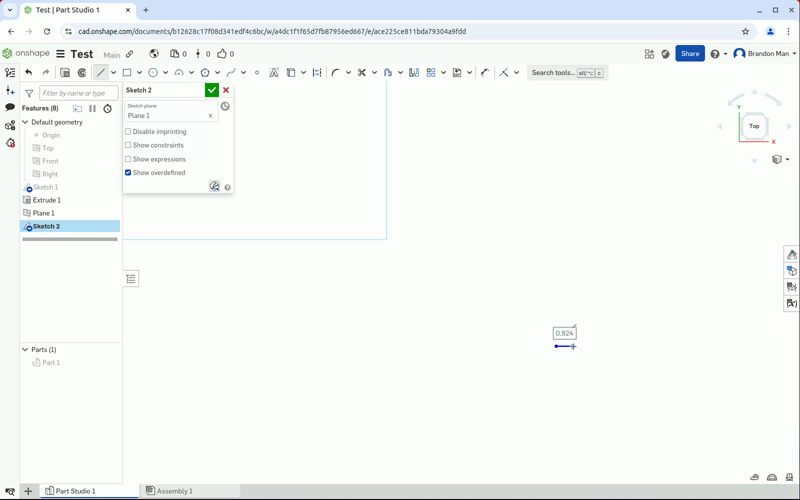
scroll(-6)
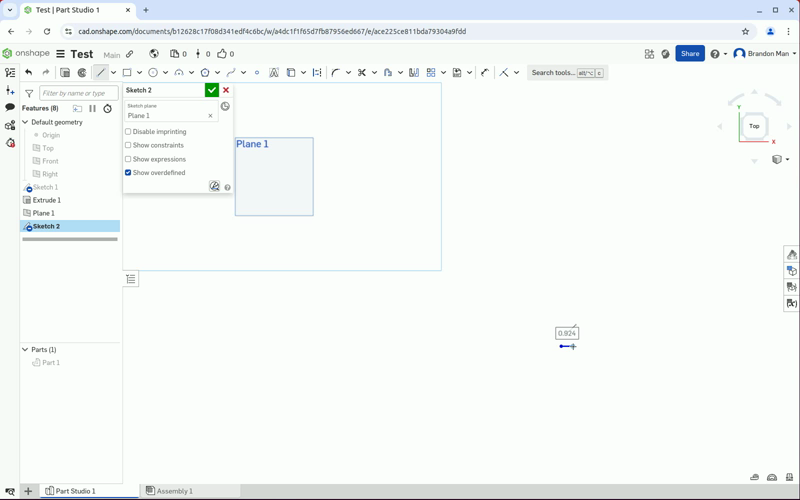
scroll(-6)
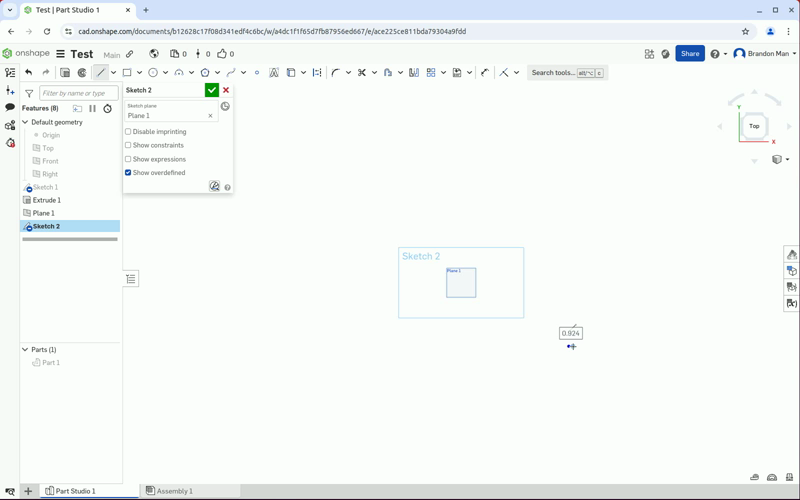
key_up(shift)
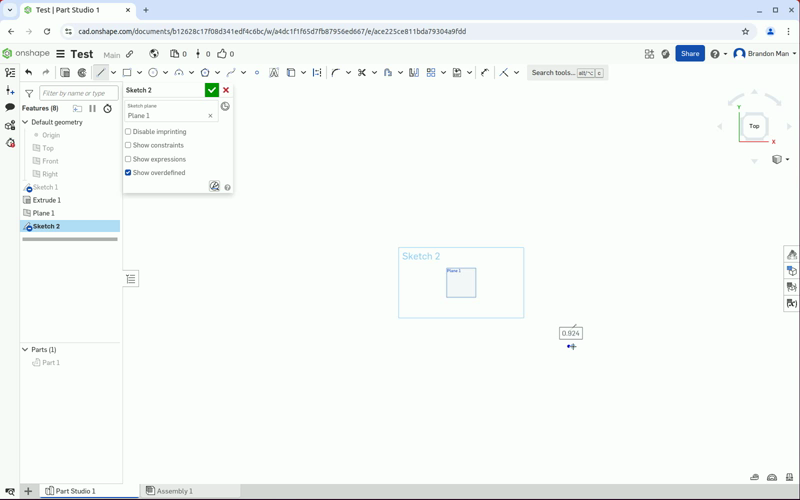
key_down(shift)
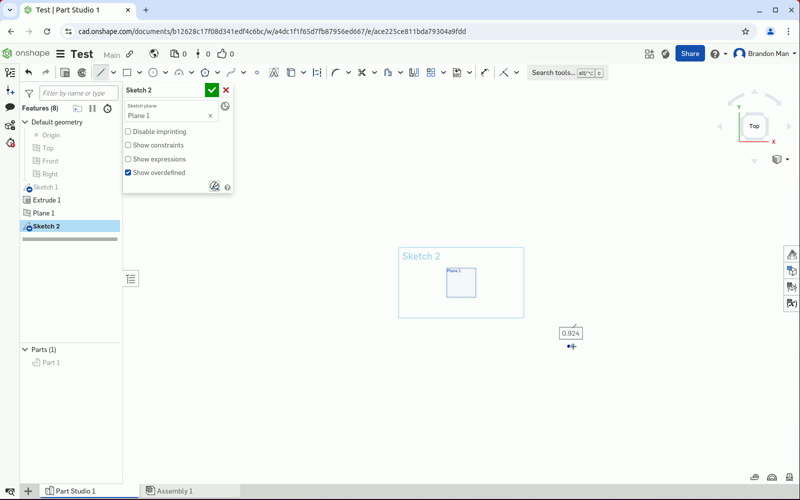
mouse_move(573, 232)
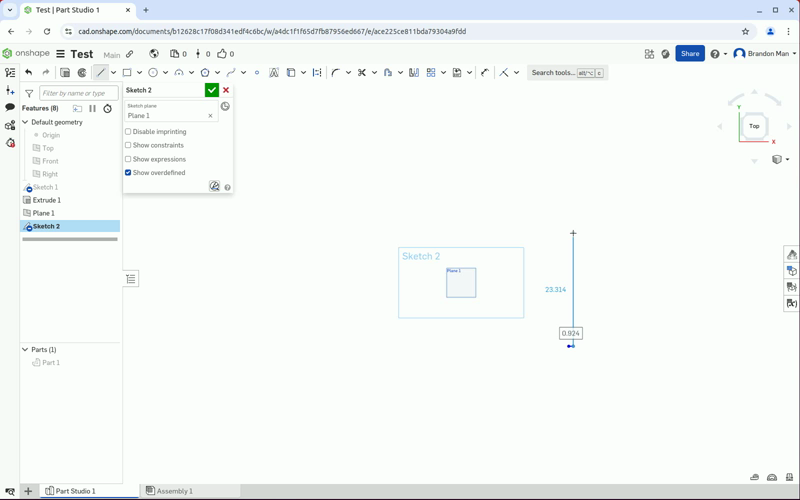
click(573, 232)
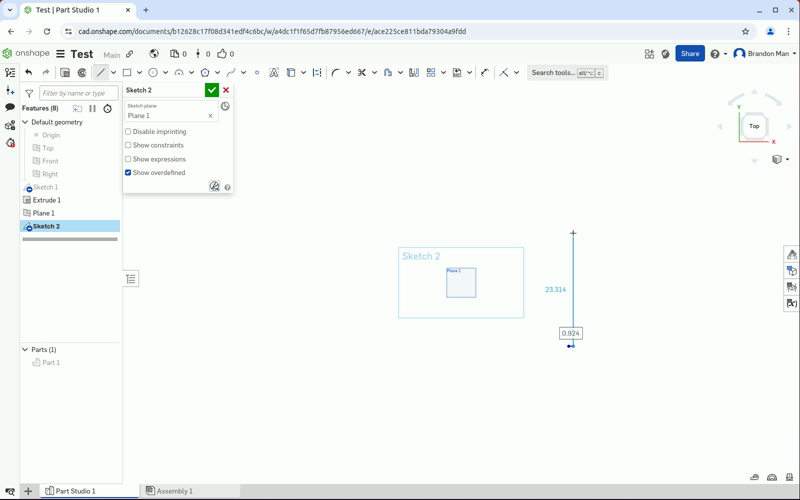
key_up(shift)
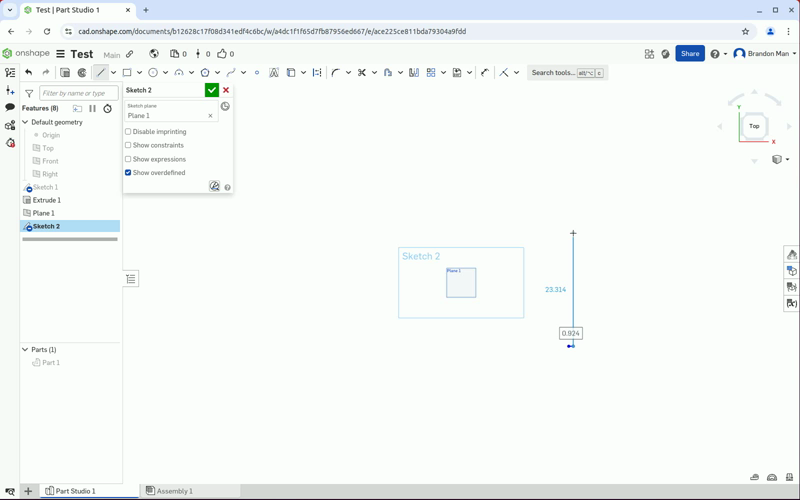
key_down(shift)
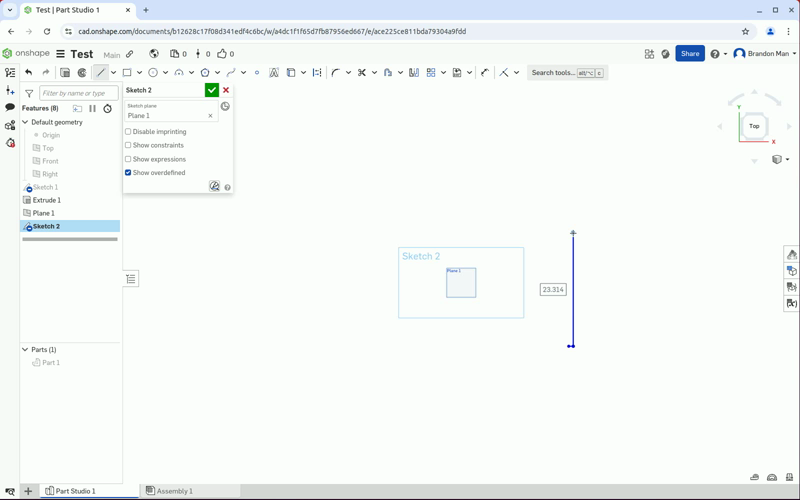
mouse_move(589, 232)
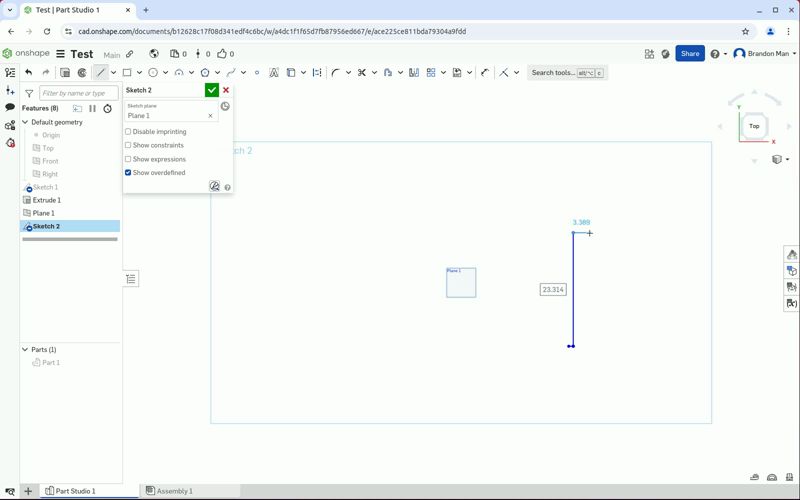
mouse_move(568, 232)
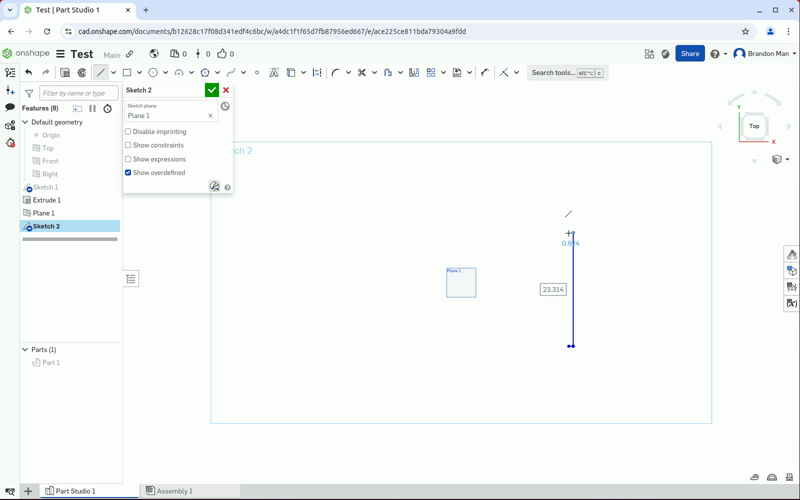
scroll(6)
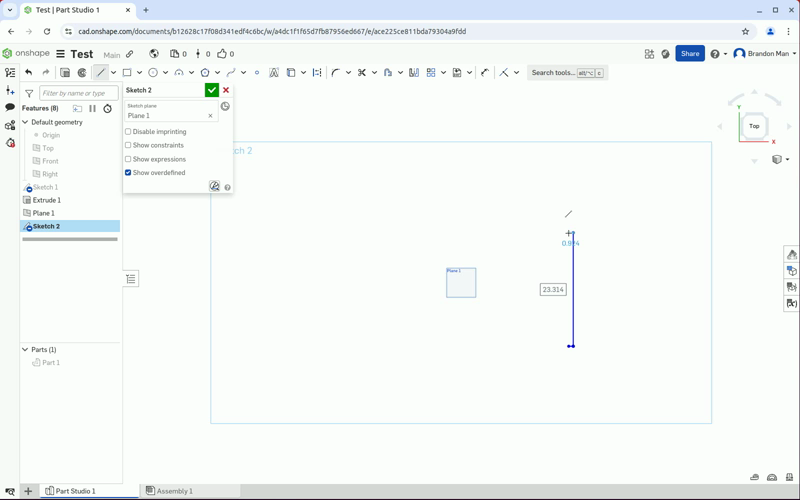
scroll(6)
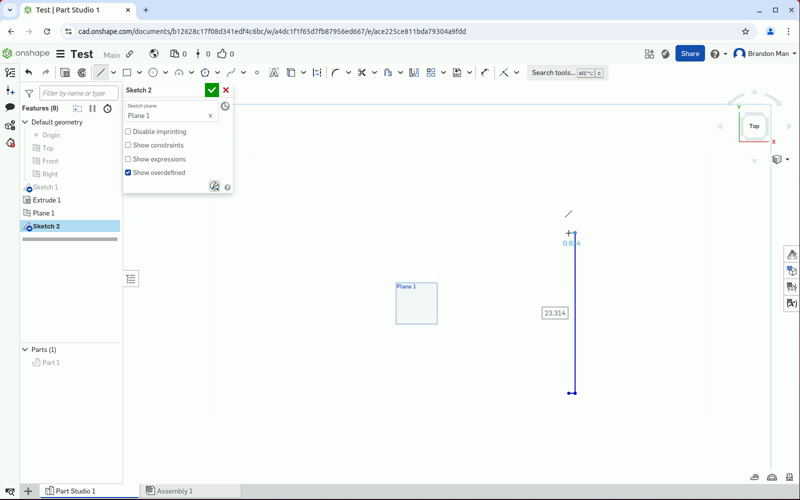
scroll(6)
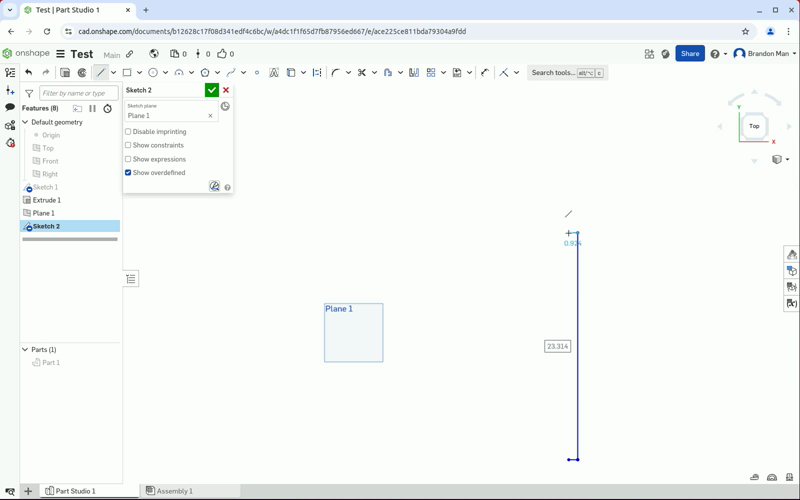
scroll(6)
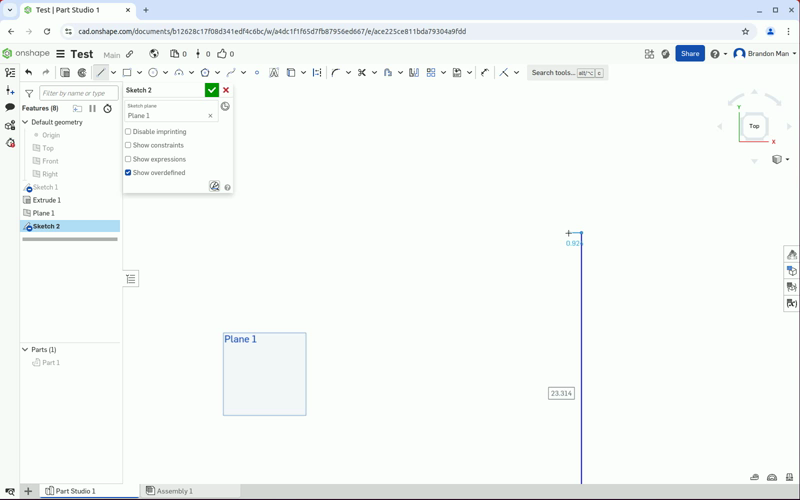
scroll(6)
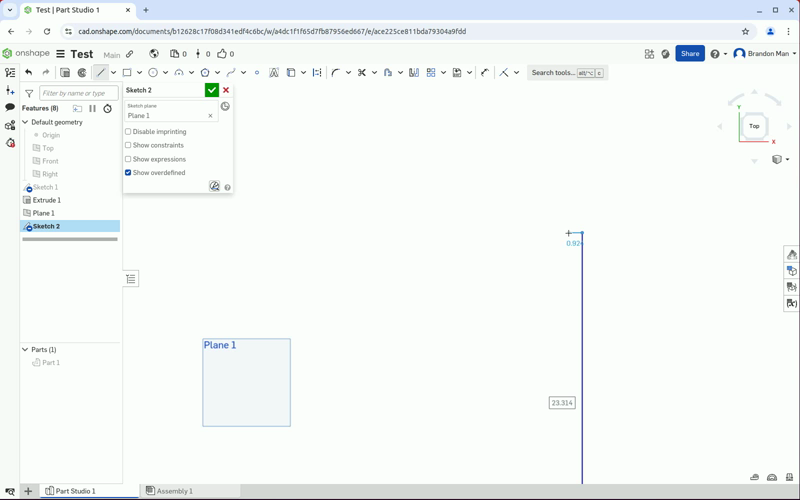
scroll(6)
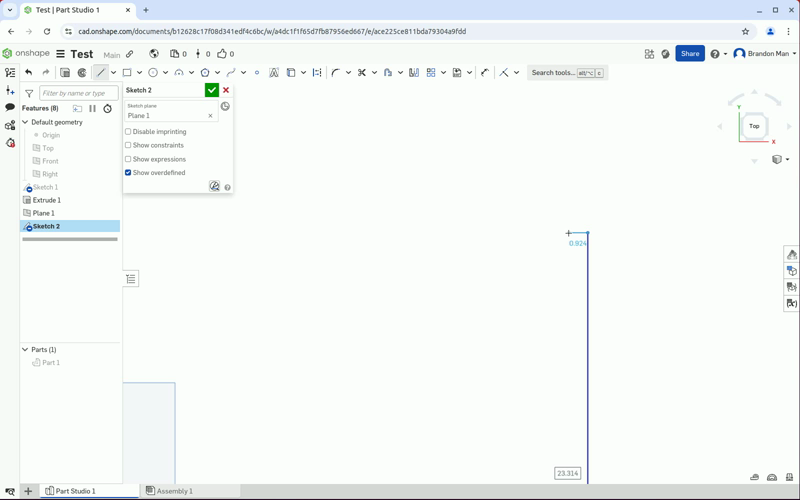
scroll(6)
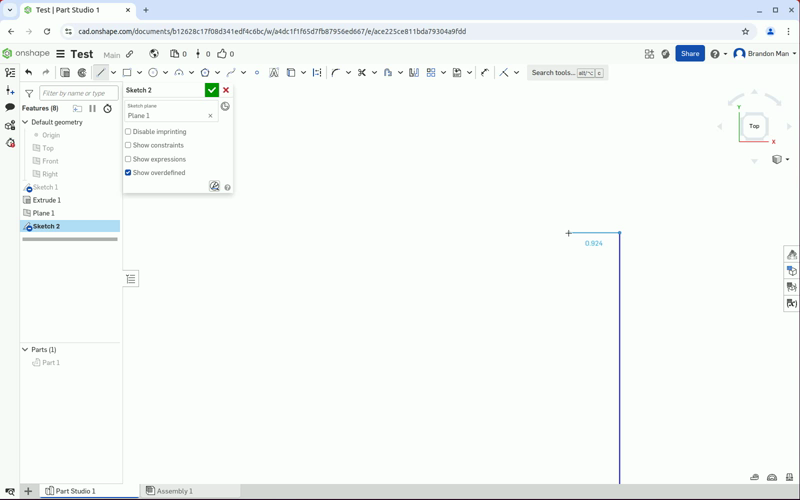
click(568, 232)
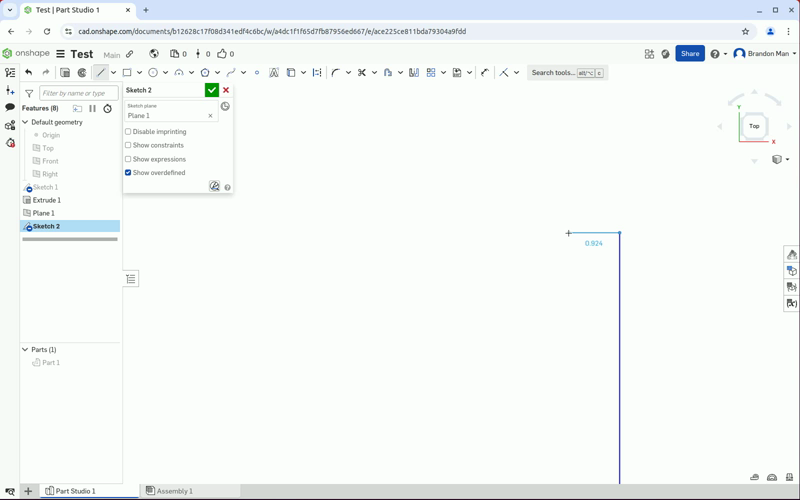
scroll(-6)
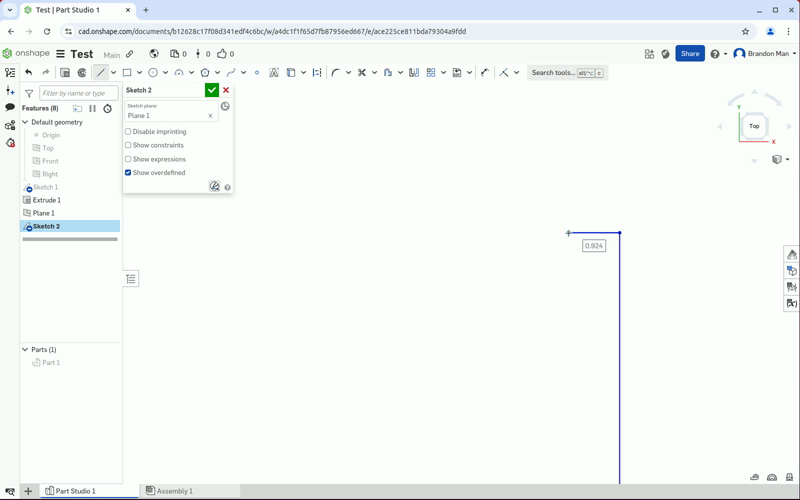
scroll(-6)
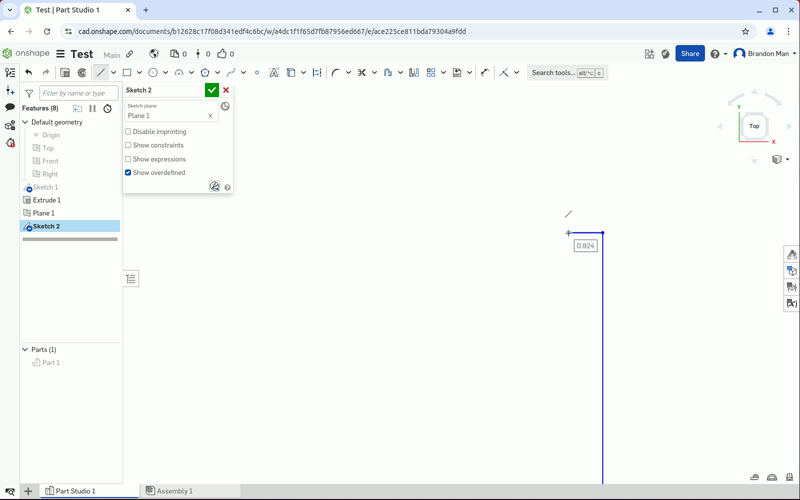
scroll(-6)
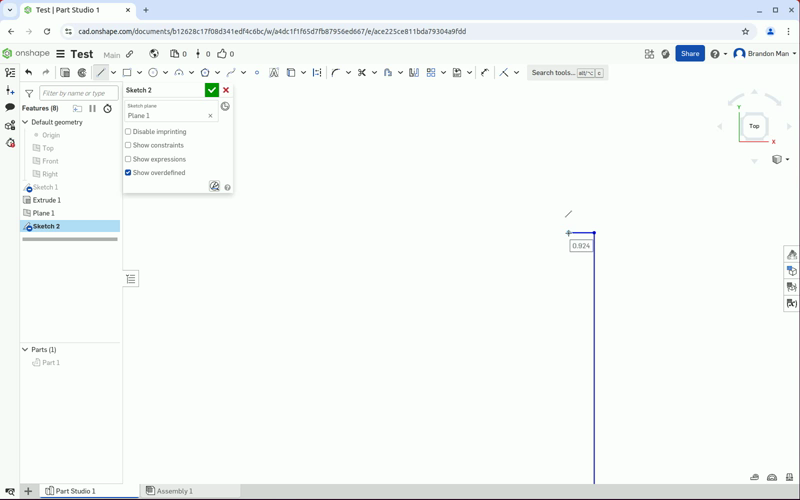
scroll(-6)
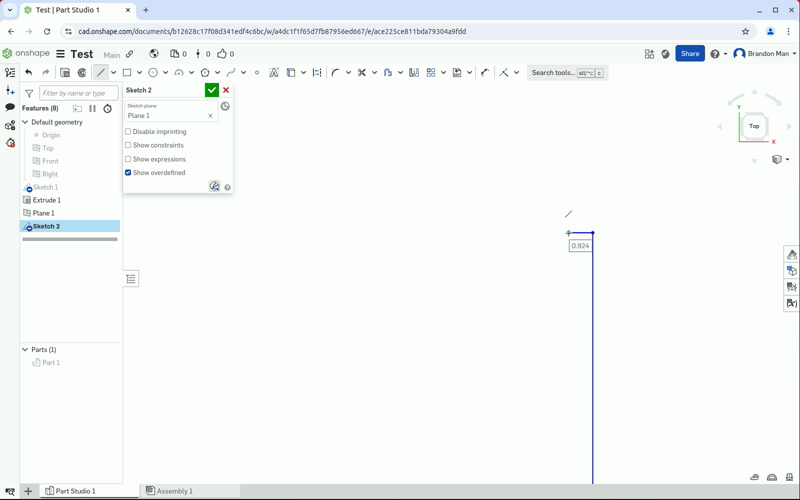
scroll(-6)
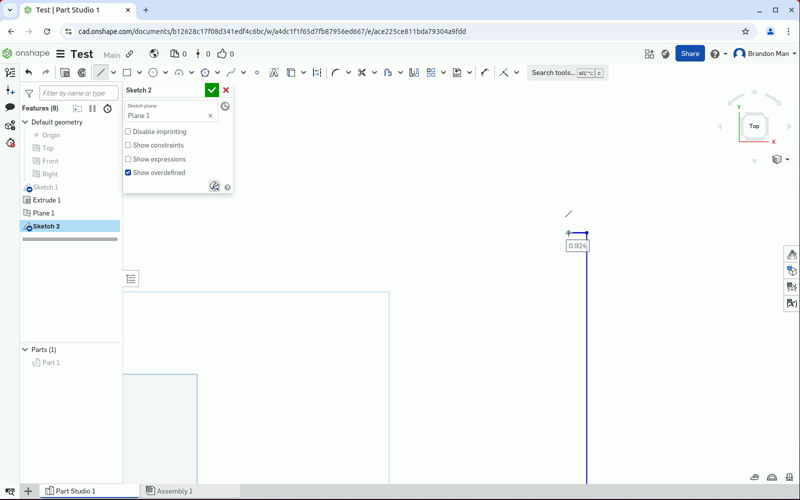
scroll(-6)
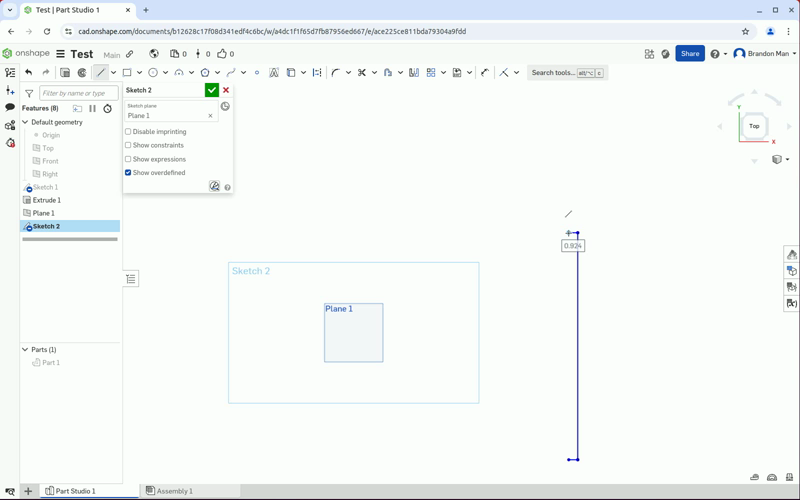
scroll(-6)
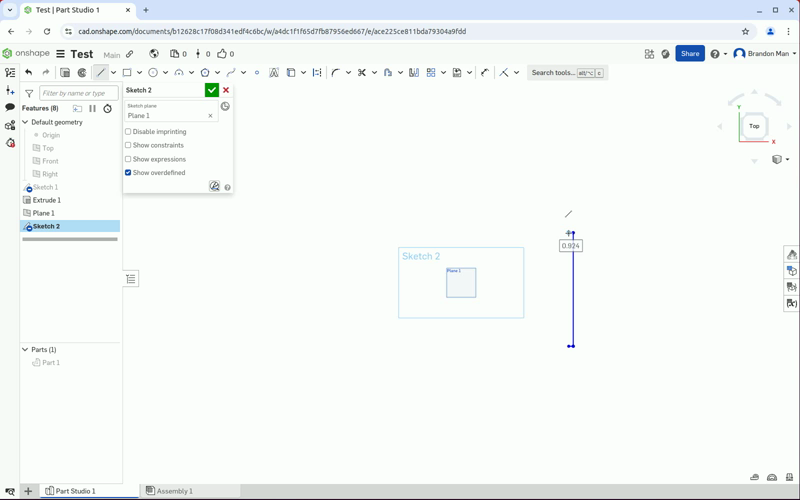
key_up(shift)
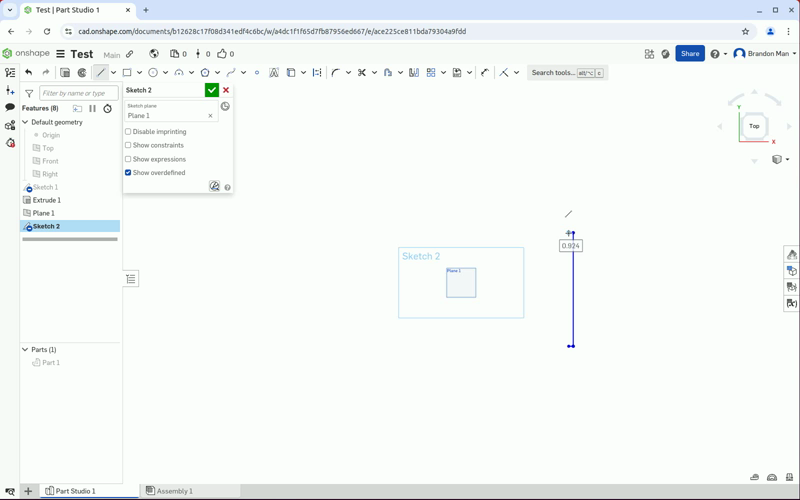
key_down(shift)
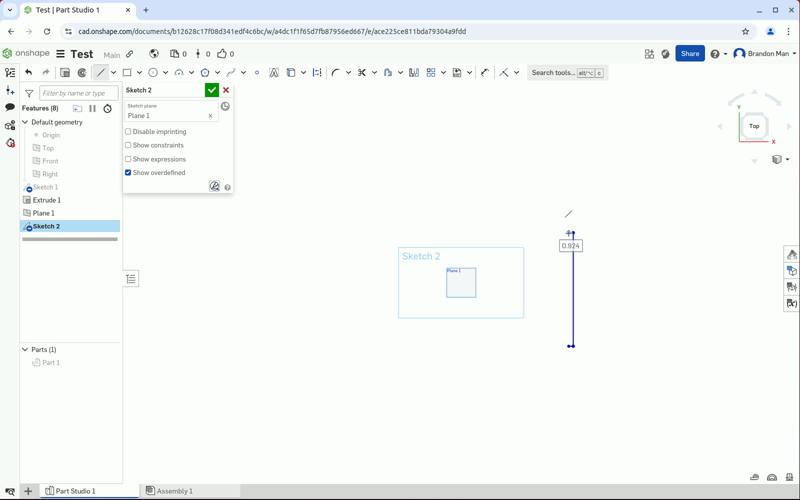
mouse_move(568, 346)
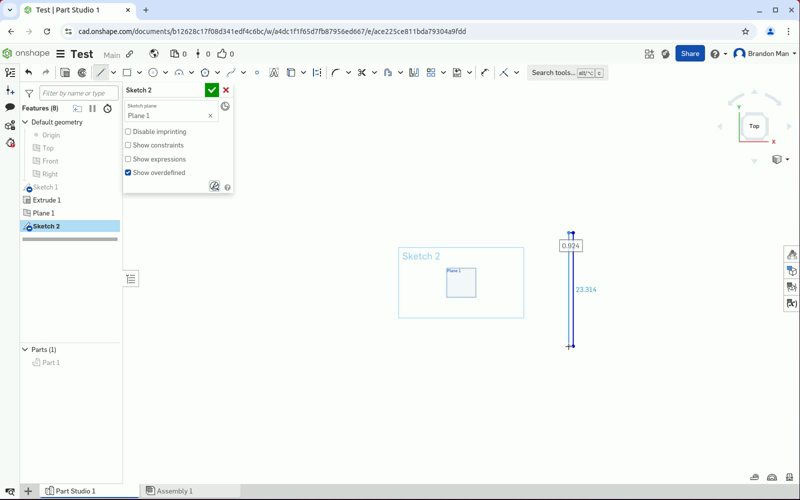
key_up(shift)
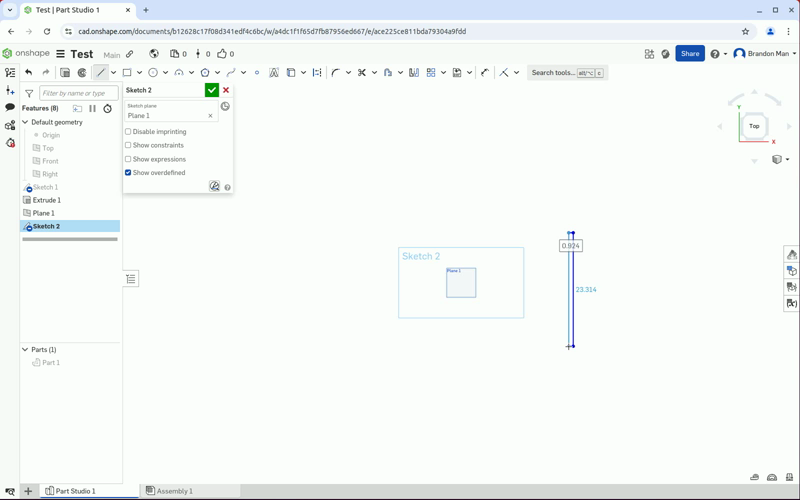
click(568, 346)
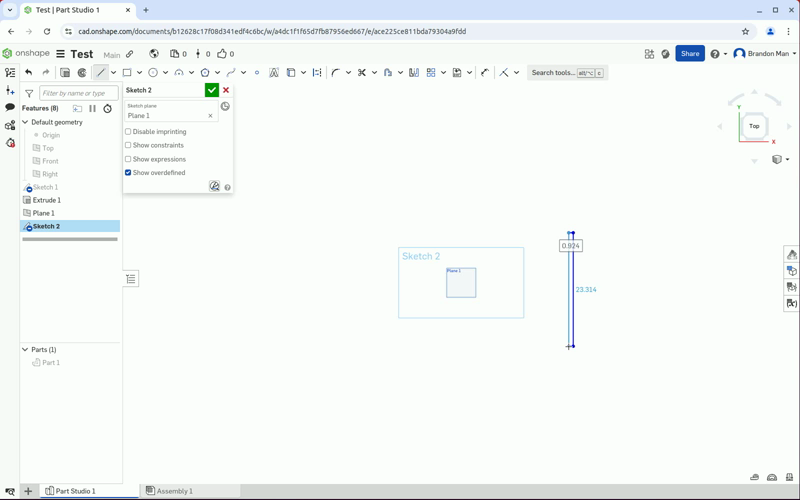
key(esc)
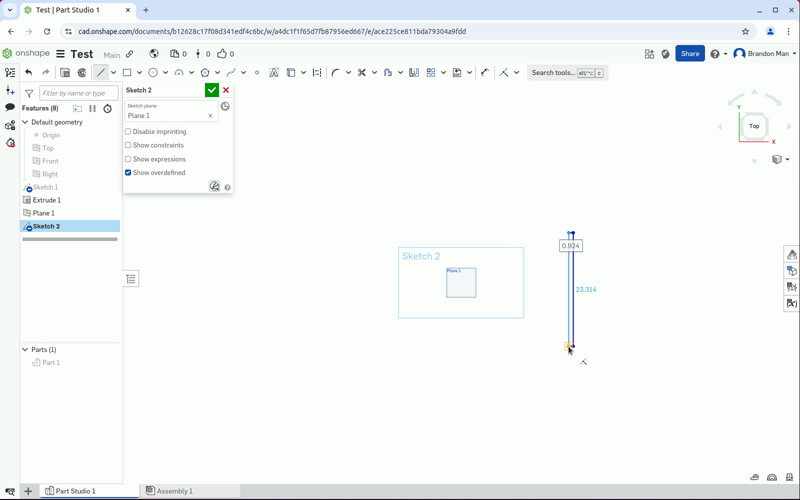
mouse_move(571, 288)
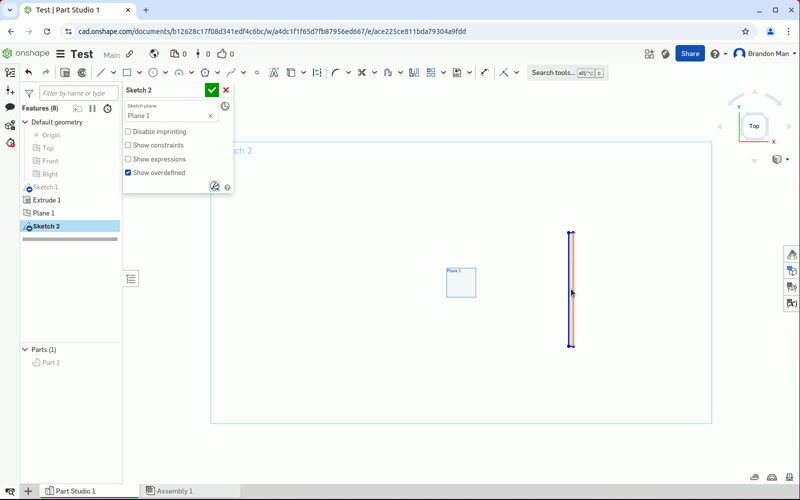
scroll(6)
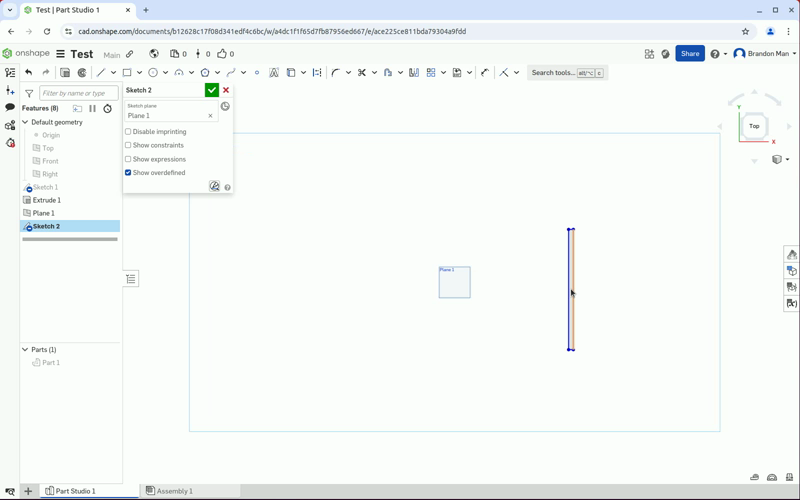
scroll(6)
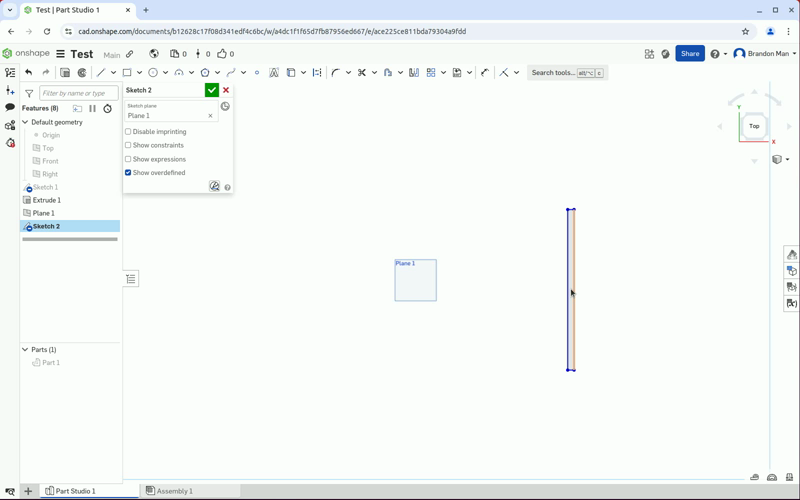
scroll(6)
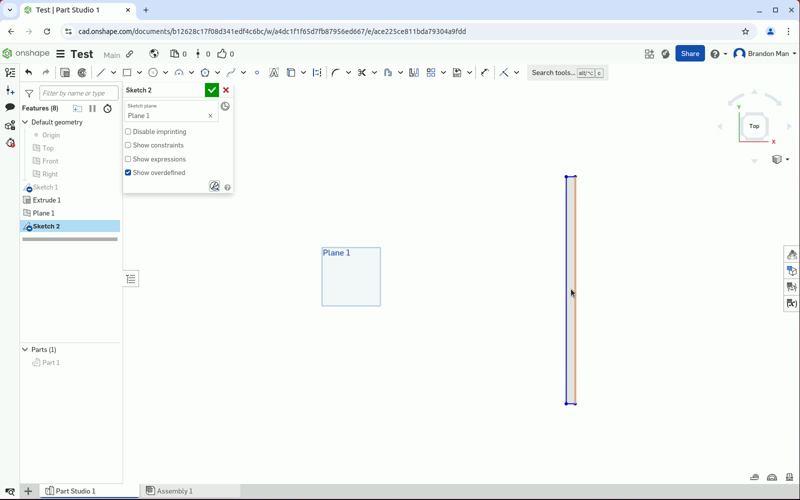
scroll(6)
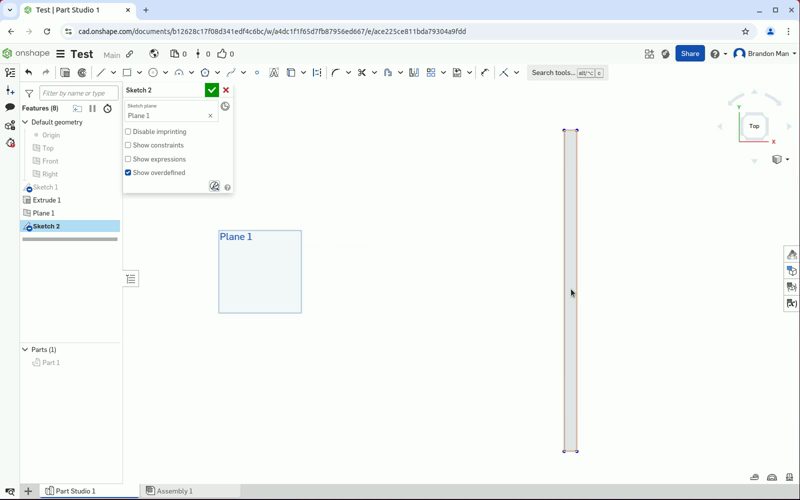
scroll(6)
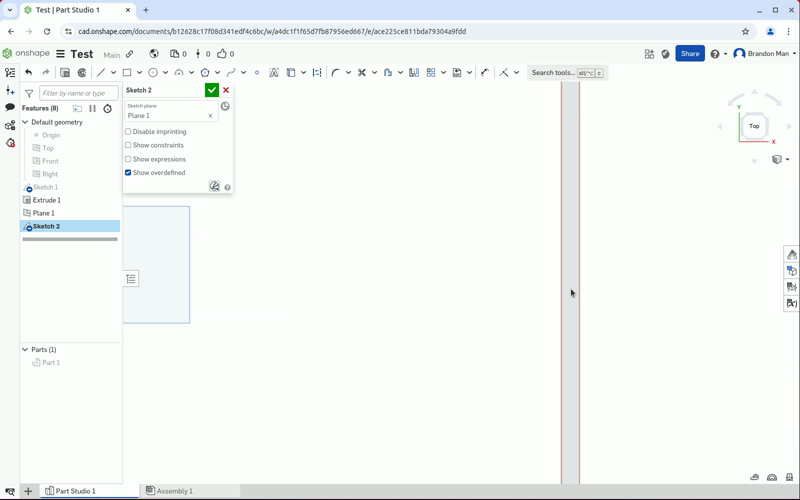
scroll(6)
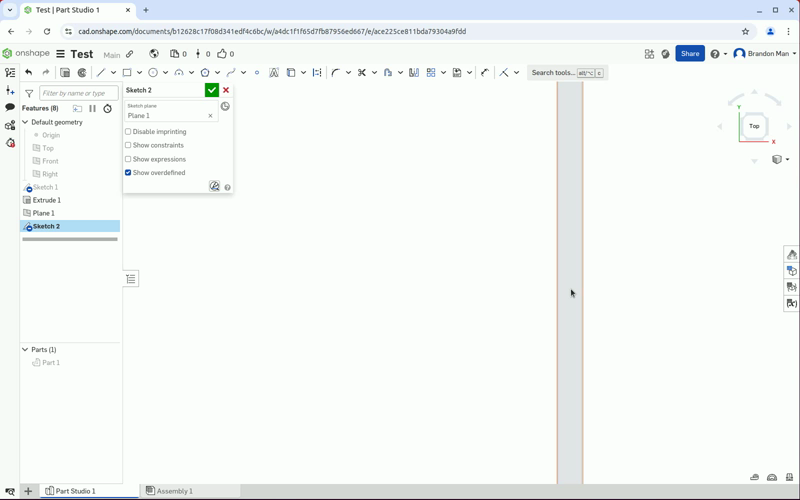
scroll(6)
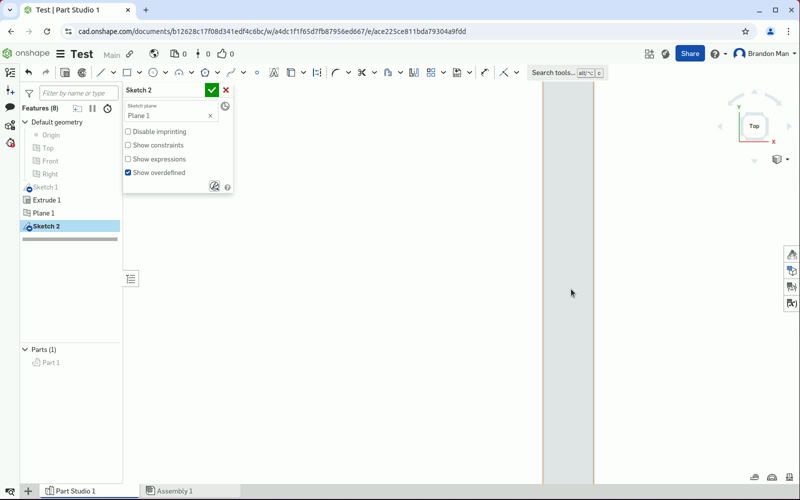
click(571, 288)
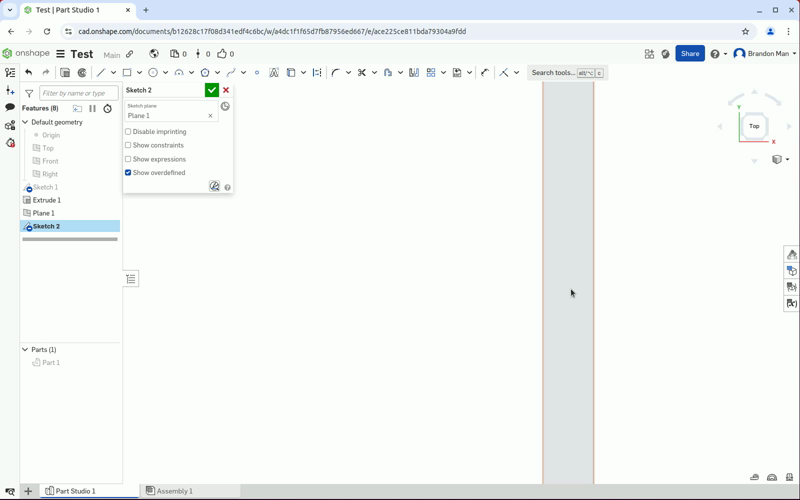
scroll(-6)
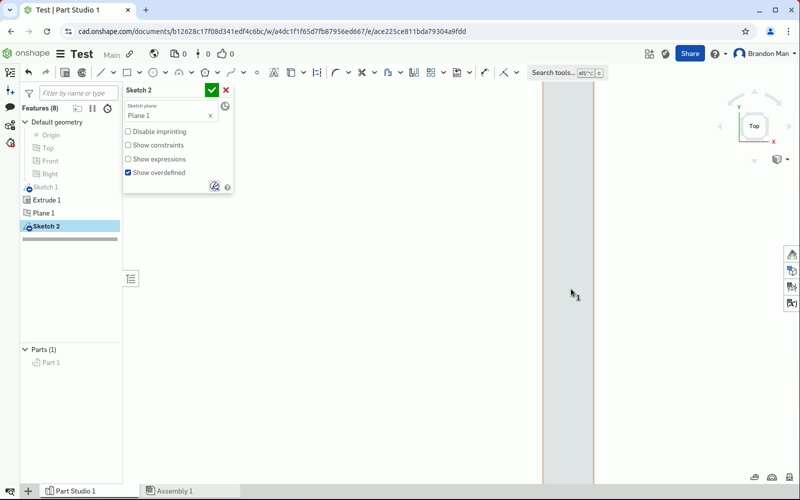
scroll(-6)
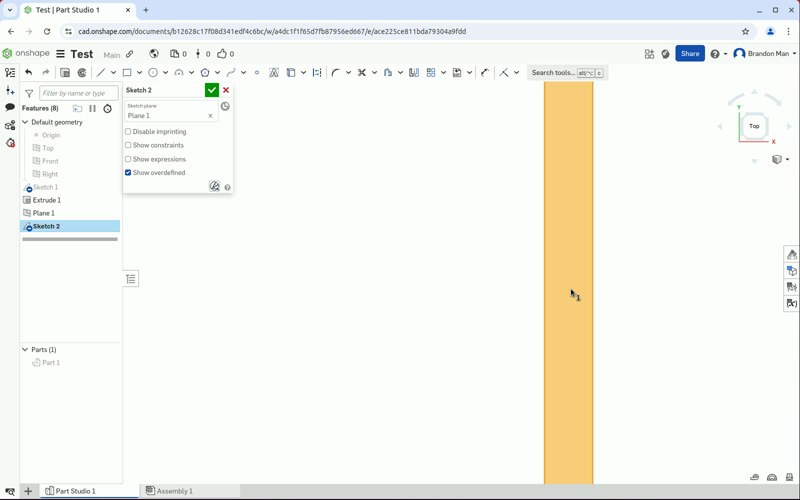
scroll(-6)
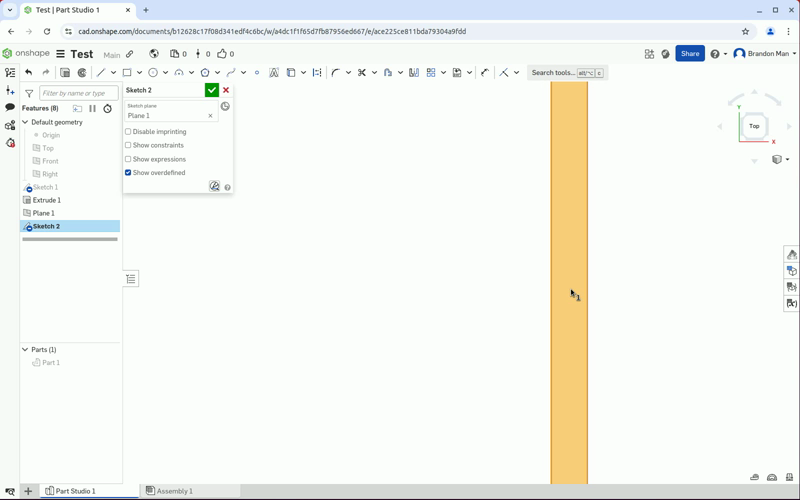
scroll(-6)
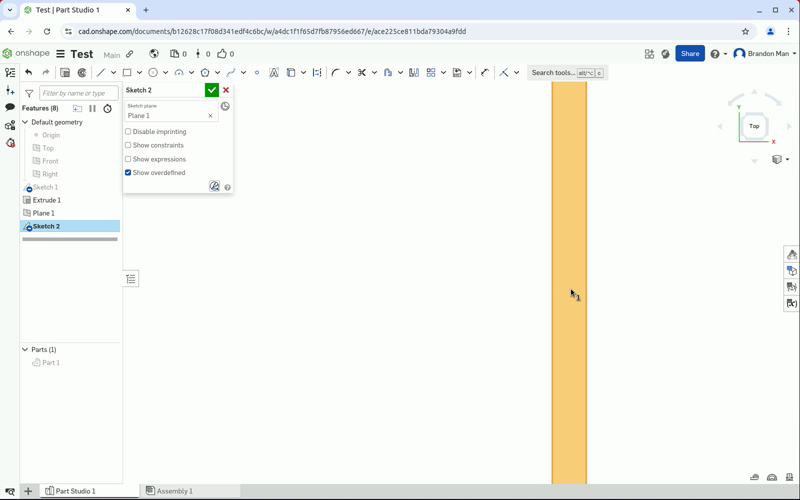
scroll(-6)
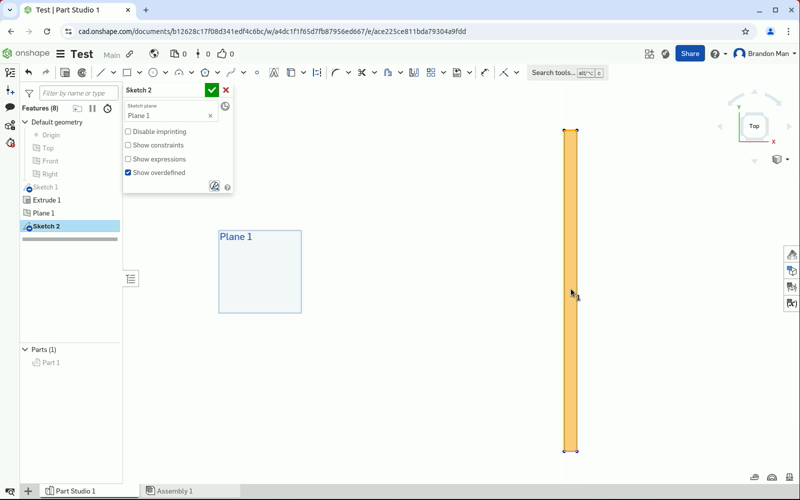
scroll(-6)
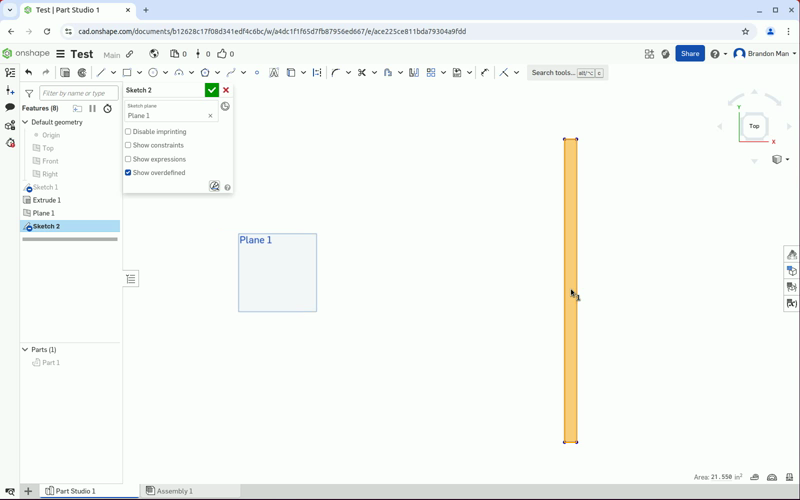
scroll(-6)
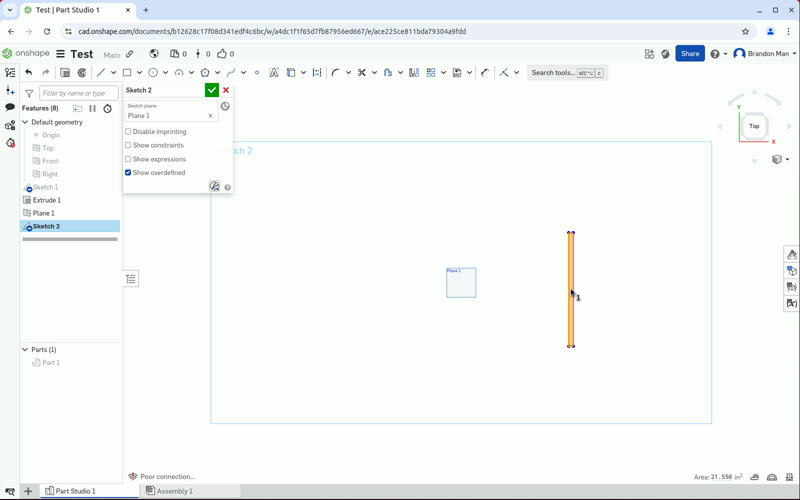
mouse_move(73, 352)
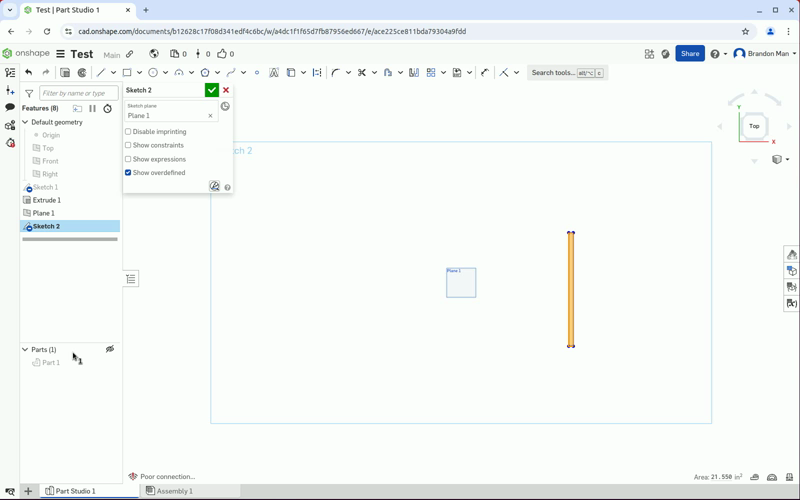
key(shift+y)
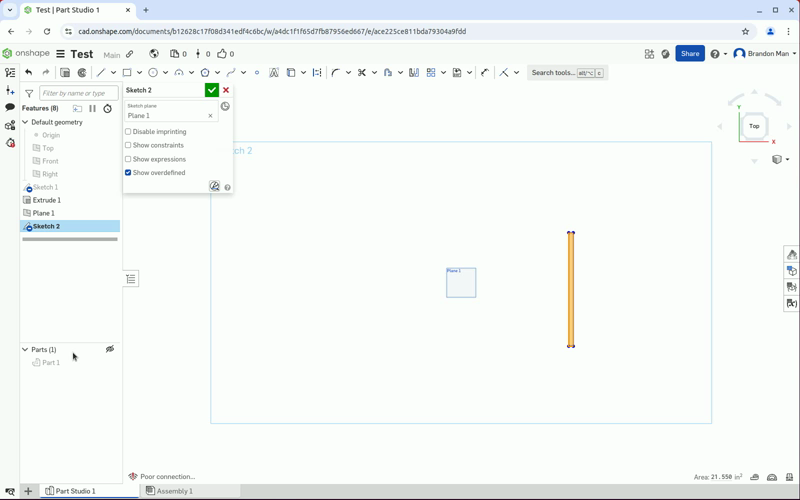
key(shift+e)
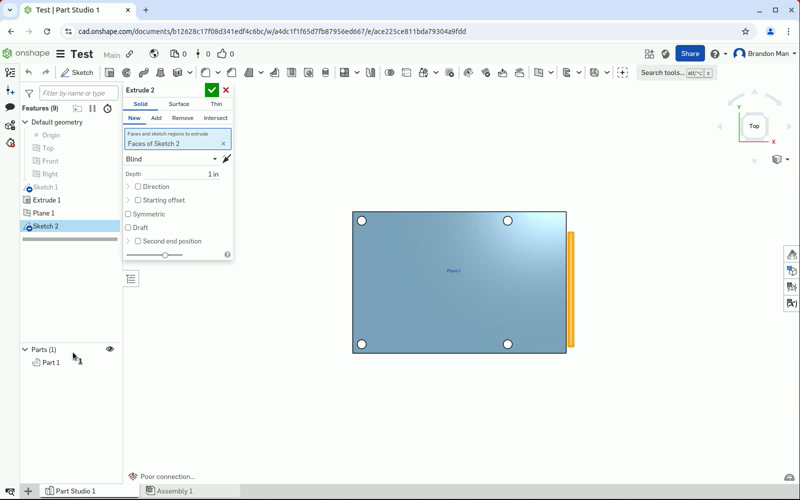
mouse_move(143, 106)
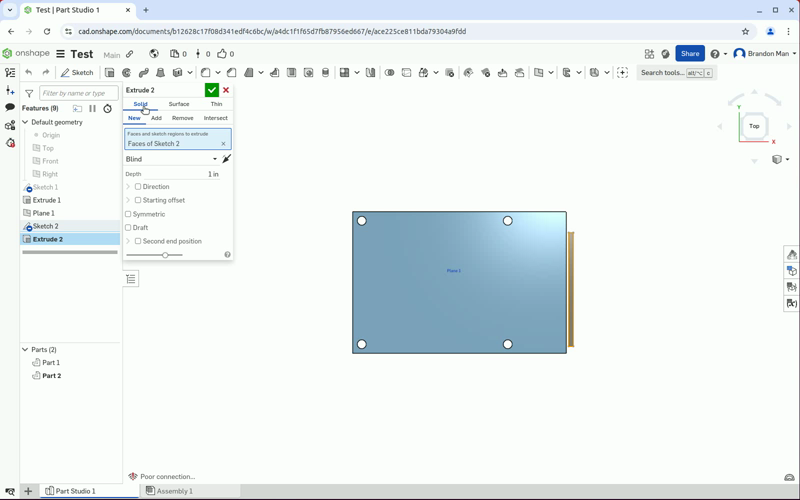
click(143, 106)
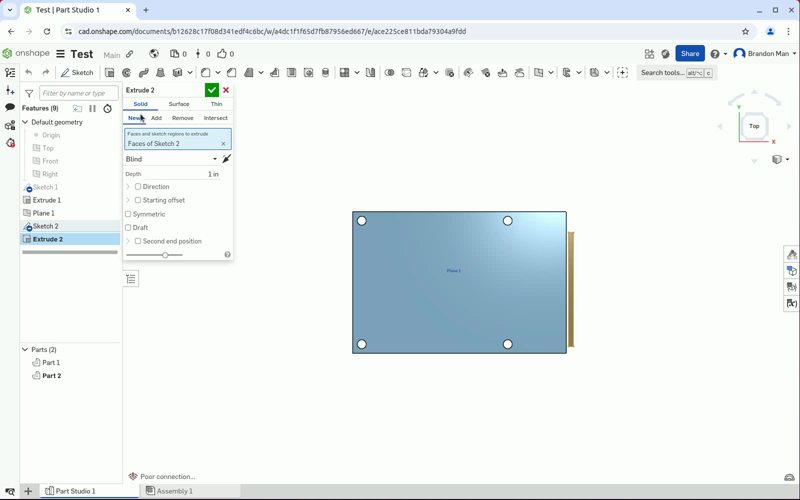
mouse_move(137, 120)
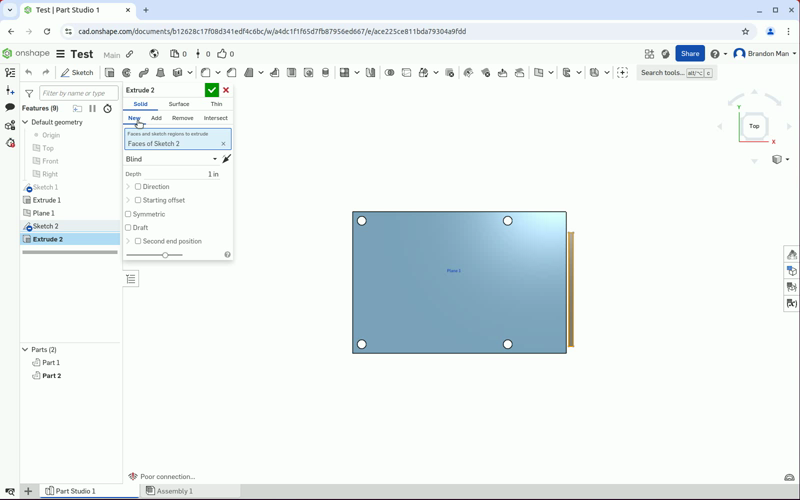
click(137, 120)
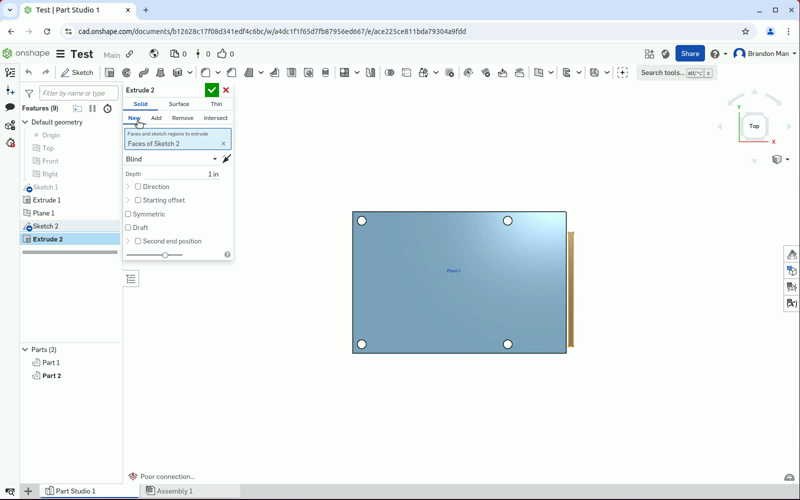
key(tab, 4)
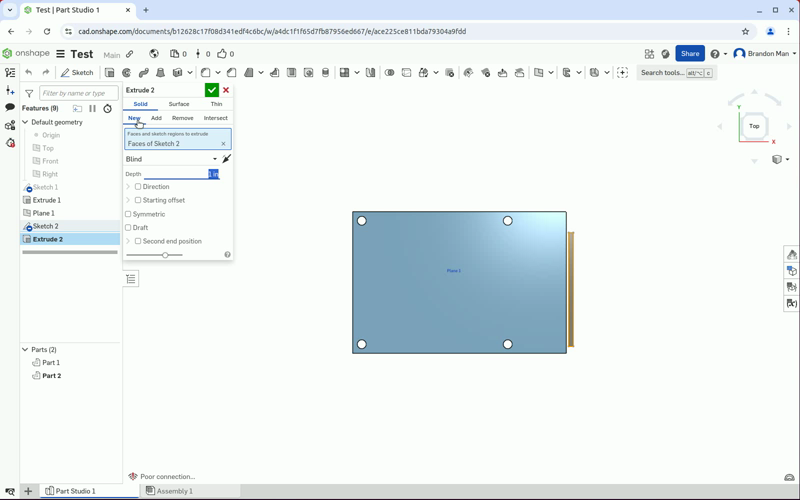
text(9.388)
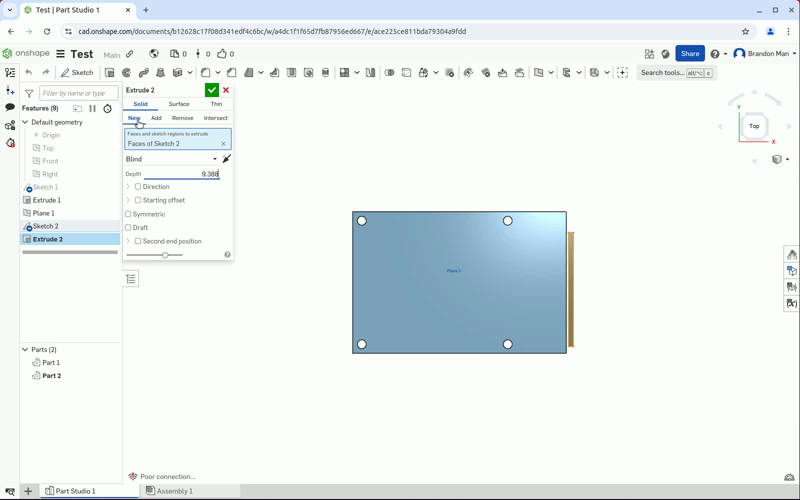
key(enter)
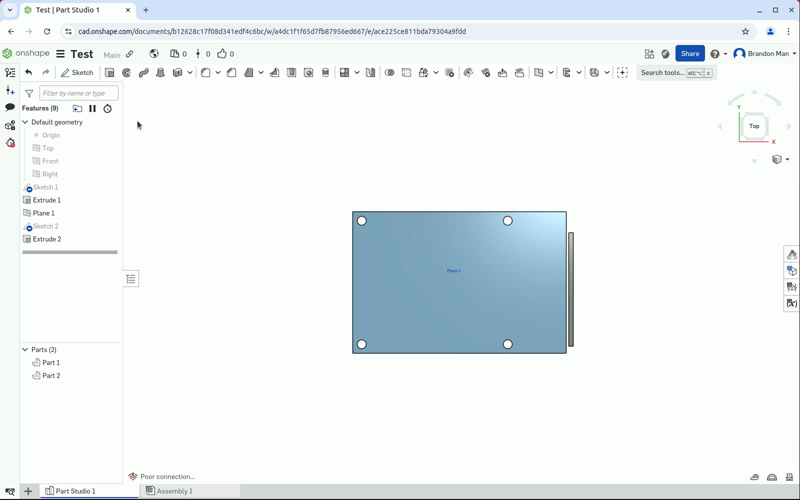
key(shift+h)
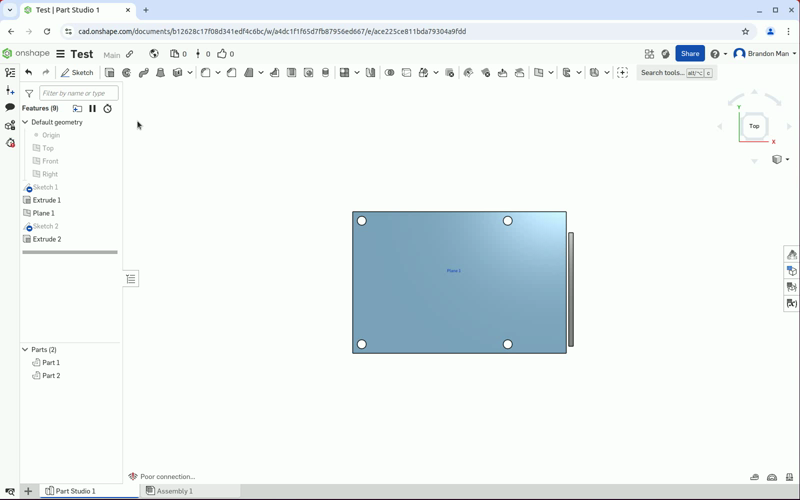
key(shift+h)
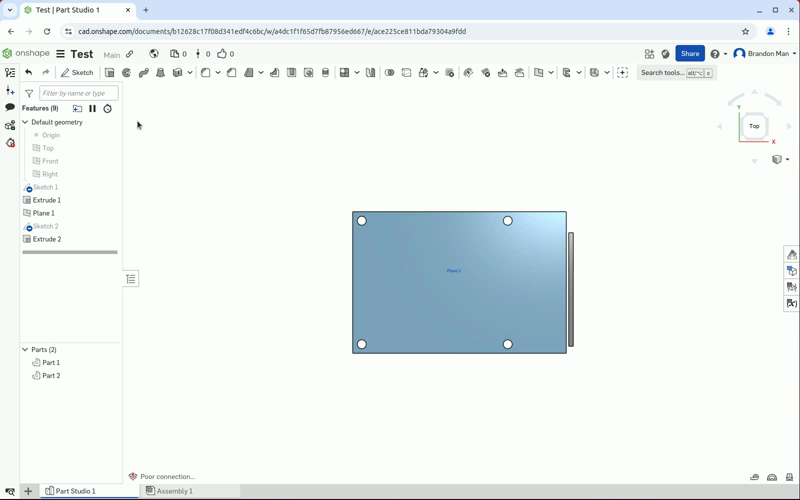
mouse_move(73, 189)
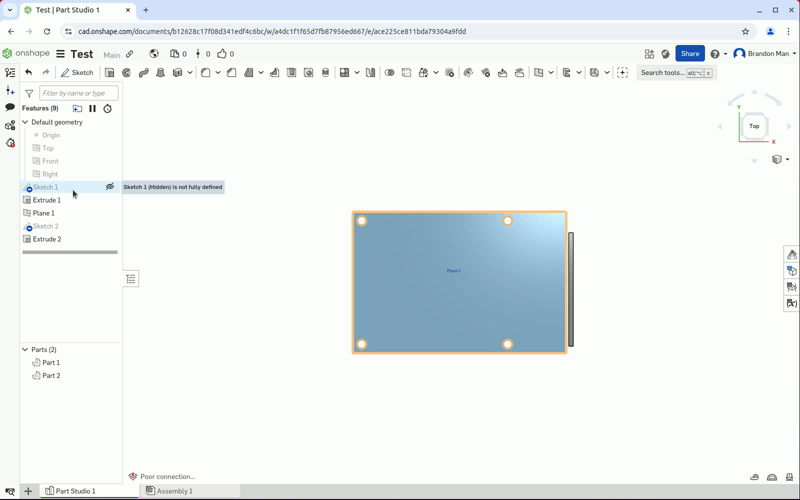
click(73, 189)
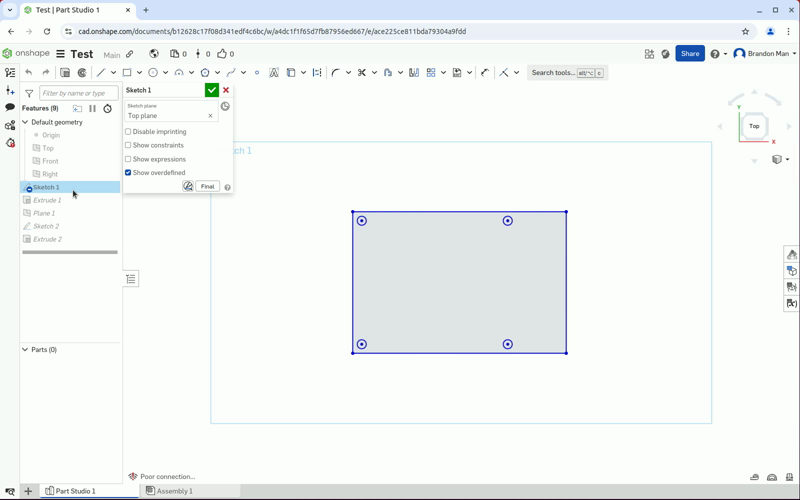
mouse_move(229, 92)
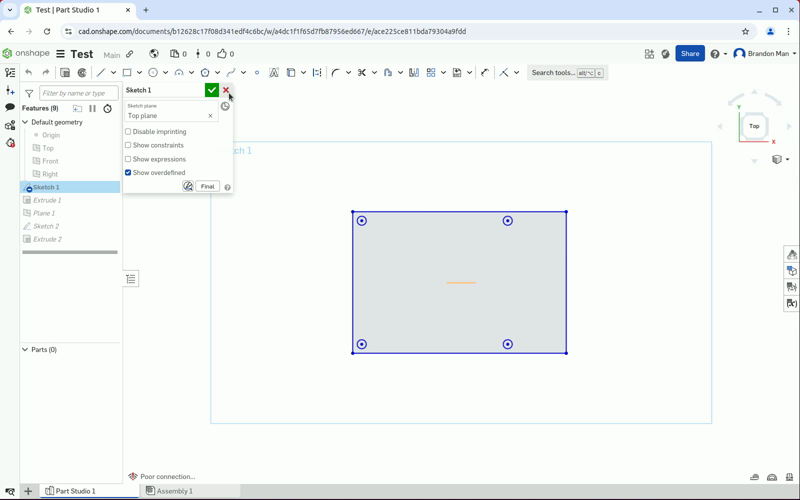
click(229, 92)
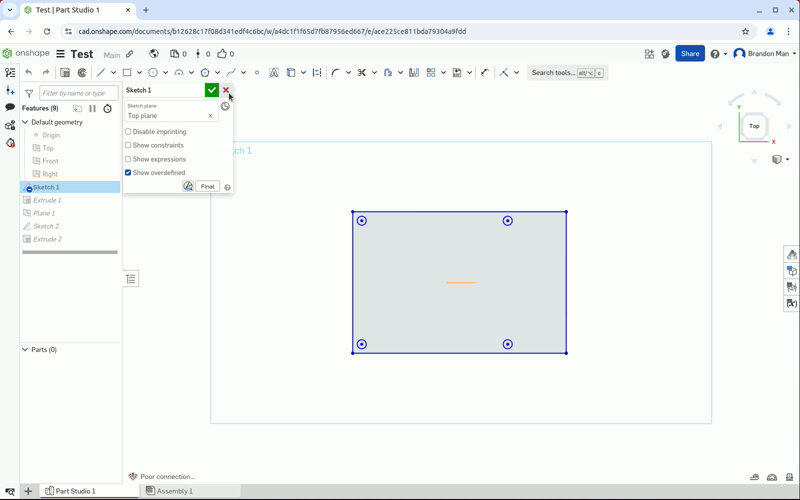
key(shift+s)
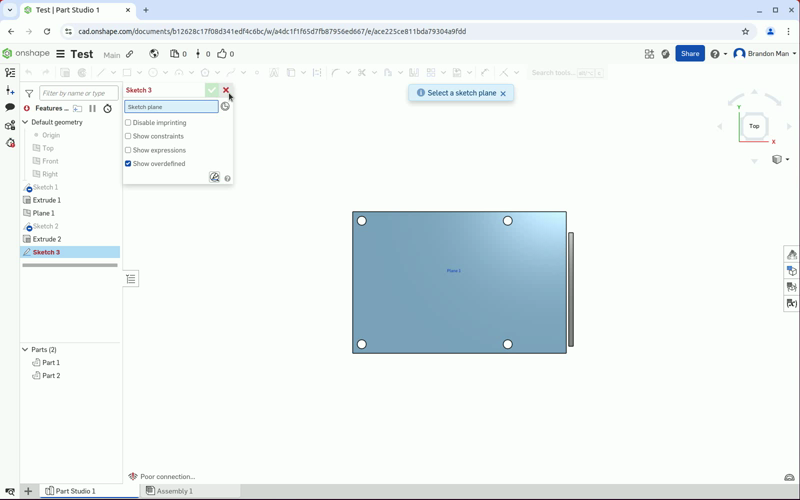
mouse_move(73, 215)
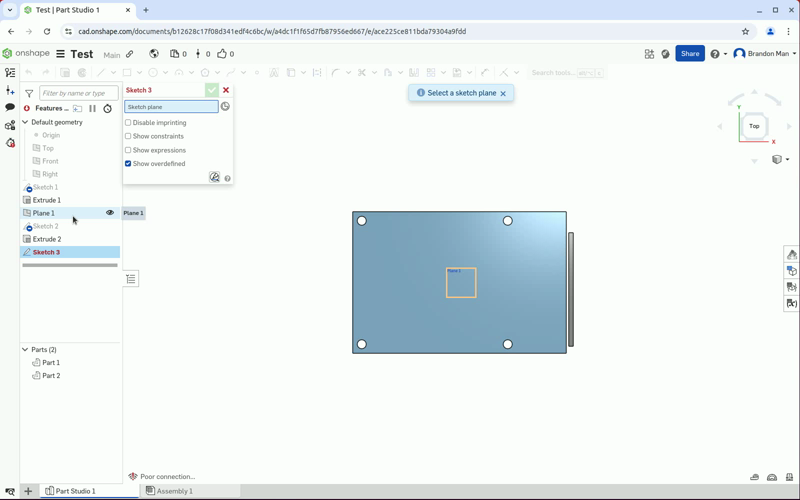
click(73, 215)
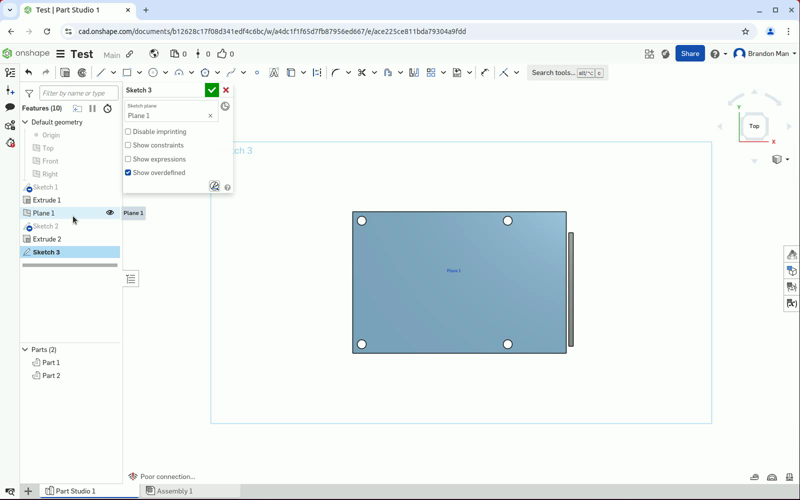
mouse_move(73, 352)
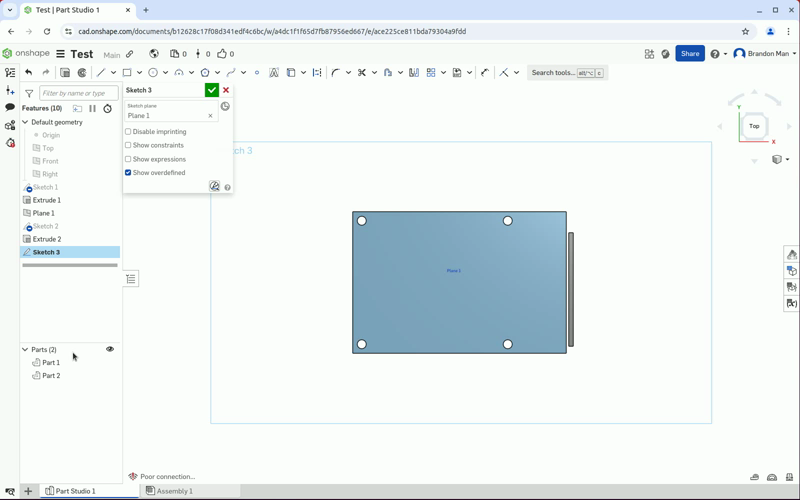
key(y)
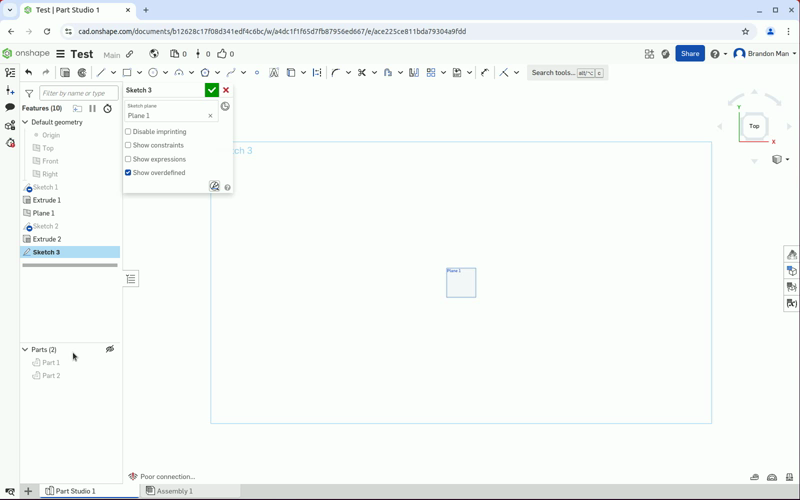
key(l)
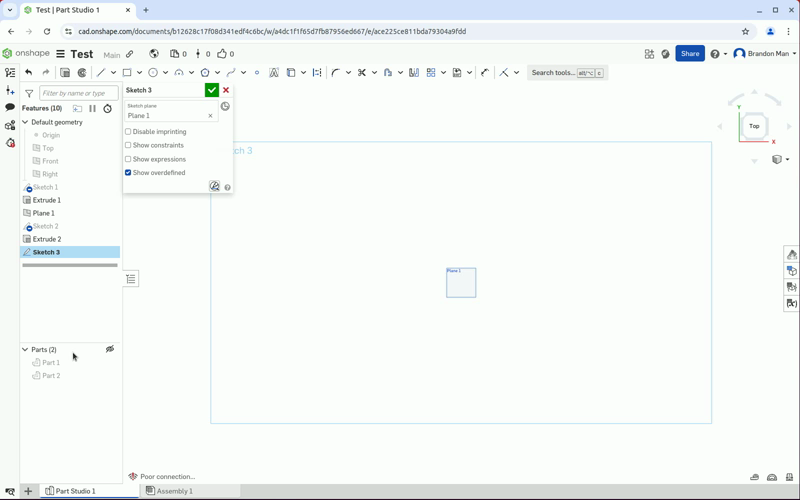
key_down(shift)
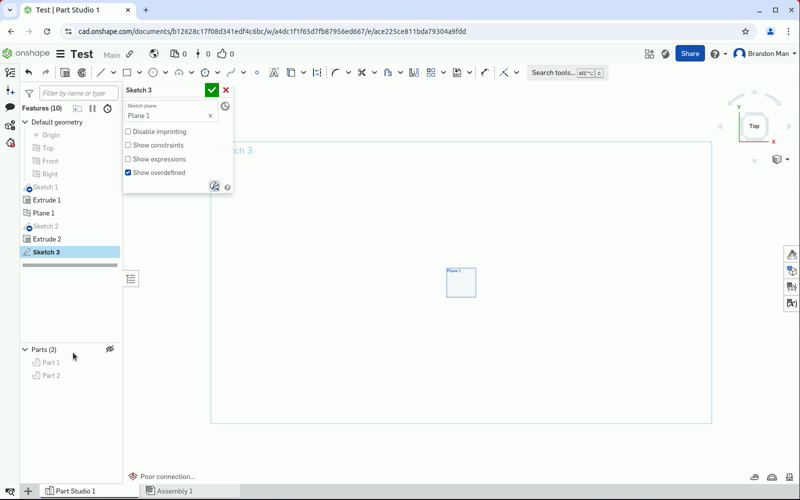
mouse_move(522, 346)
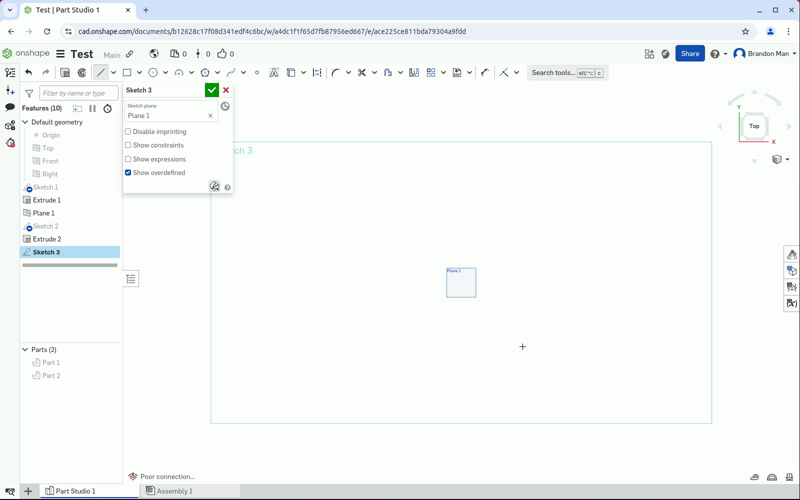
click(522, 346)
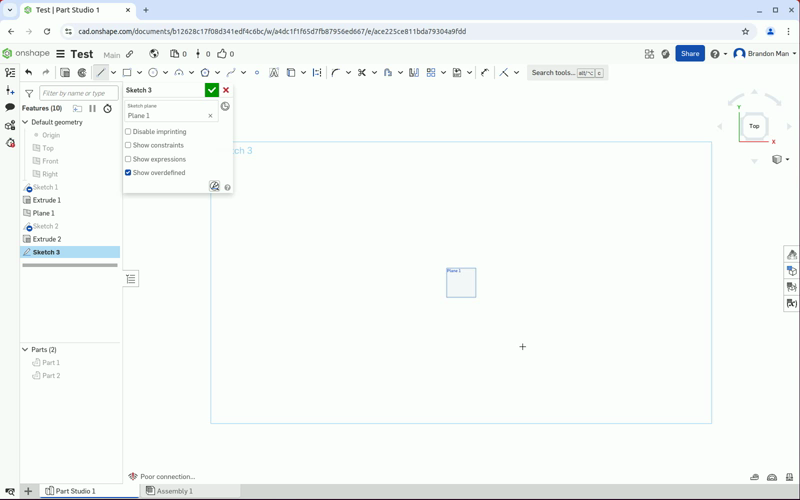
key_up(shift)
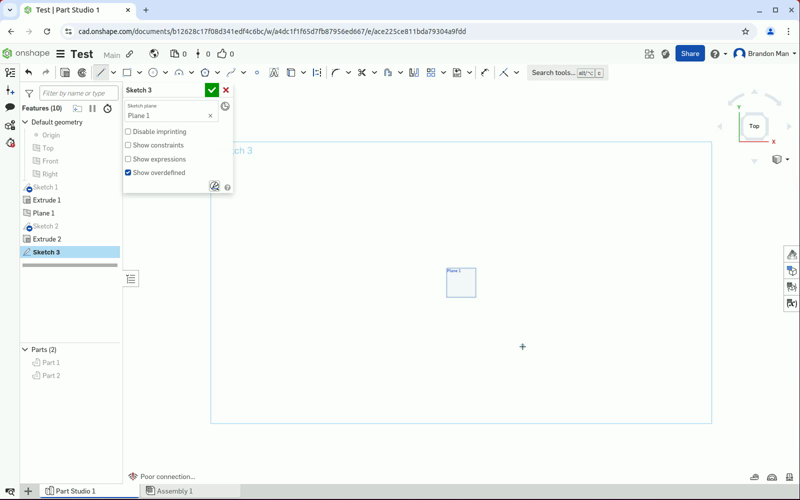
key_down(shift)
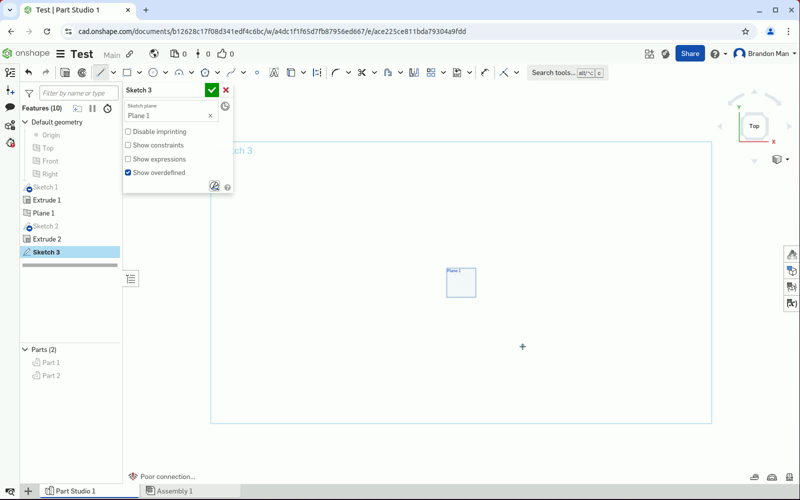
mouse_move(552, 346)
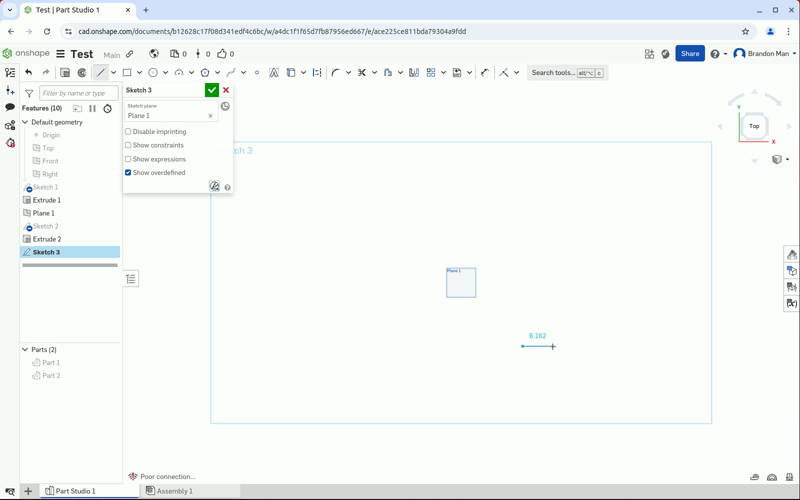
mouse_move(568, 346)
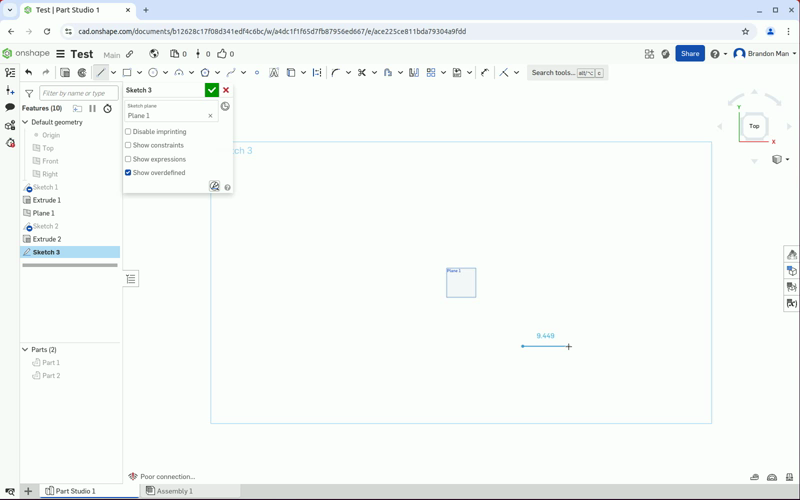
click(568, 346)
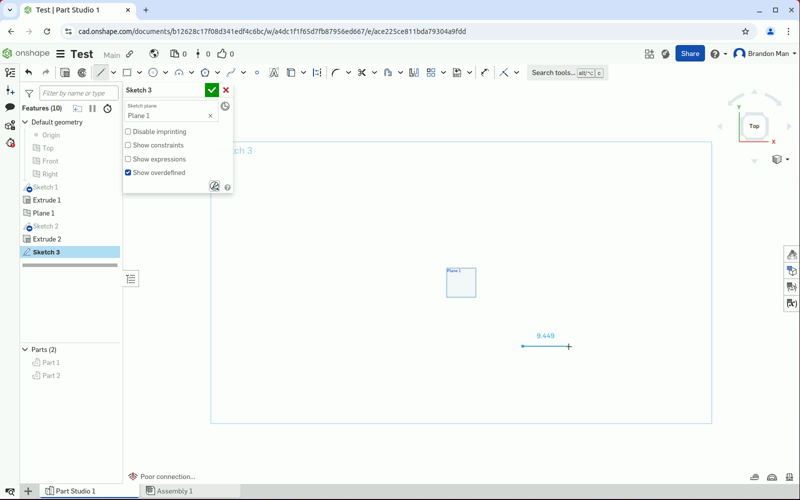
key_up(shift)
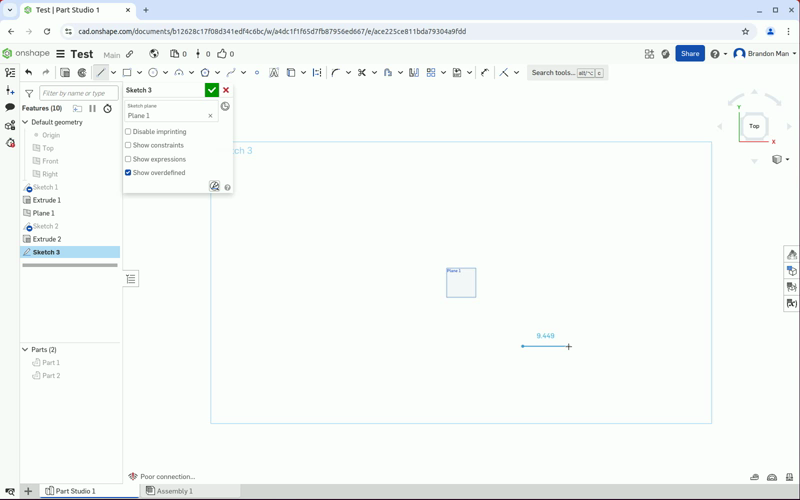
key_down(shift)
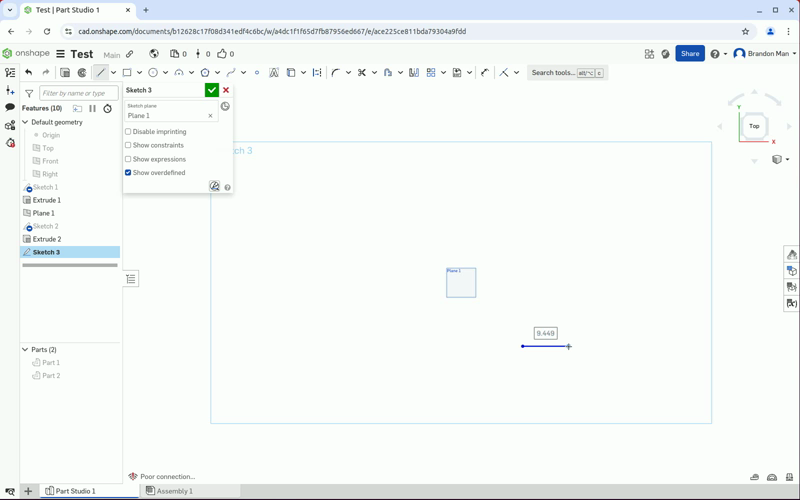
mouse_move(568, 232)
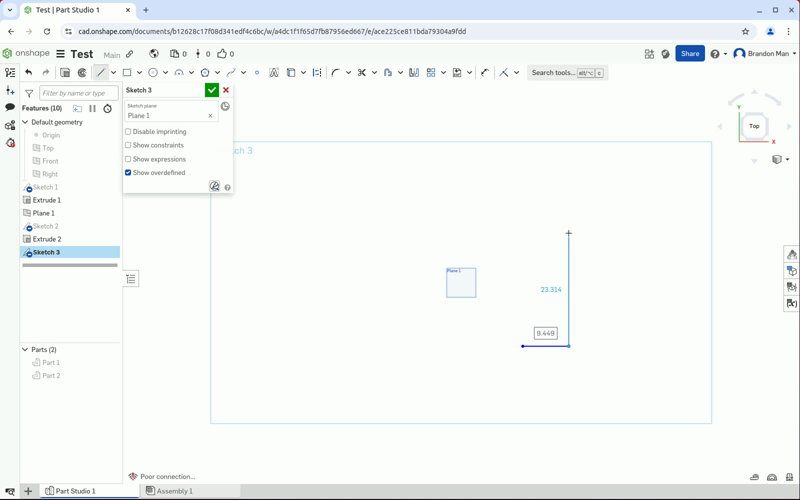
click(568, 232)
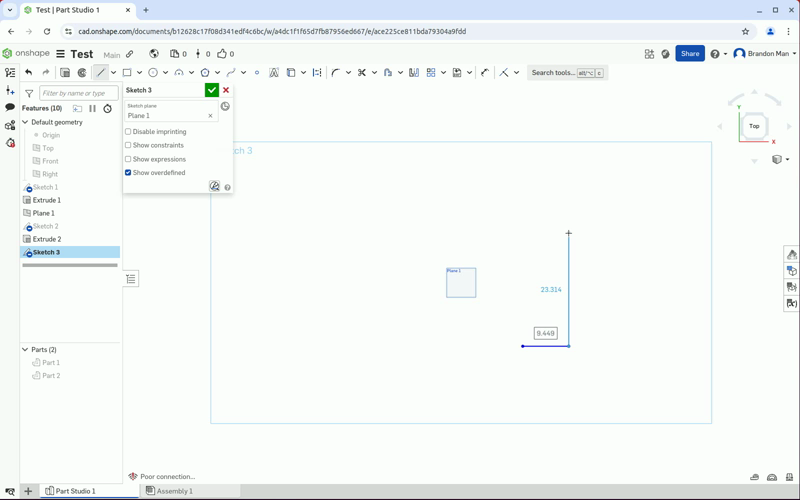
key_up(shift)
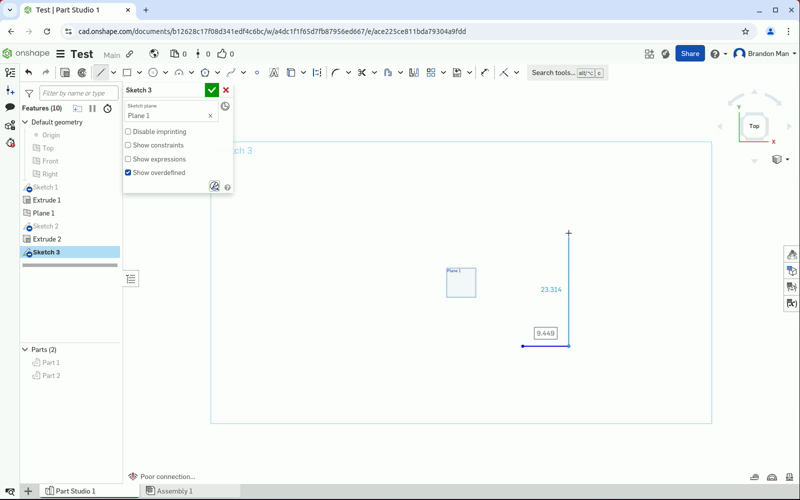
key_down(shift)
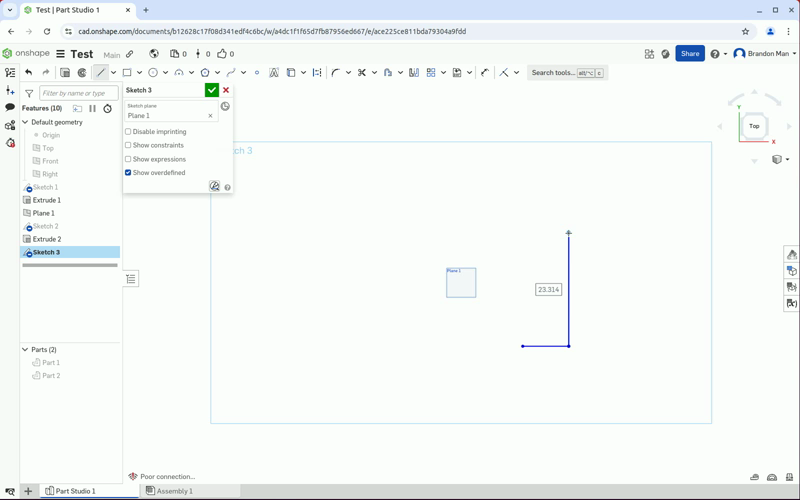
mouse_move(589, 232)
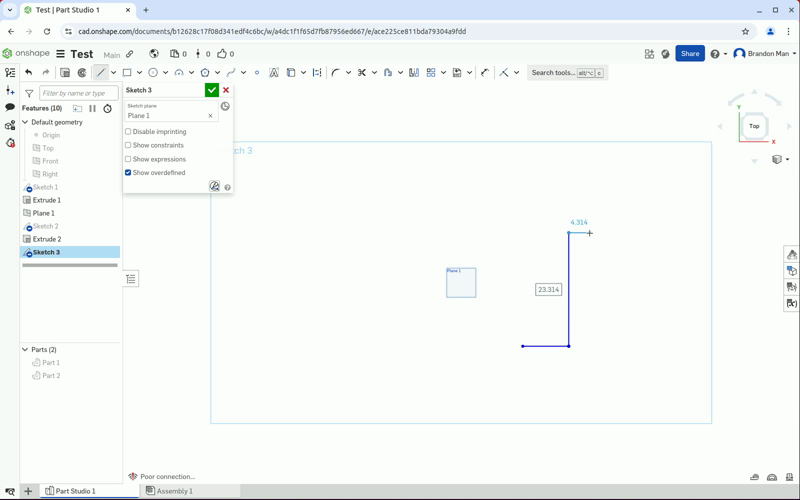
mouse_move(522, 232)
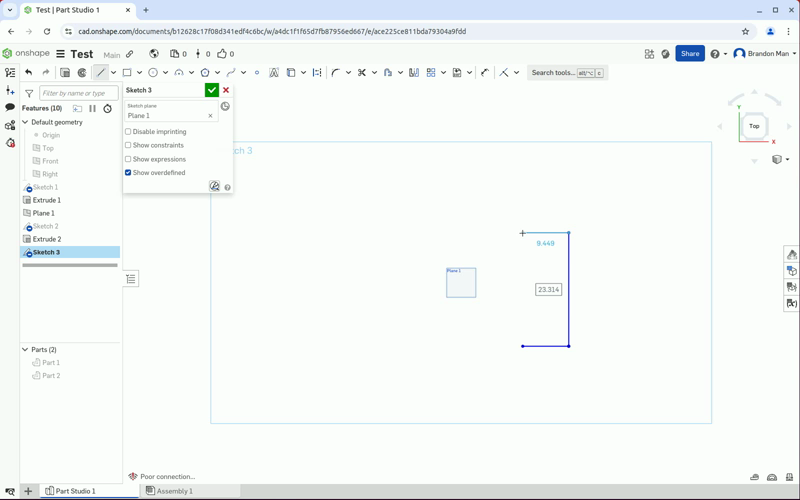
click(522, 232)
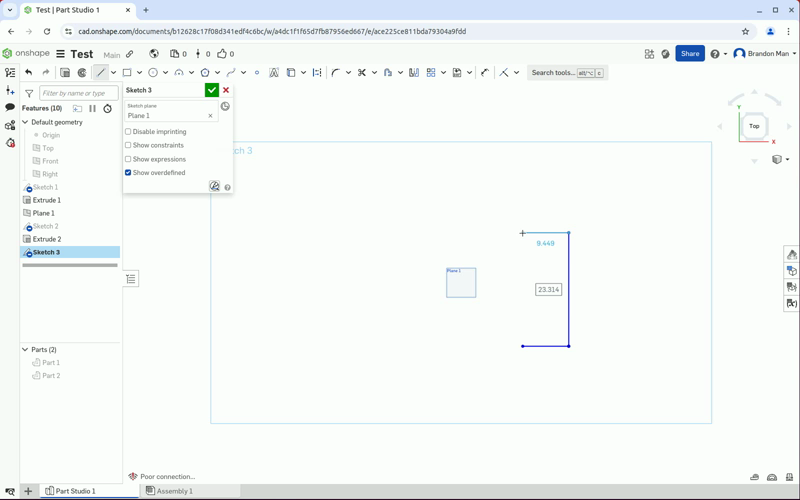
key_up(shift)
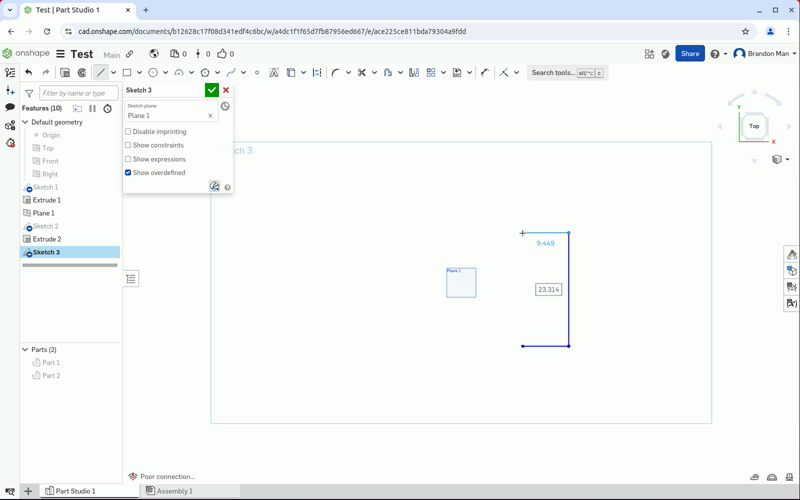
key_down(shift)
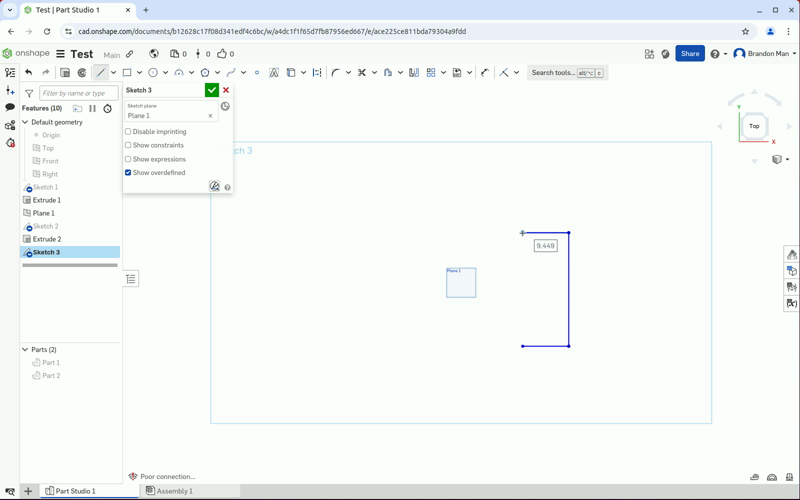
mouse_move(522, 346)
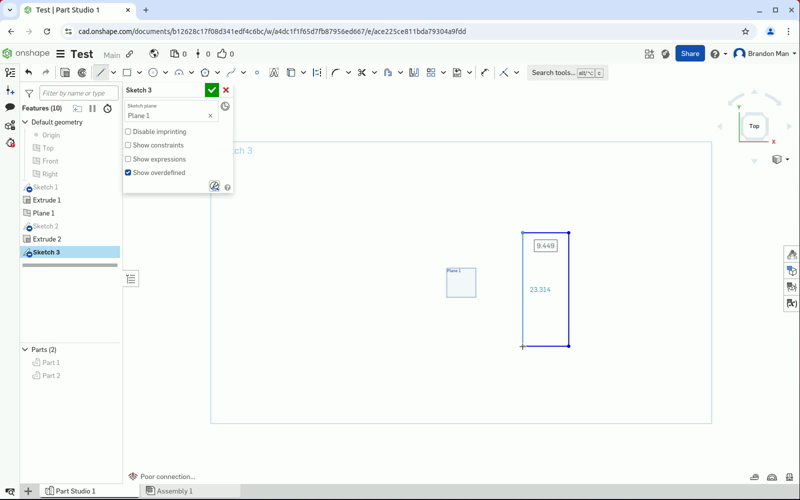
key_up(shift)
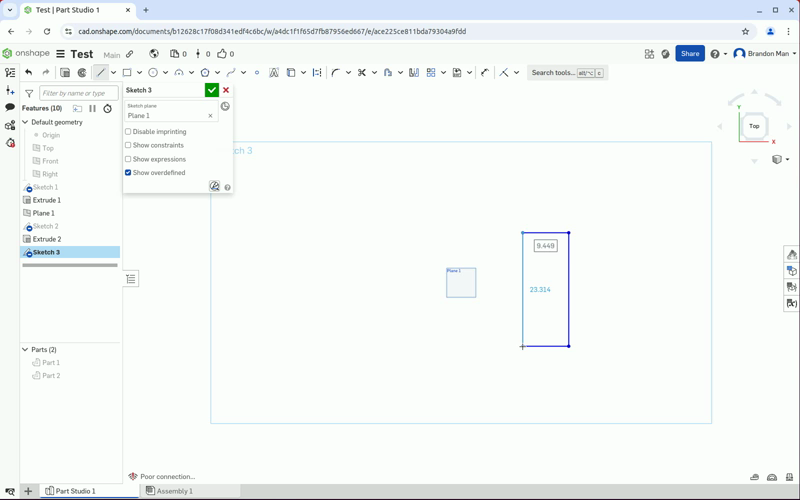
click(522, 346)
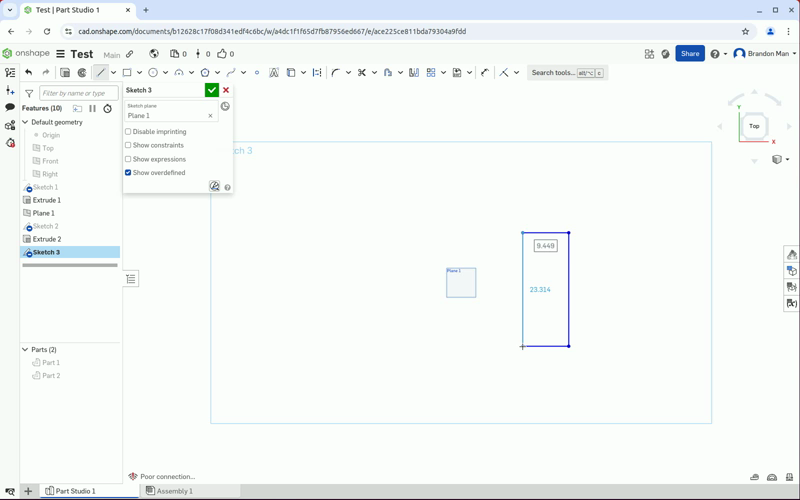
key(esc)
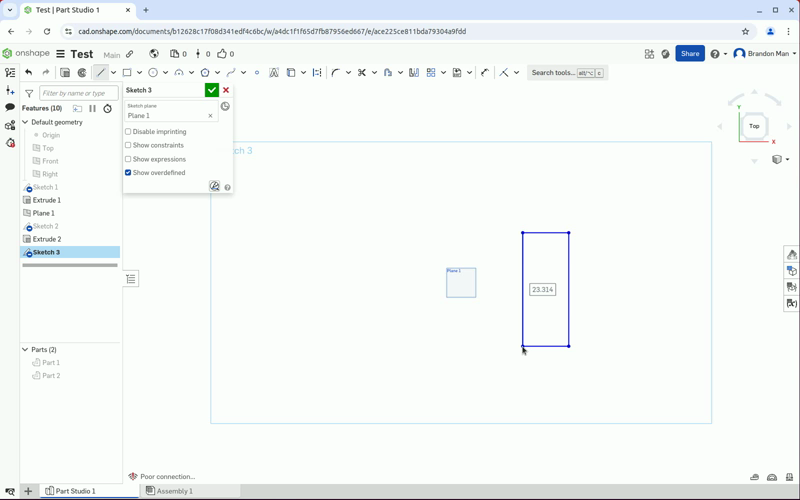
mouse_move(532, 236)
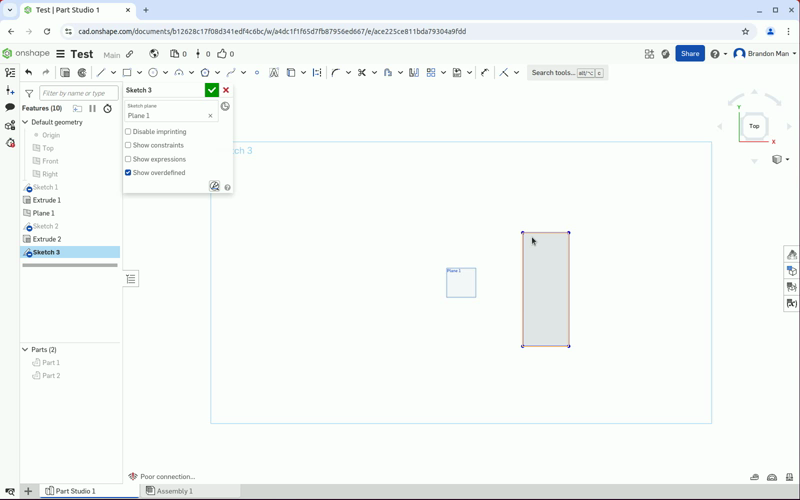
click(532, 236)
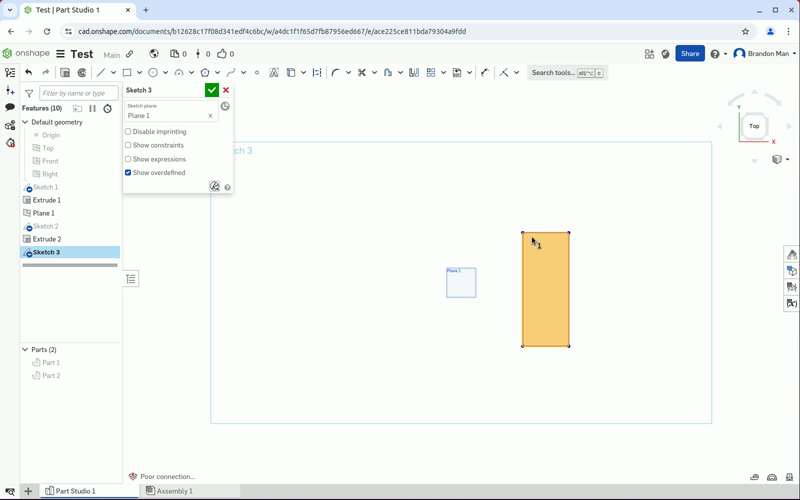
mouse_move(73, 352)
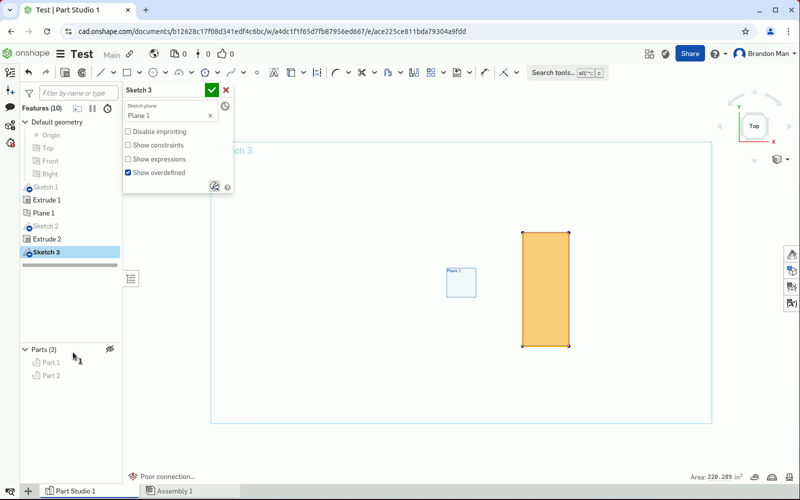
key(shift+y)
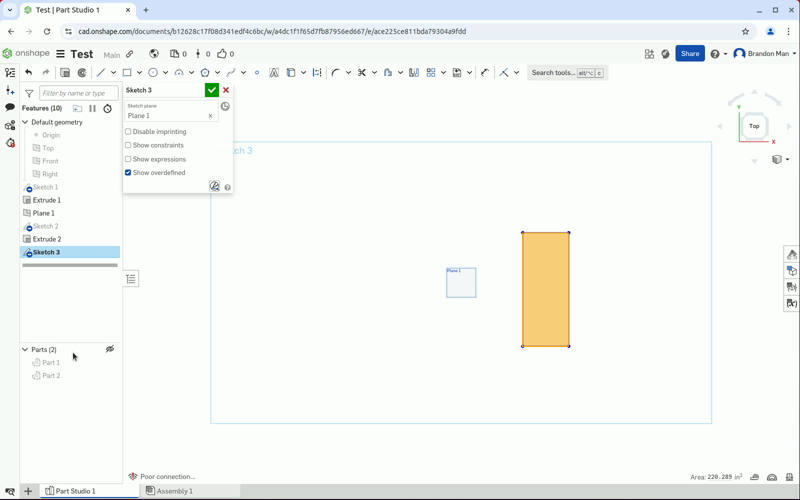
key(shift+e)
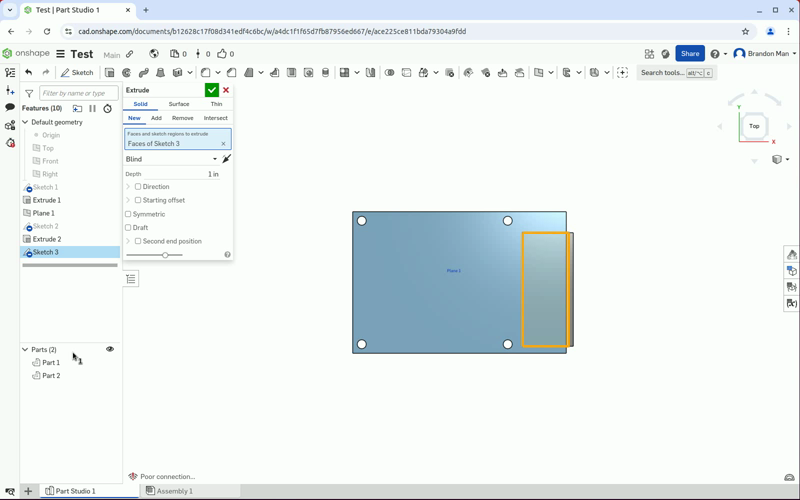
mouse_move(143, 106)
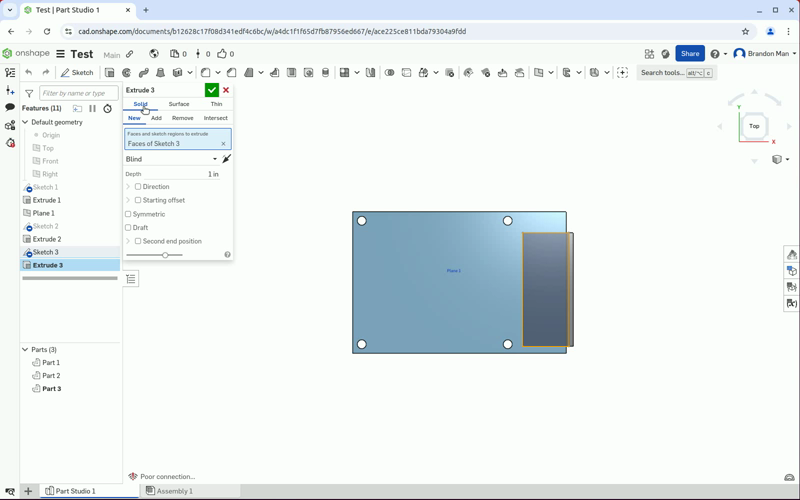
click(143, 106)
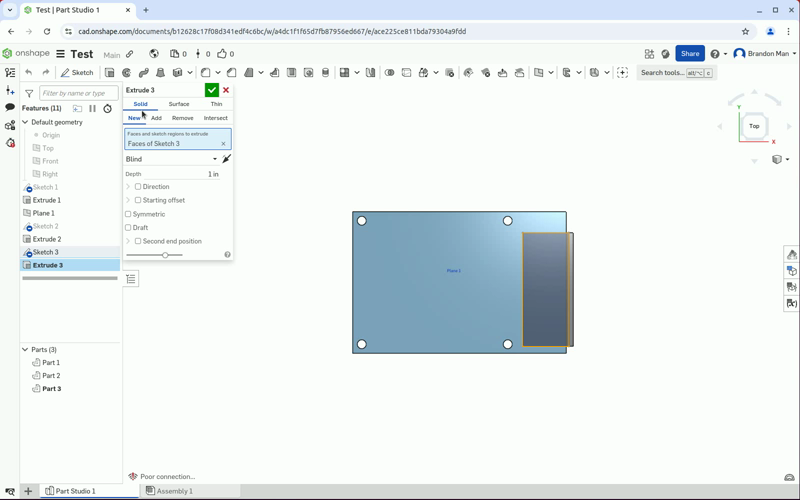
mouse_move(137, 120)
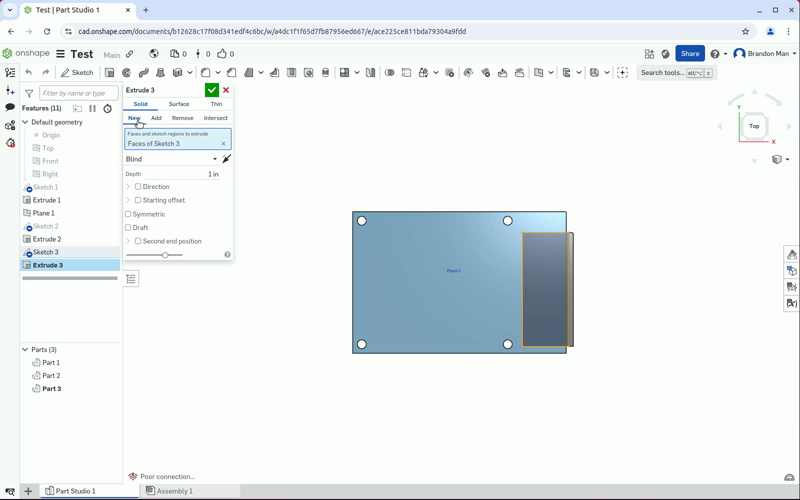
click(137, 120)
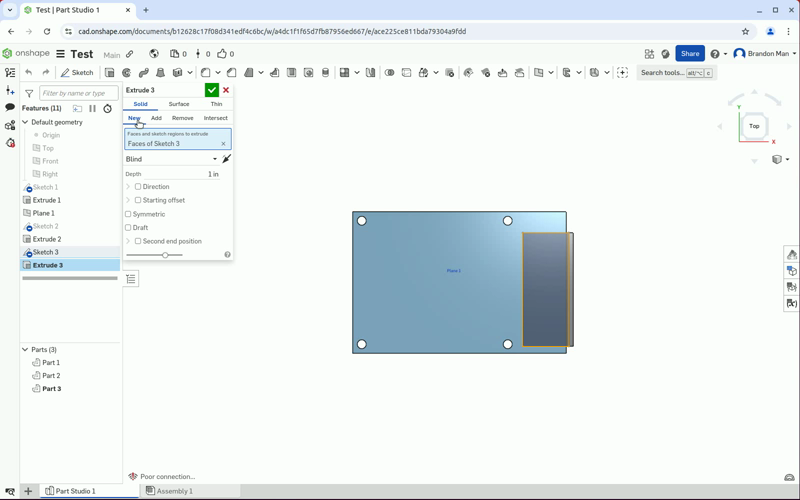
key(tab, 4)
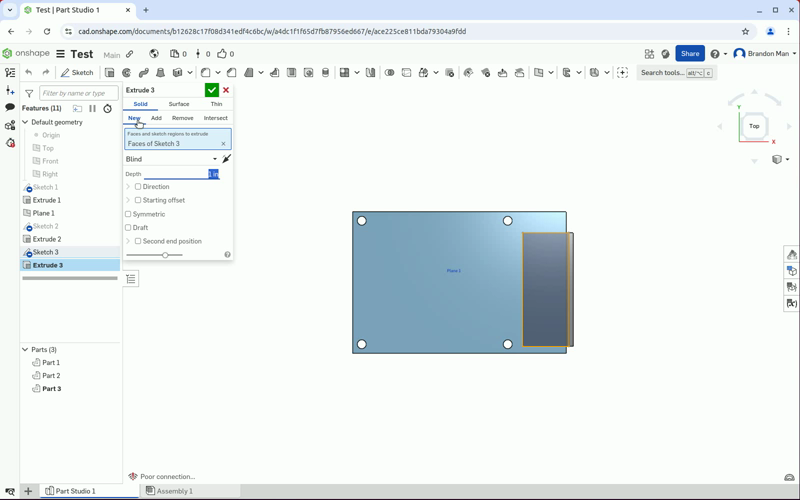
text(9.388)
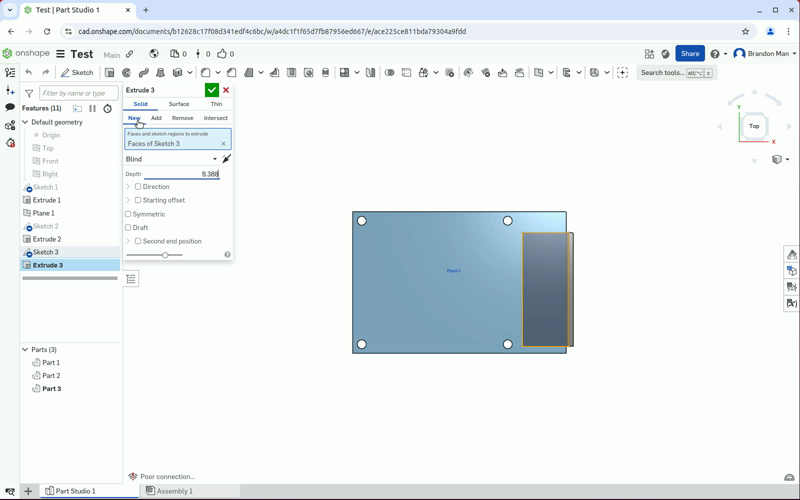
key(enter)
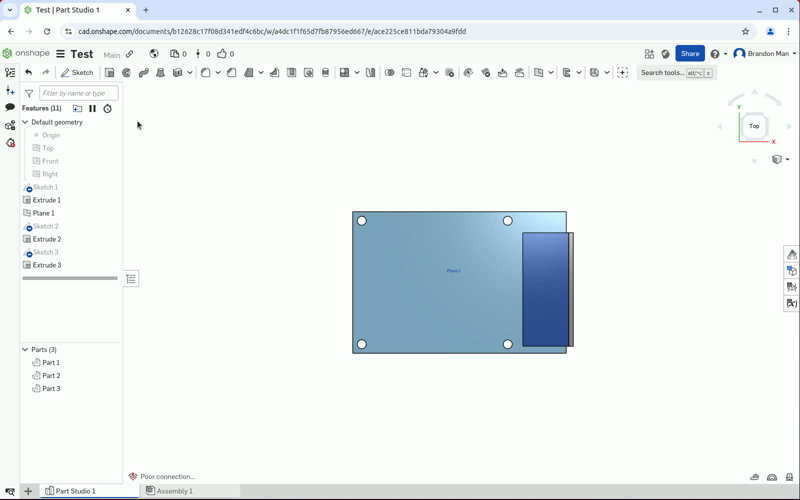
key(shift+h)
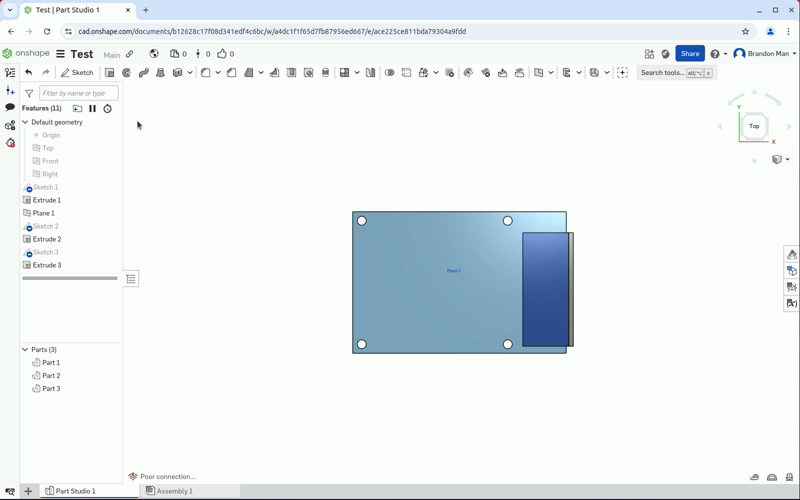
key(shift+h)
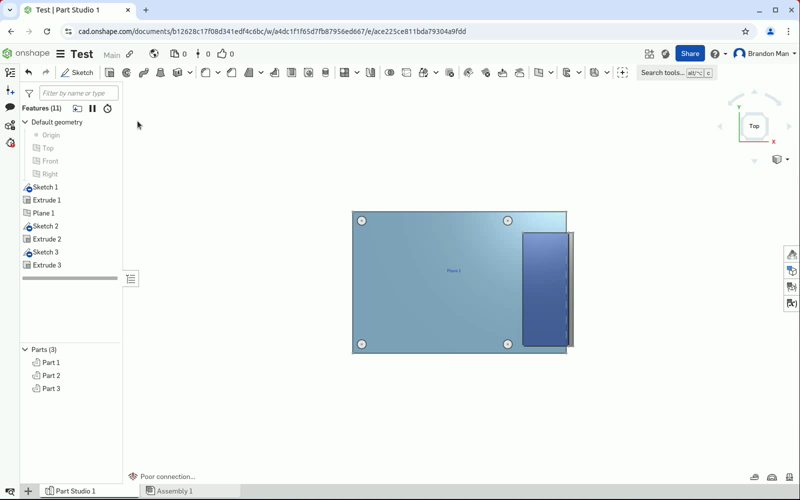
key(shift+7)
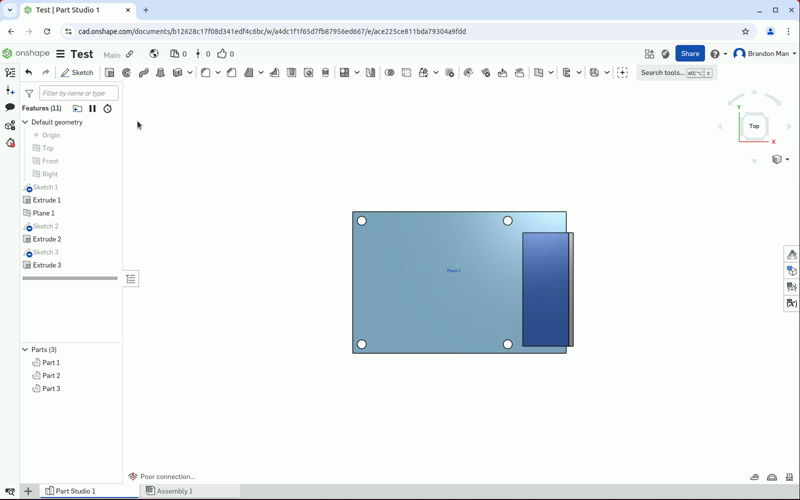
key(up, 3)
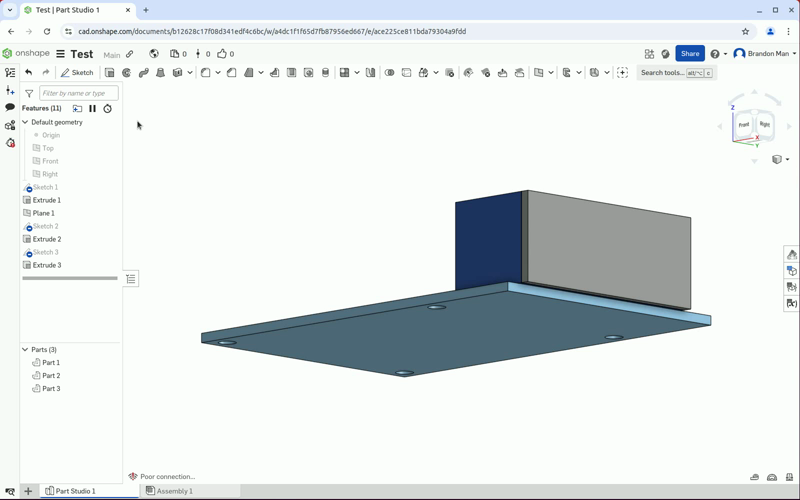
key(left, 3)
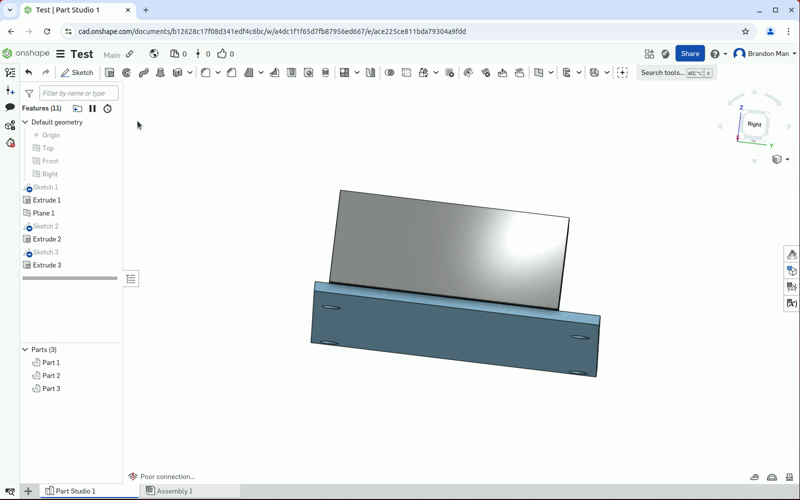
key(right, 3)
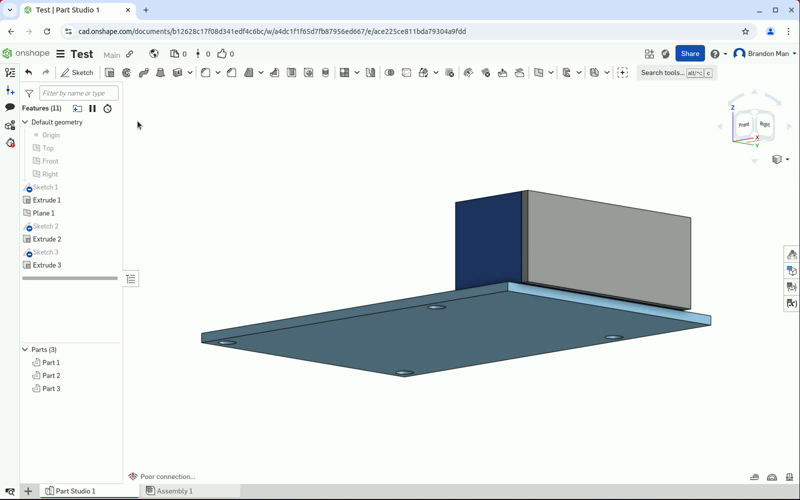
key(down, 3)
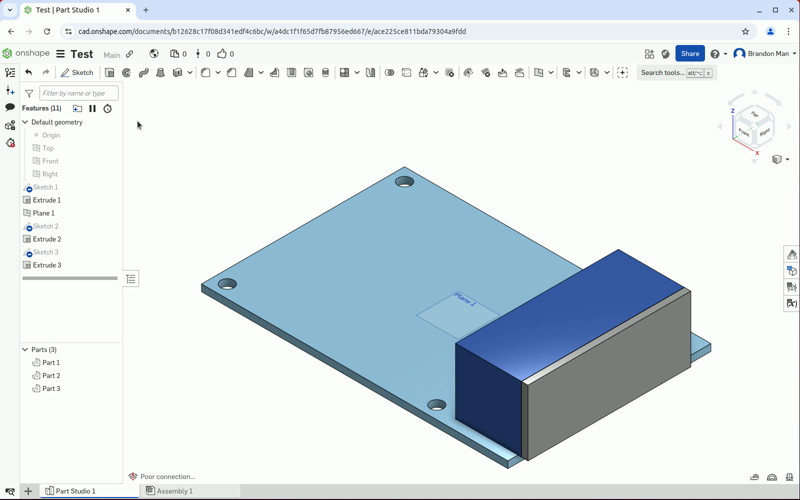
mouse_move(73, 189)
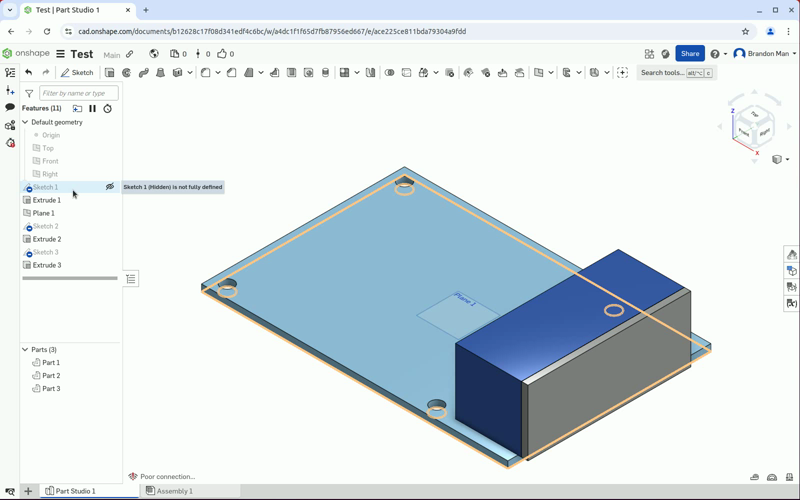
click(73, 189)